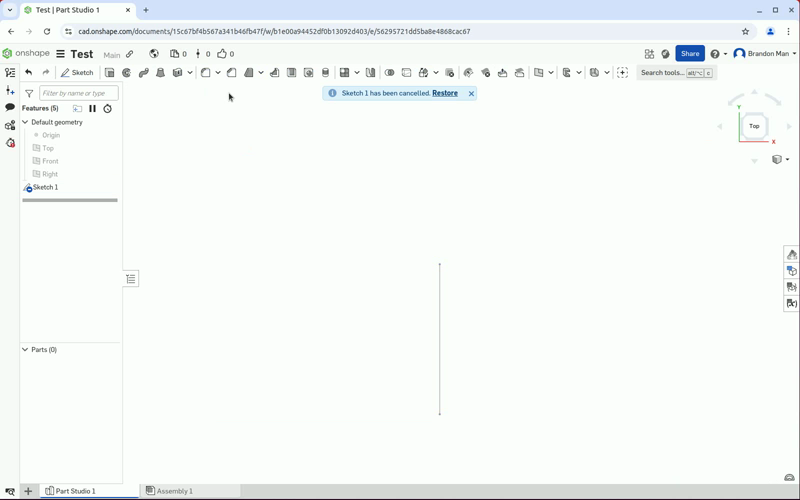
key(shift+h)
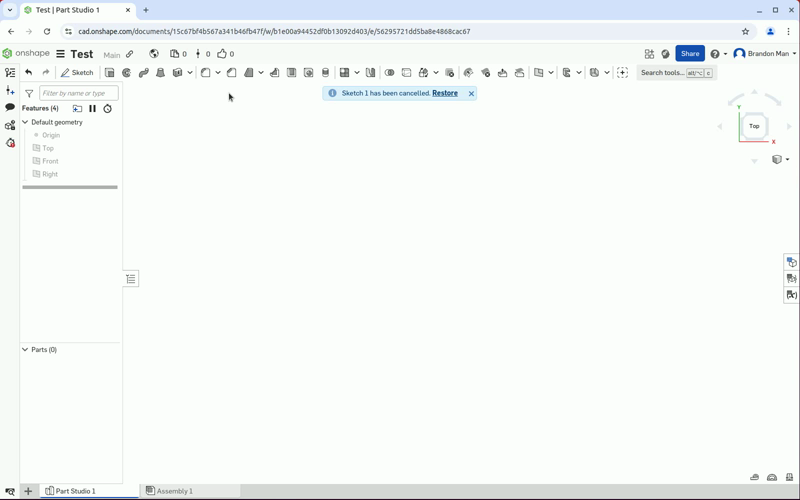
mouse_move(73, 352)
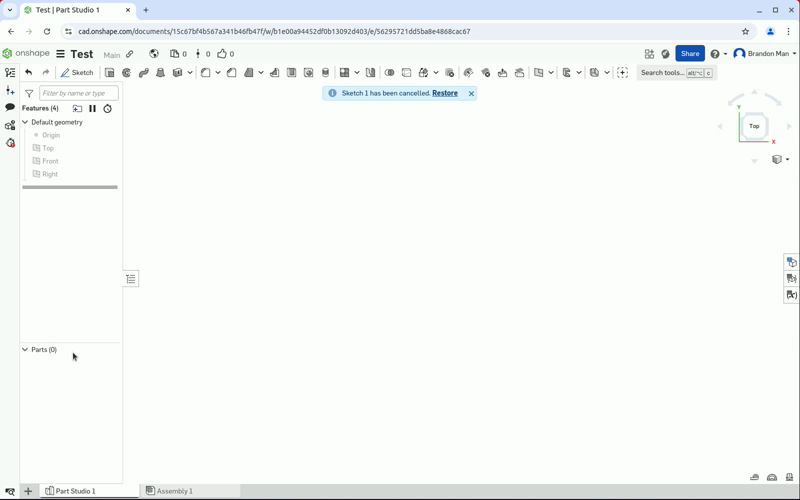
key(y)
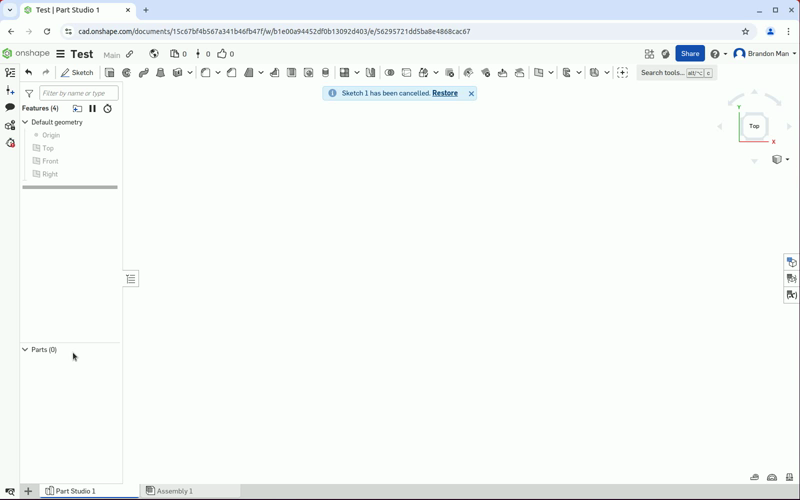
key(shift+p)
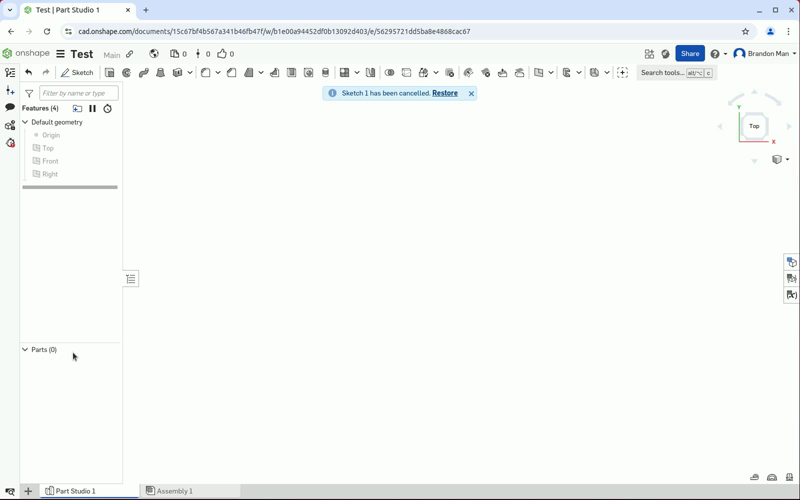
key(space)
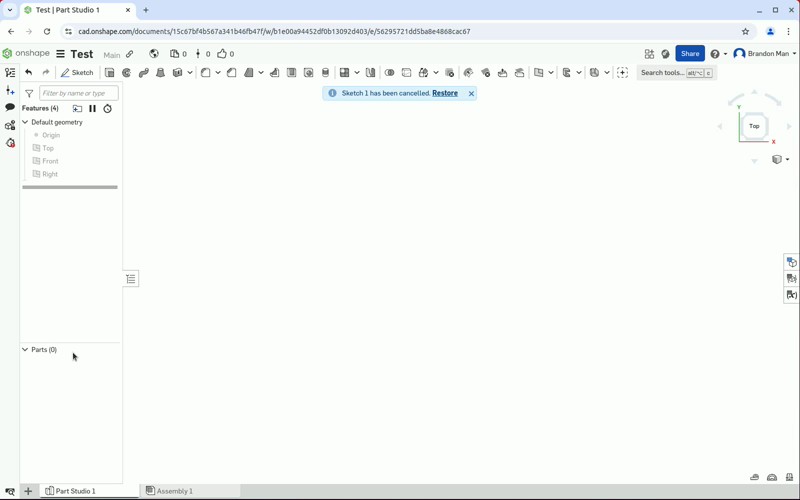
key_down(shift)
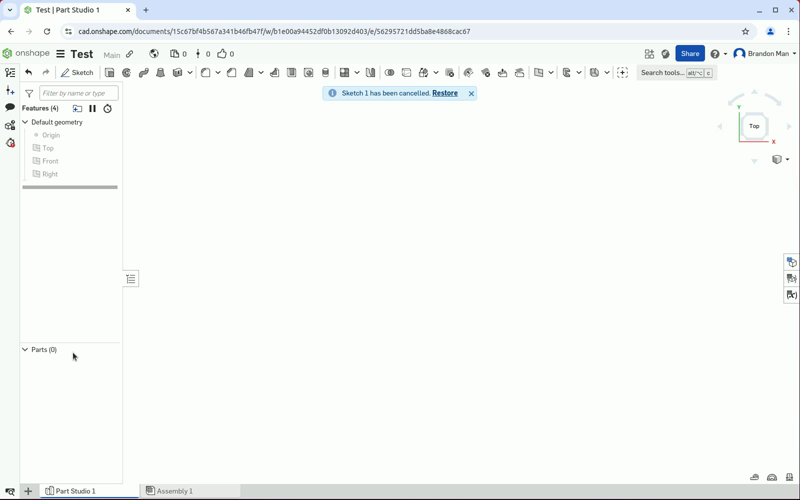
key(up)
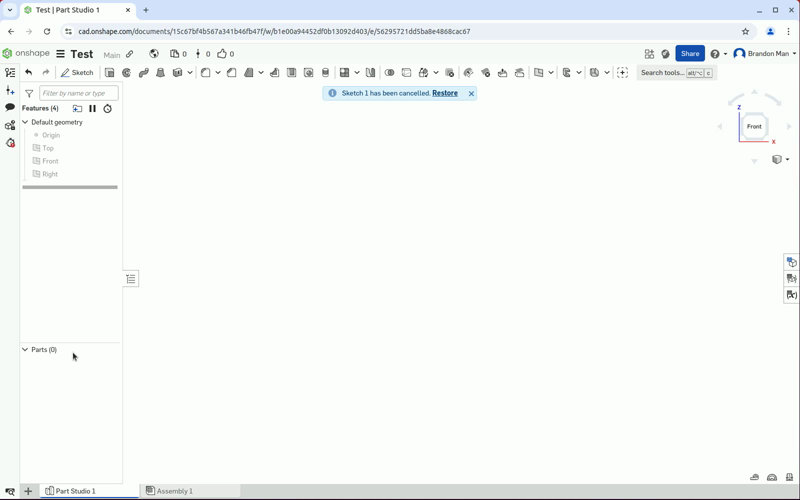
key_up(shift)
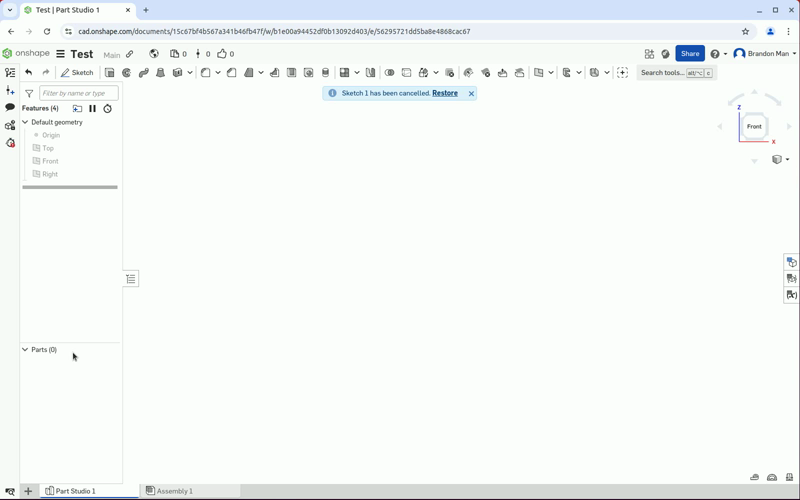
key(space)
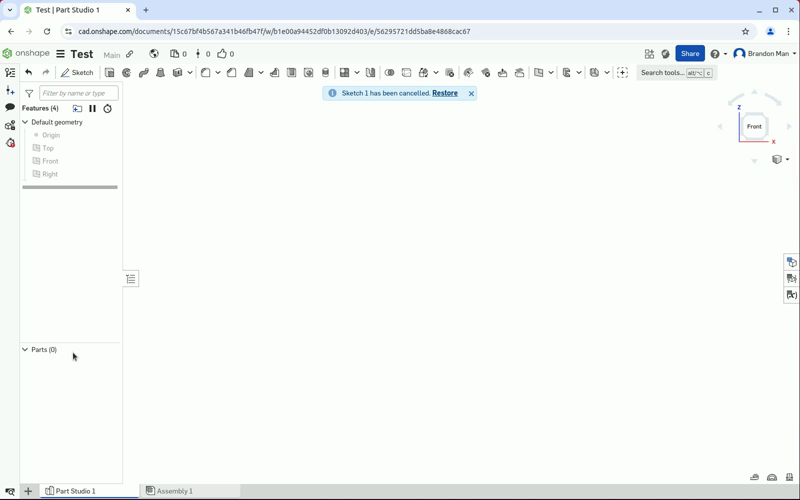
key_down(shift)
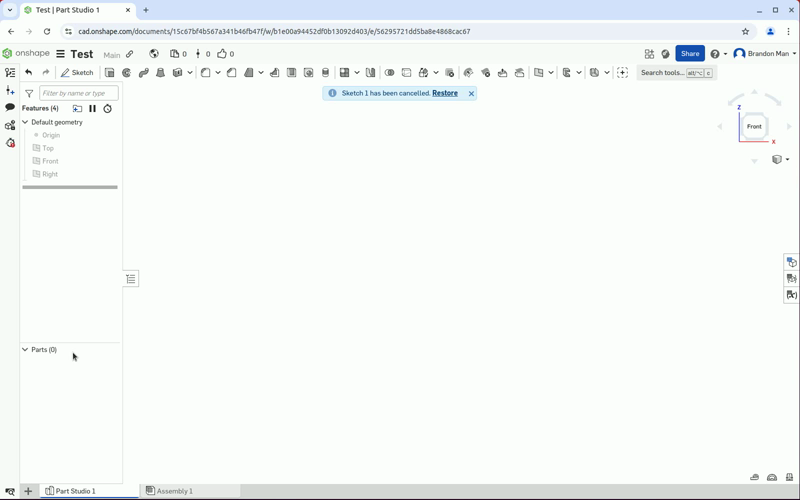
key(left)
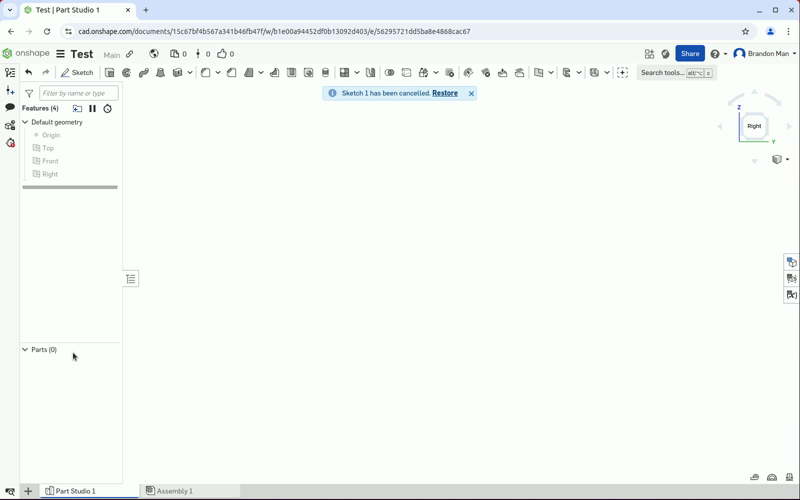
key_up(shift)
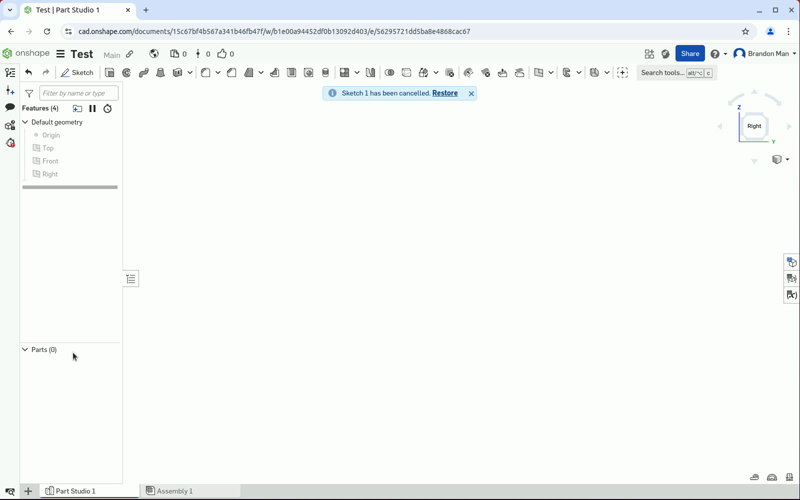
mouse_move(73, 352)
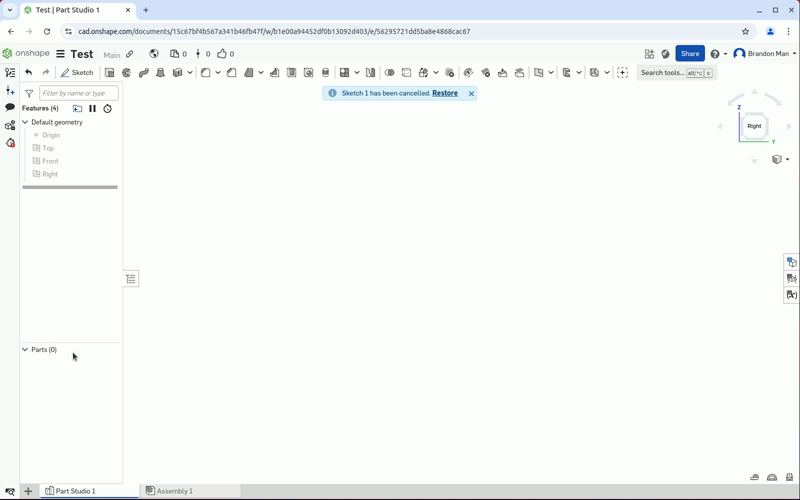
key(shift+y)
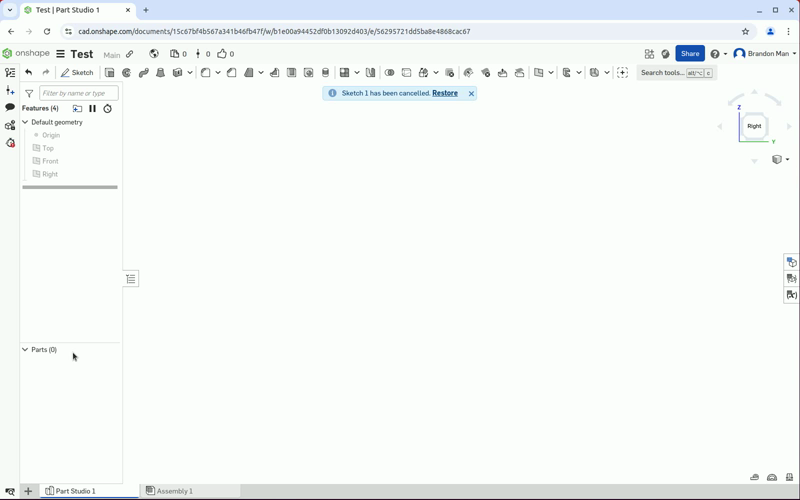
key(shift+s)
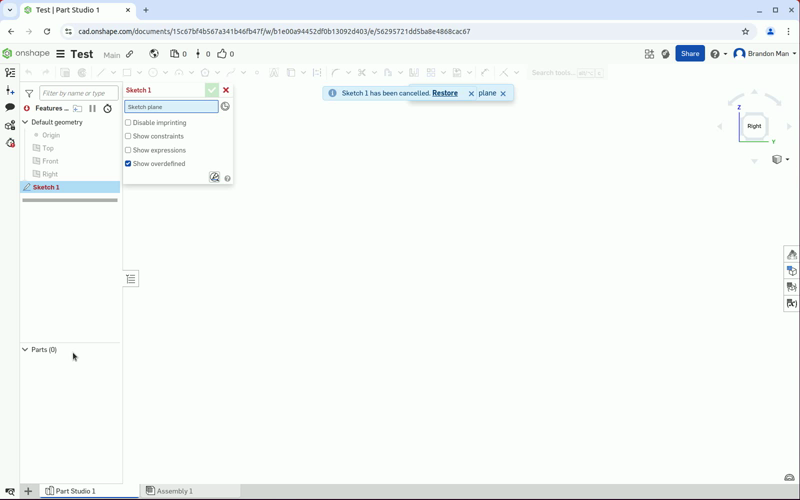
mouse_move(73, 176)
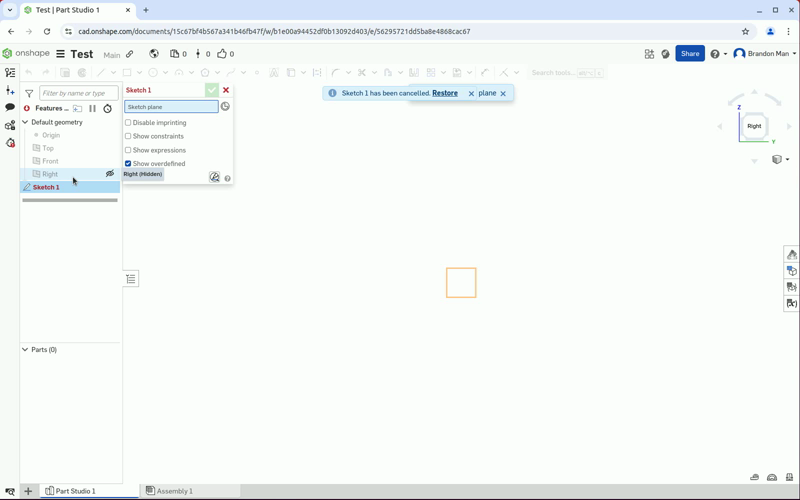
click(73, 176)
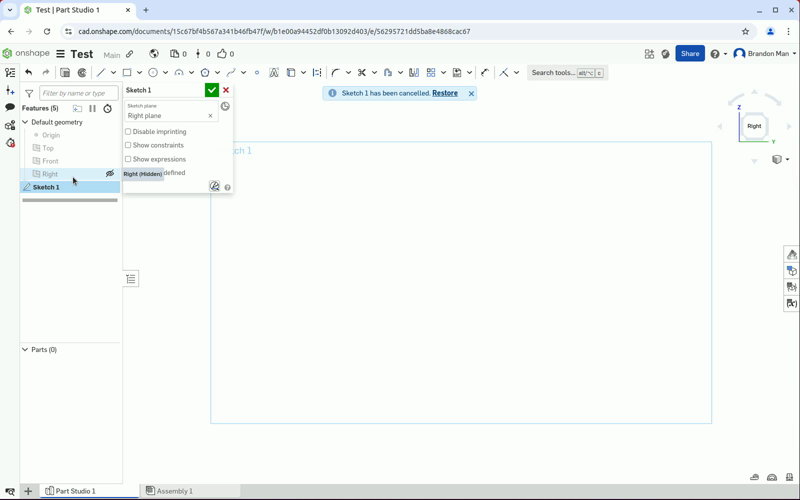
mouse_move(73, 352)
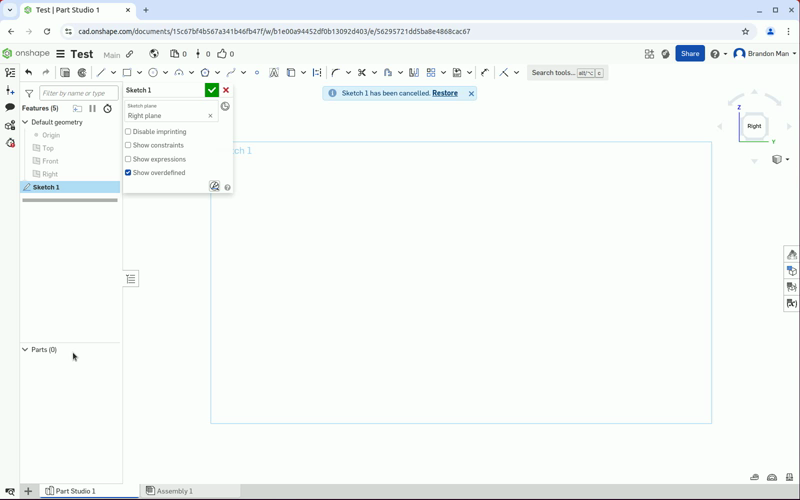
key(y)
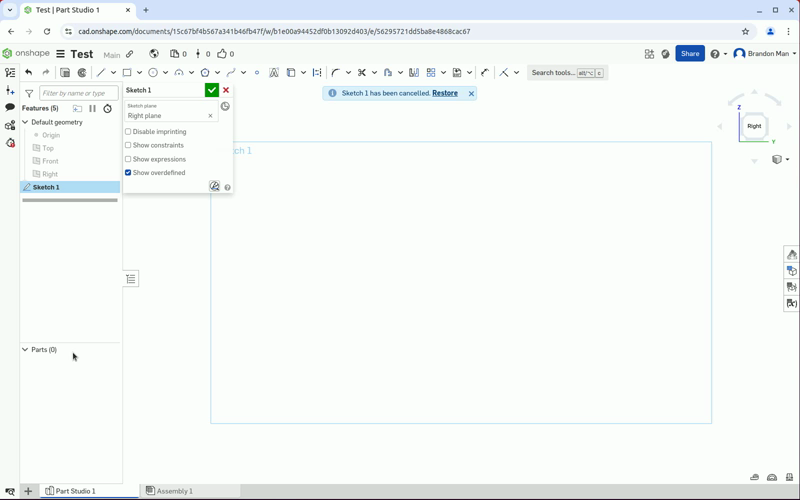
key(l)
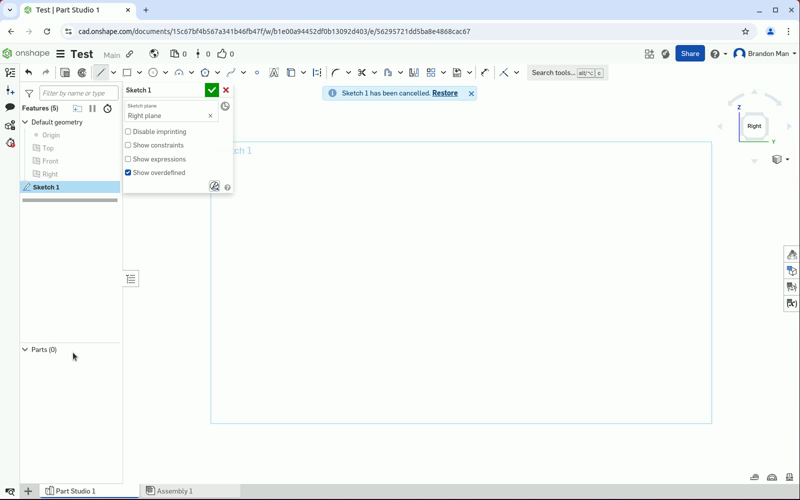
key_down(shift)
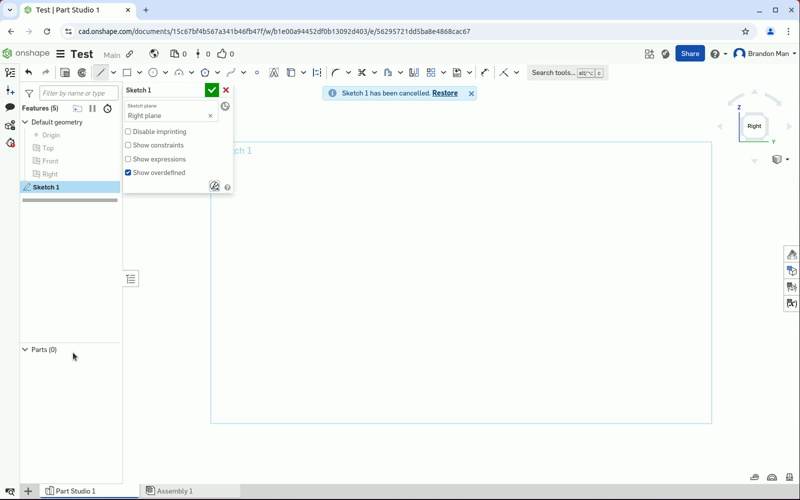
mouse_move(460, 282)
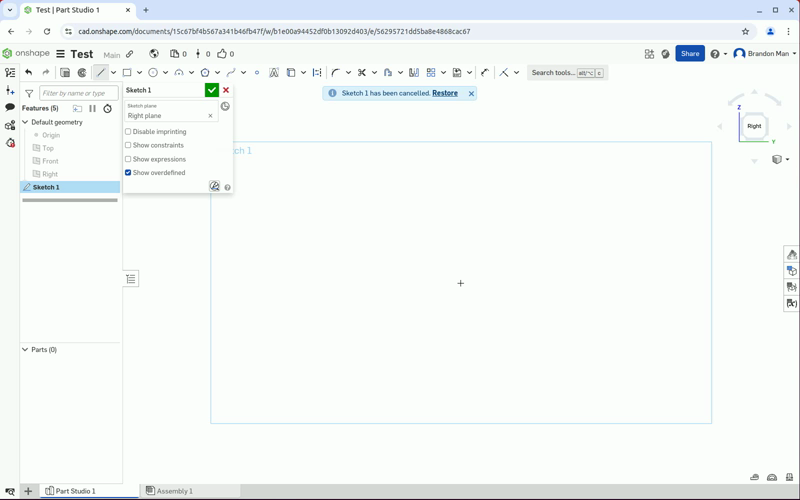
click(460, 282)
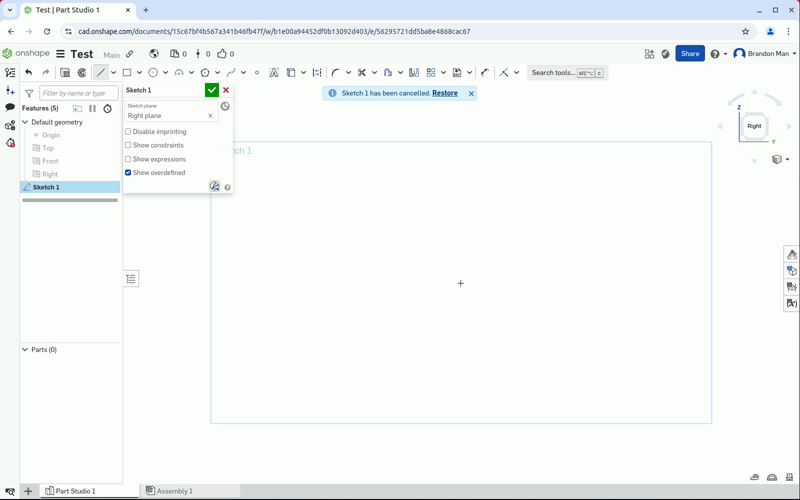
key_up(shift)
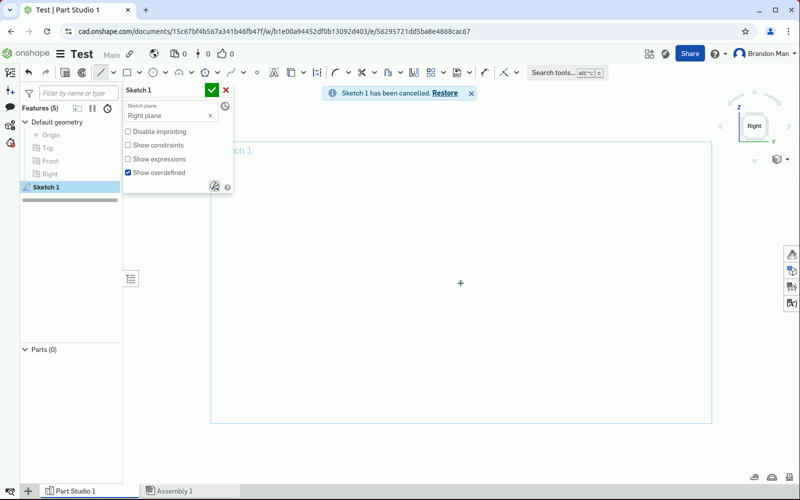
key_down(shift)
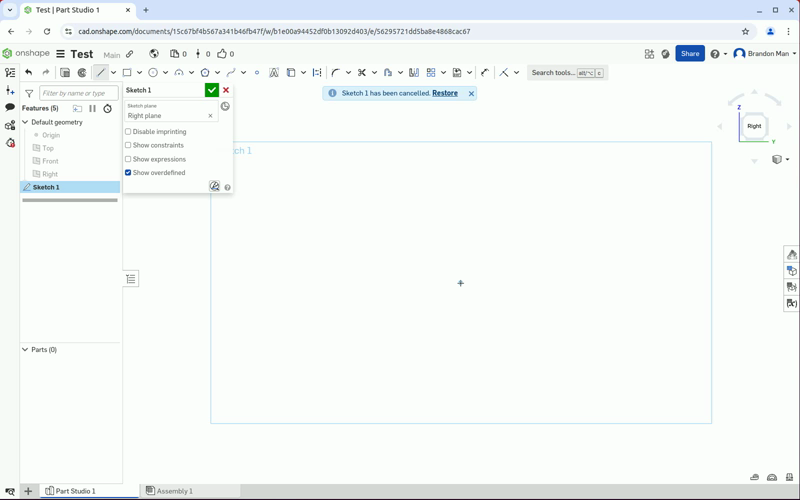
mouse_move(535, 282)
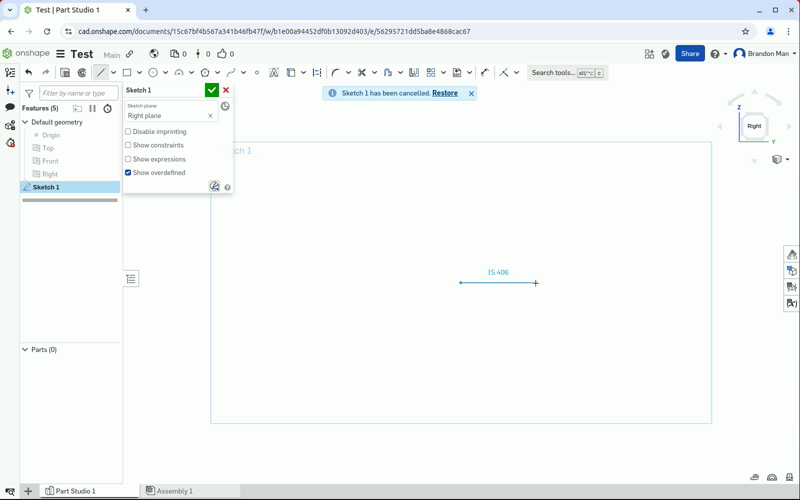
click(535, 282)
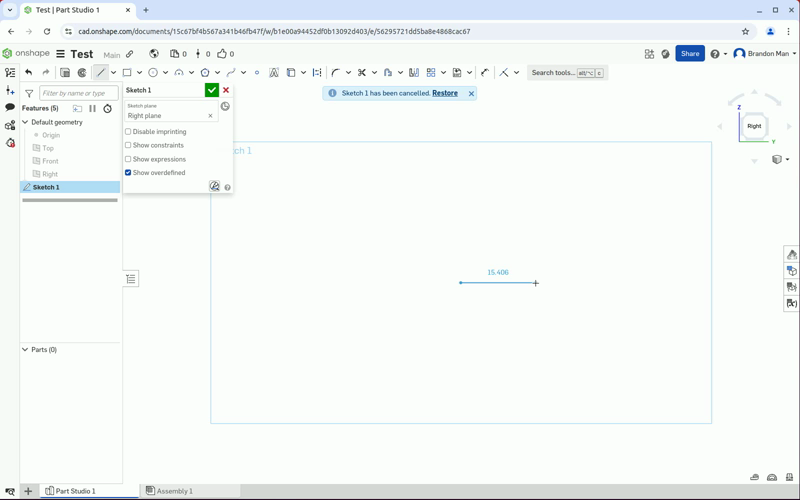
key_up(shift)
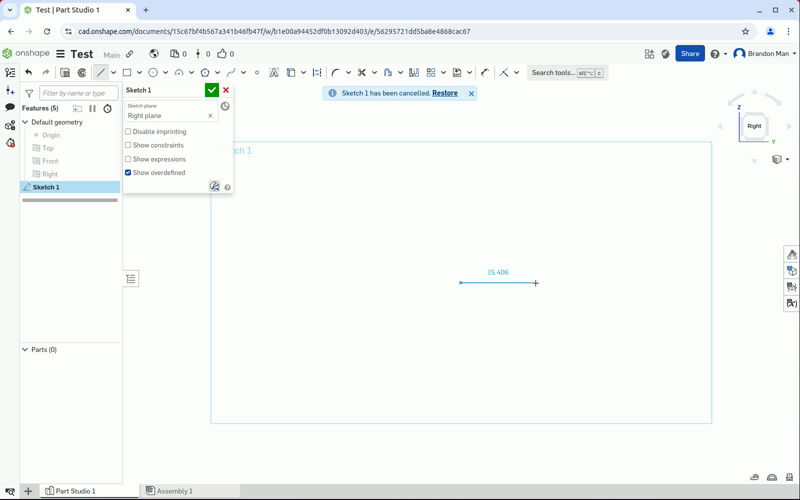
key_down(shift)
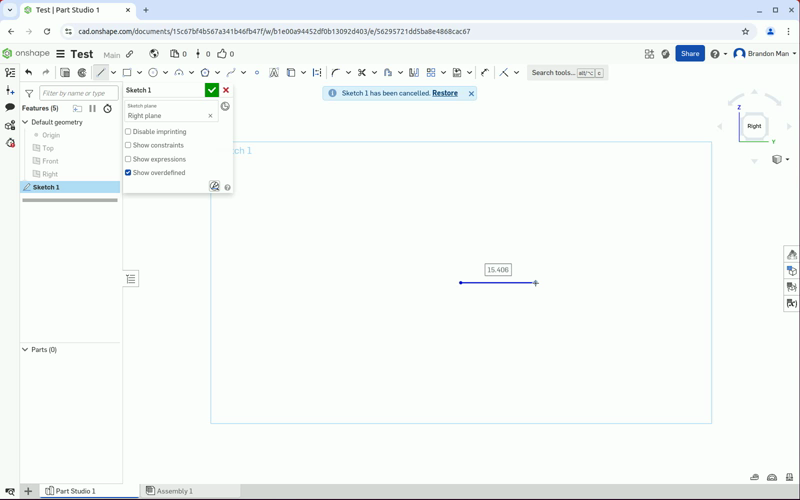
mouse_move(535, 189)
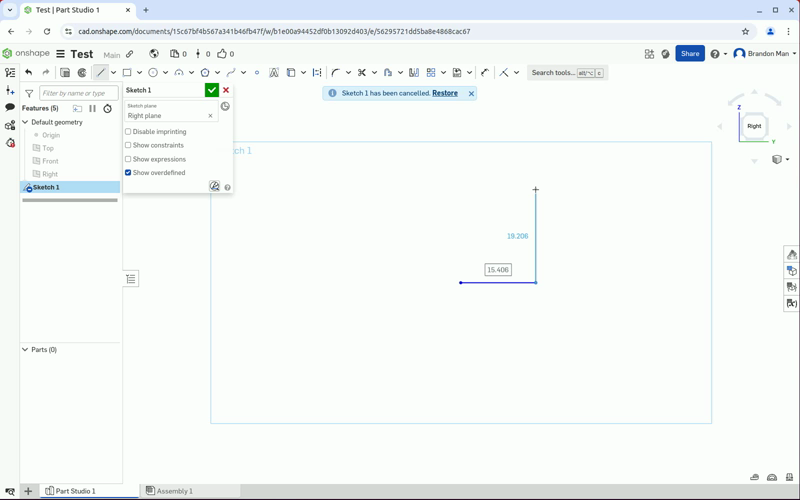
click(535, 189)
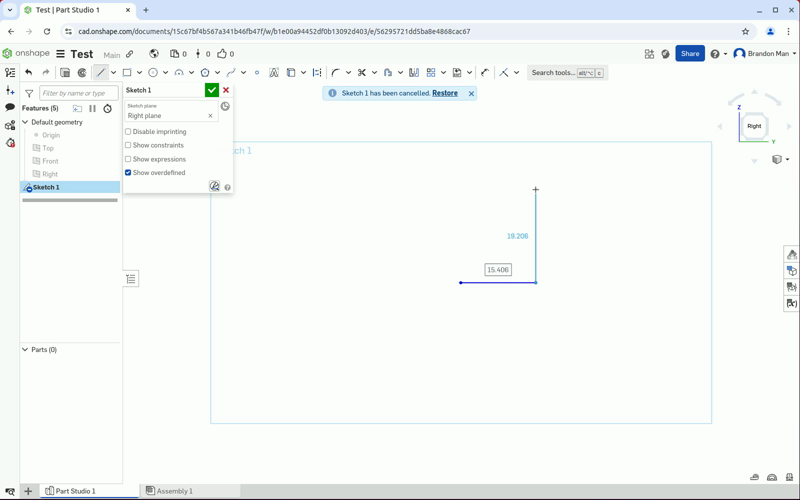
key_up(shift)
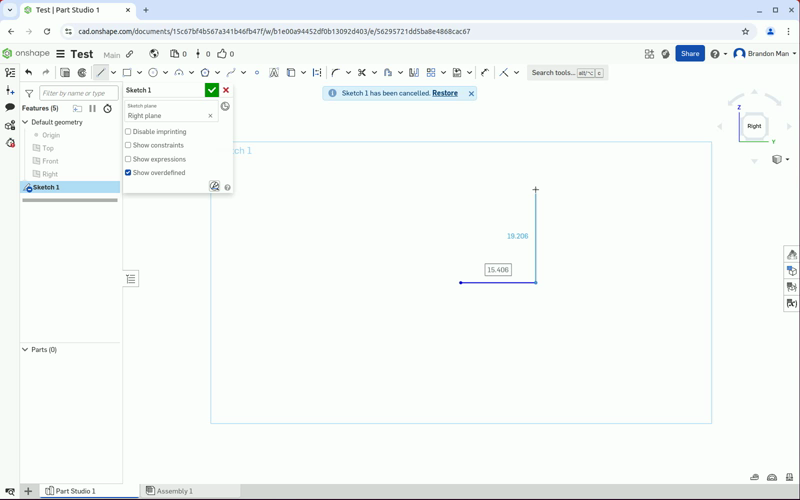
key_down(shift)
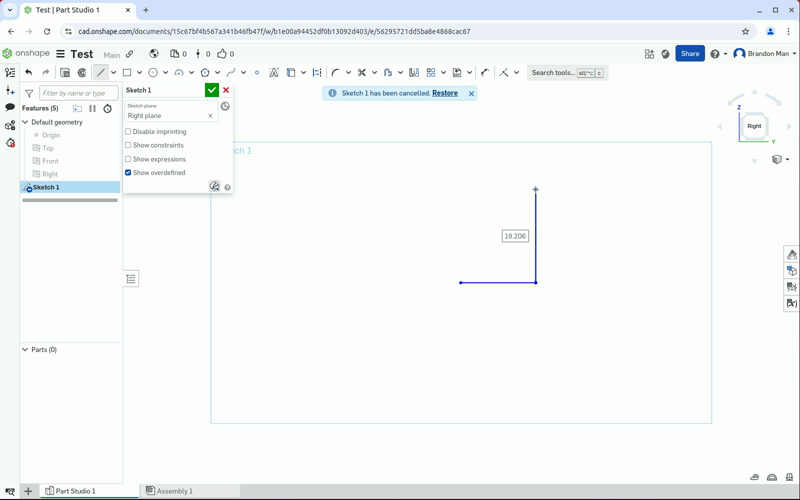
mouse_move(565, 189)
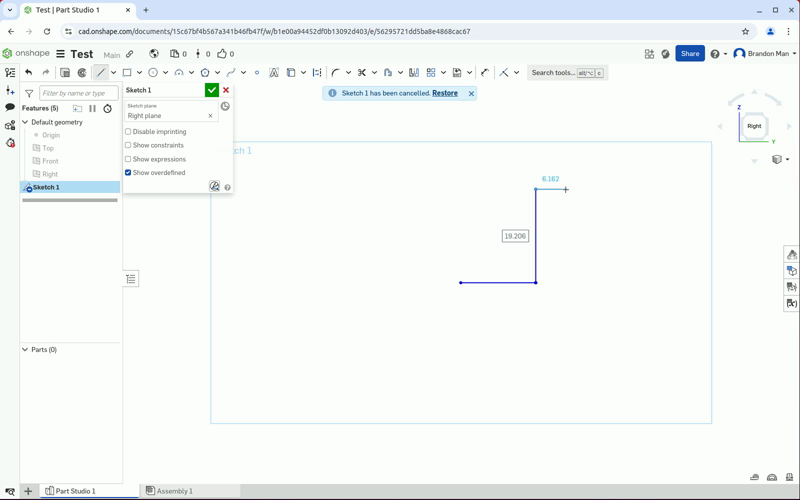
mouse_move(498, 189)
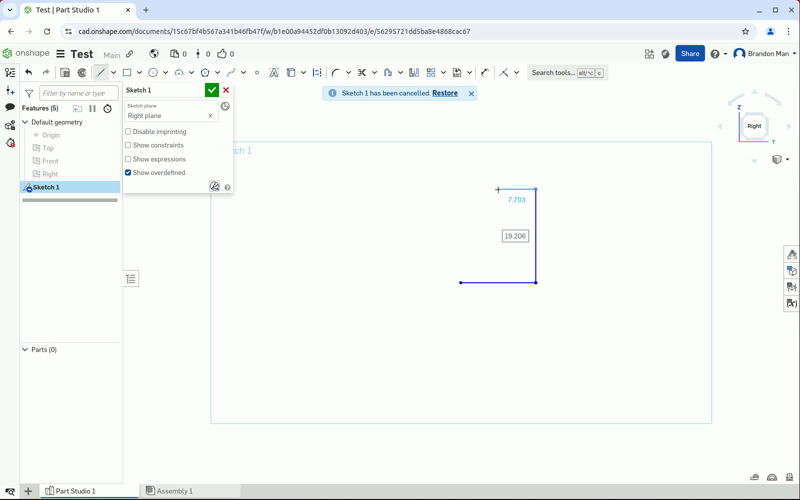
click(498, 189)
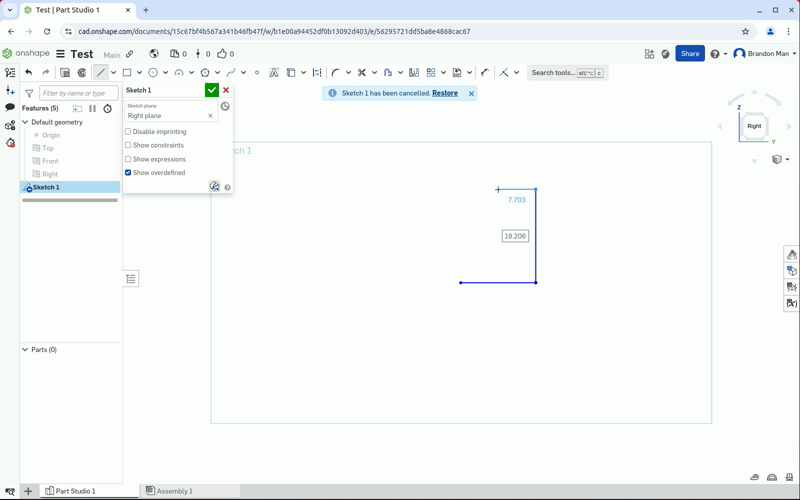
key_up(shift)
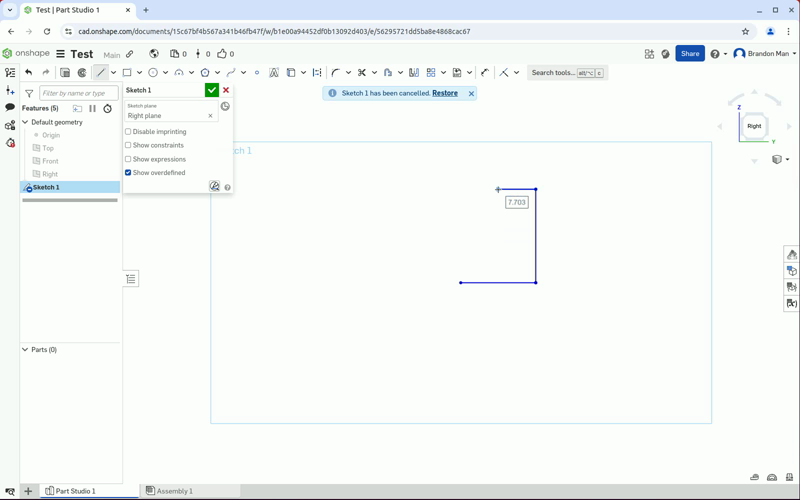
key_down(shift)
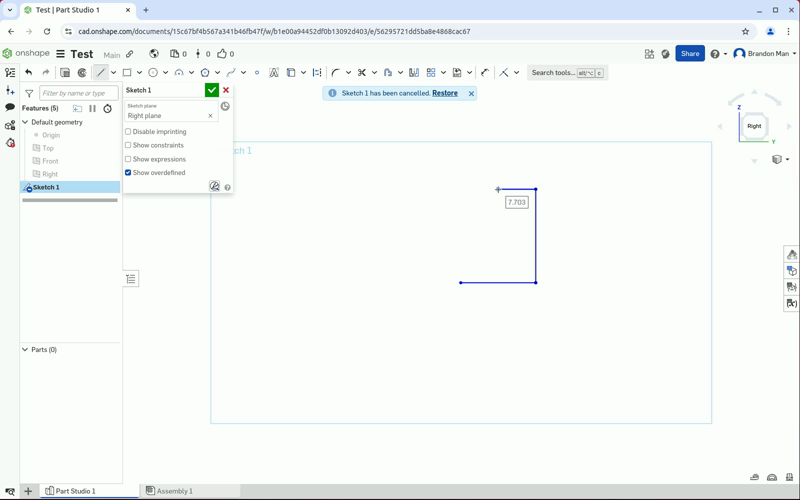
mouse_move(528, 189)
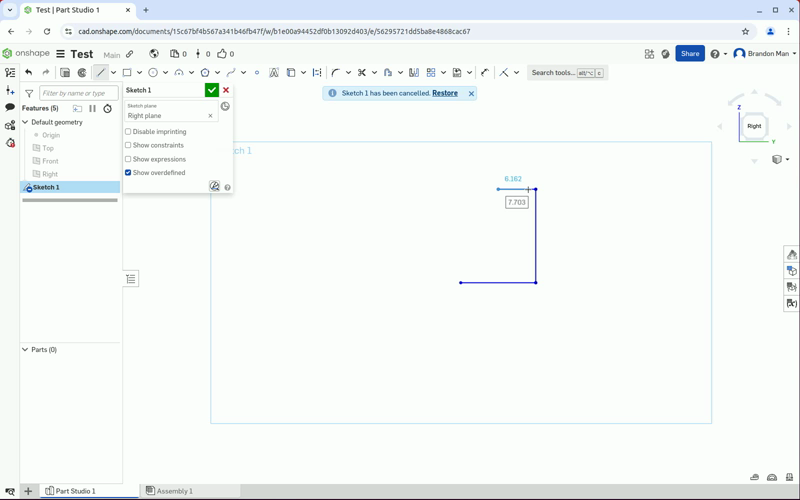
mouse_move(498, 245)
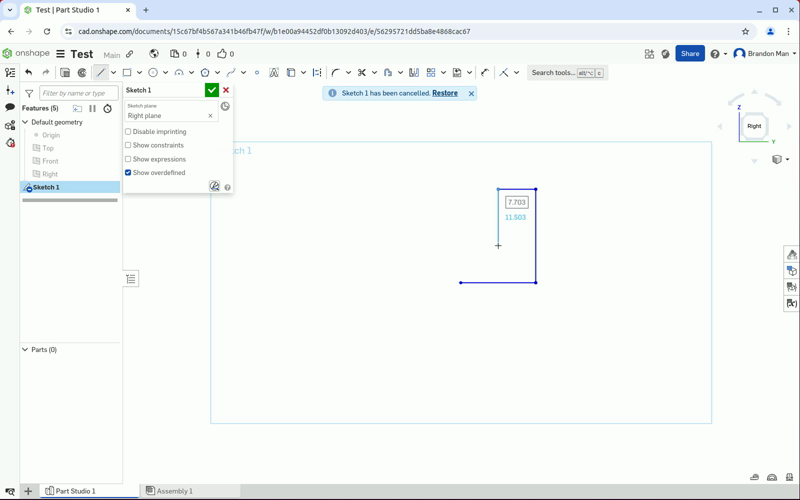
click(498, 245)
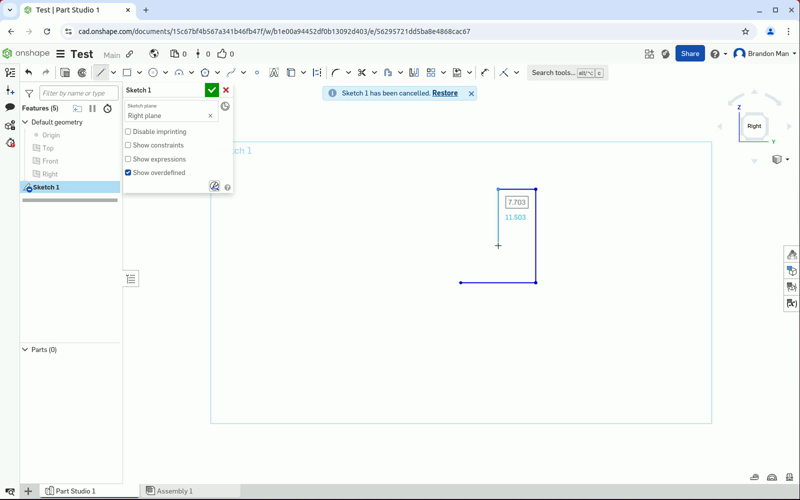
key_up(shift)
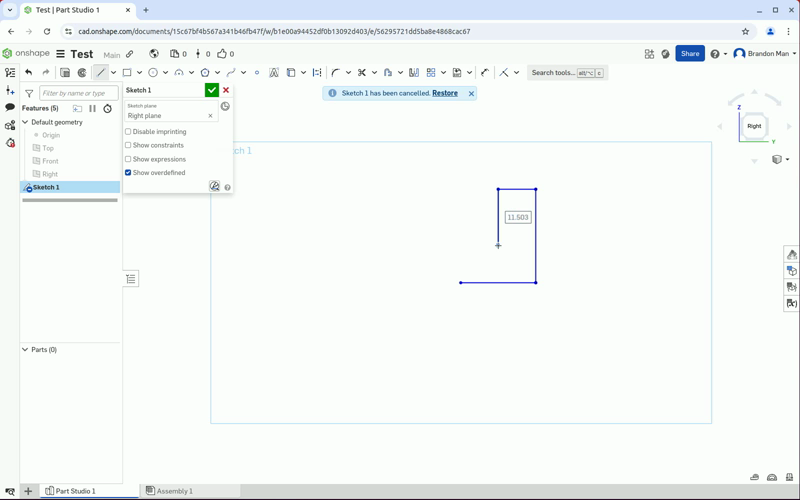
key_down(shift)
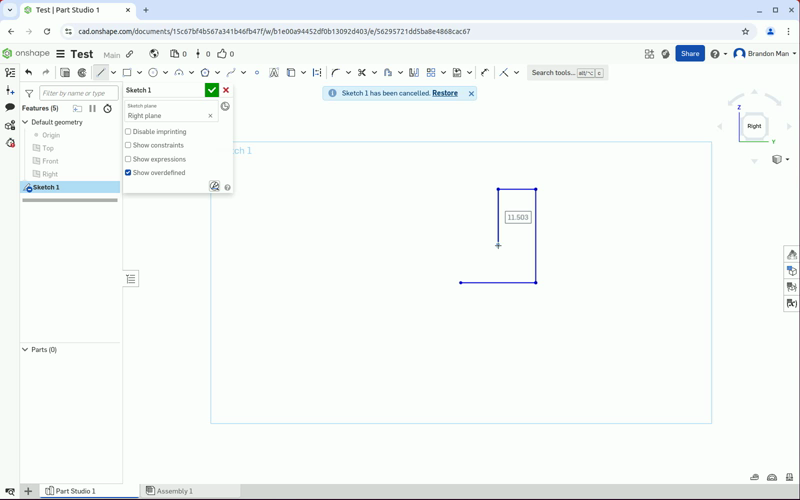
mouse_move(528, 245)
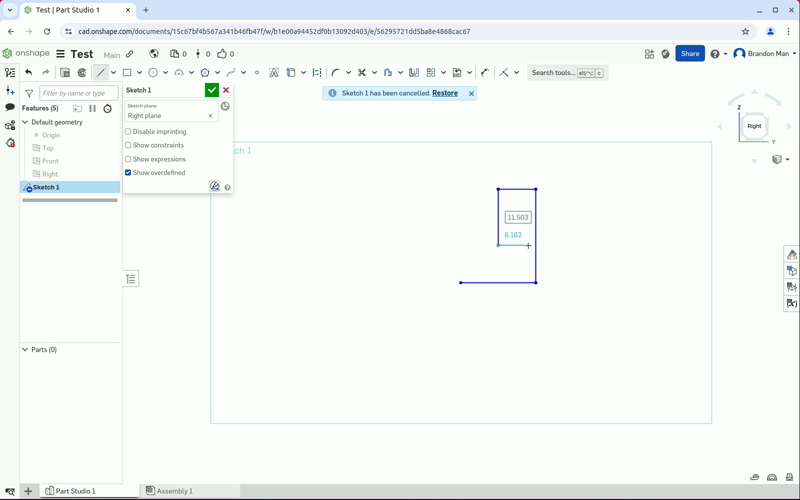
mouse_move(460, 245)
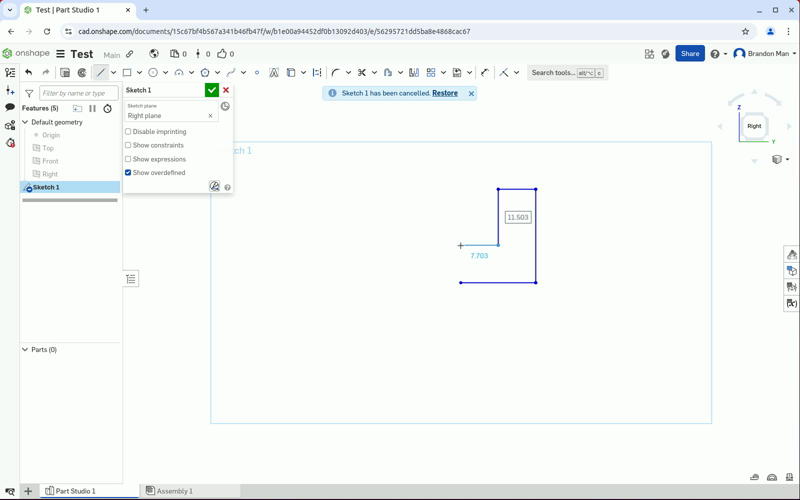
click(460, 245)
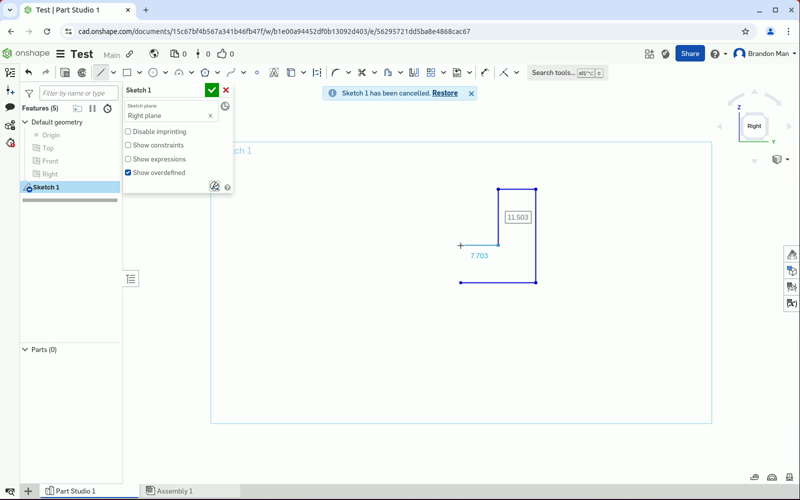
key_up(shift)
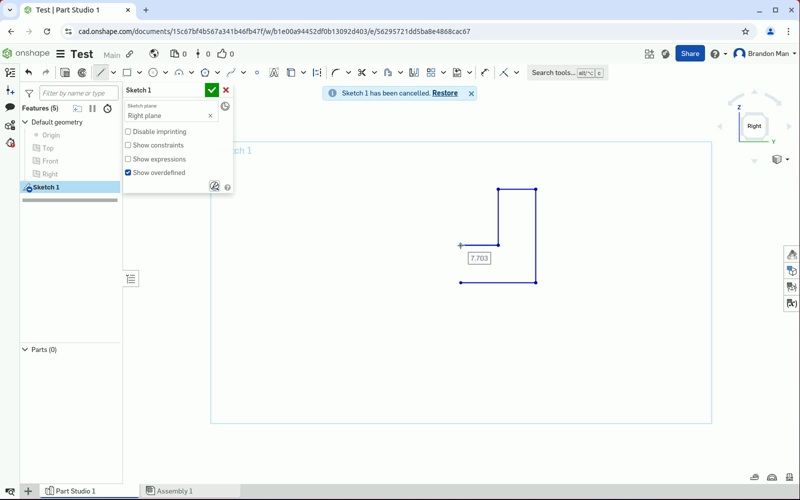
mouse_move(490, 245)
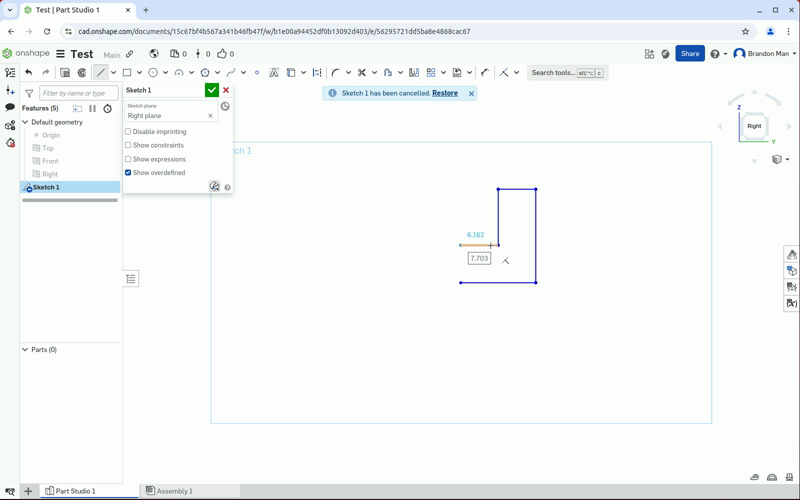
key_down(shift)
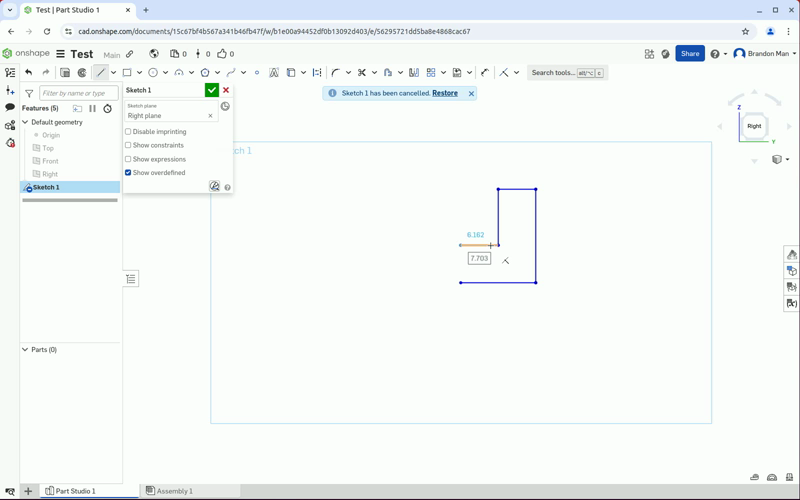
mouse_move(460, 282)
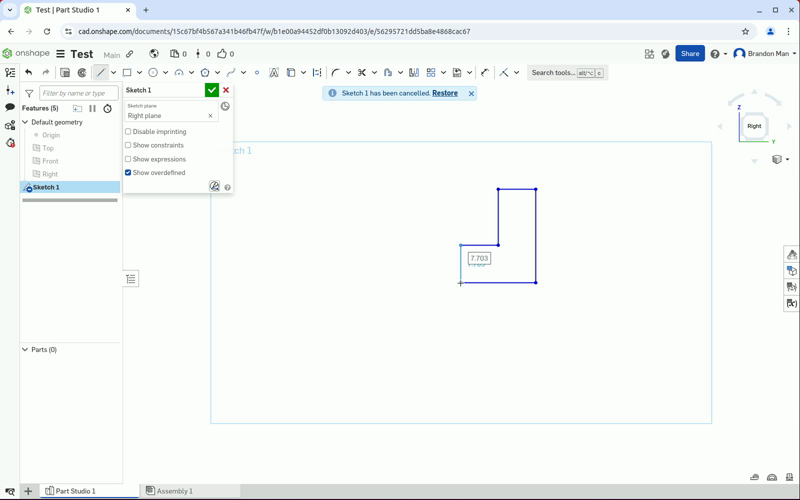
key_up(shift)
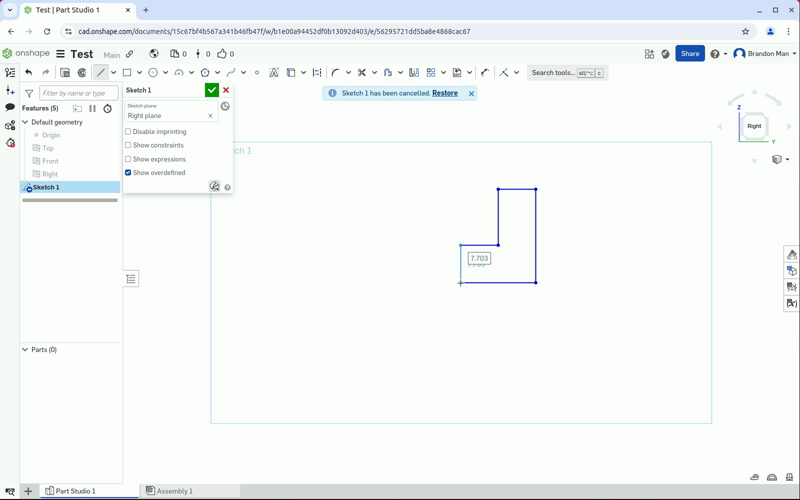
click(460, 282)
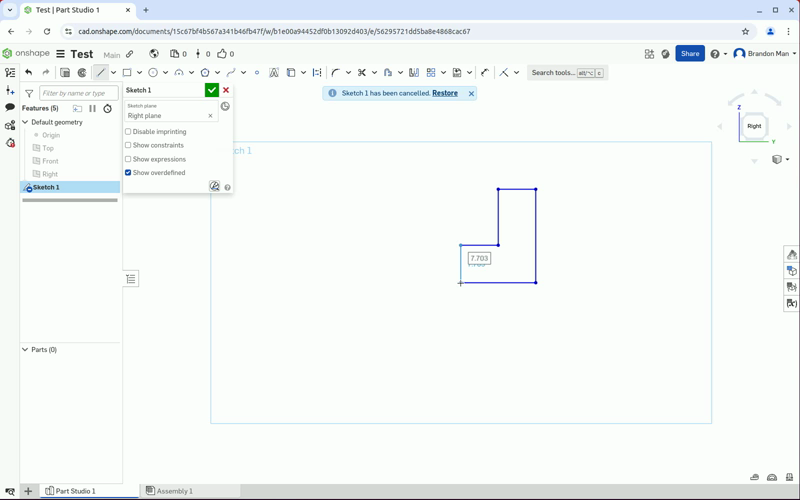
key(esc)
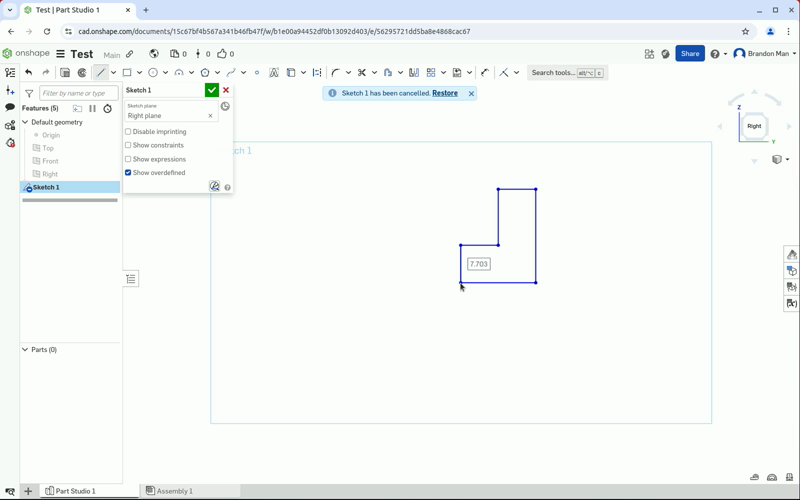
mouse_move(524, 219)
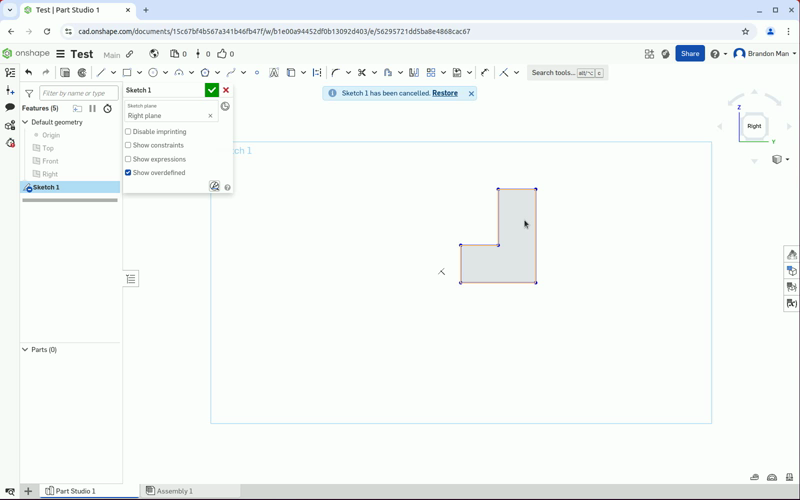
click(524, 219)
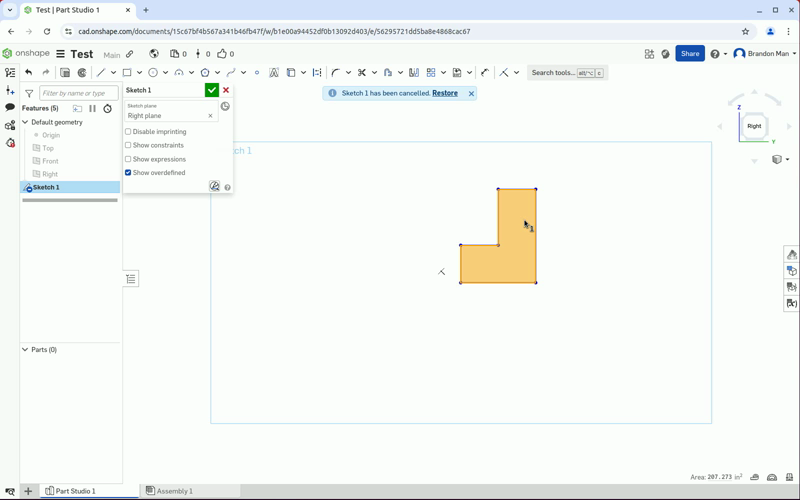
mouse_move(73, 352)
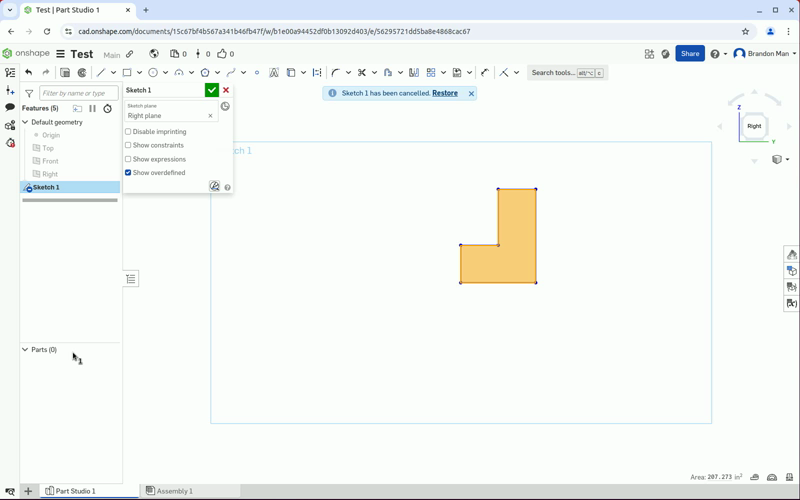
key(shift+y)
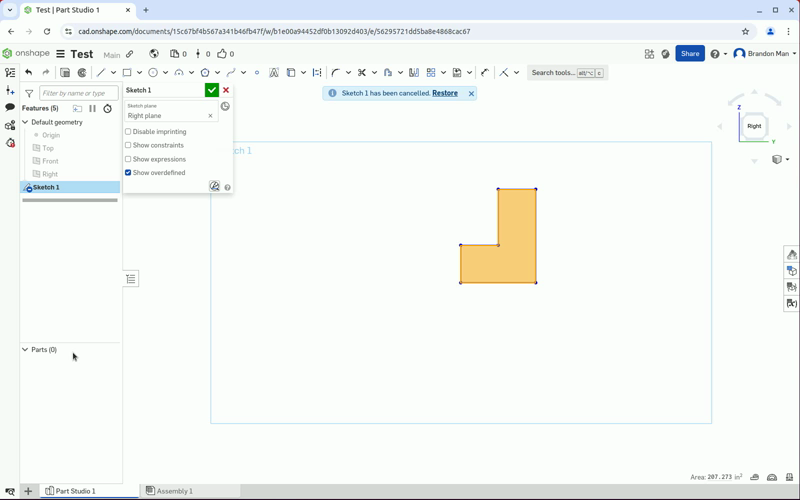
key(shift+e)
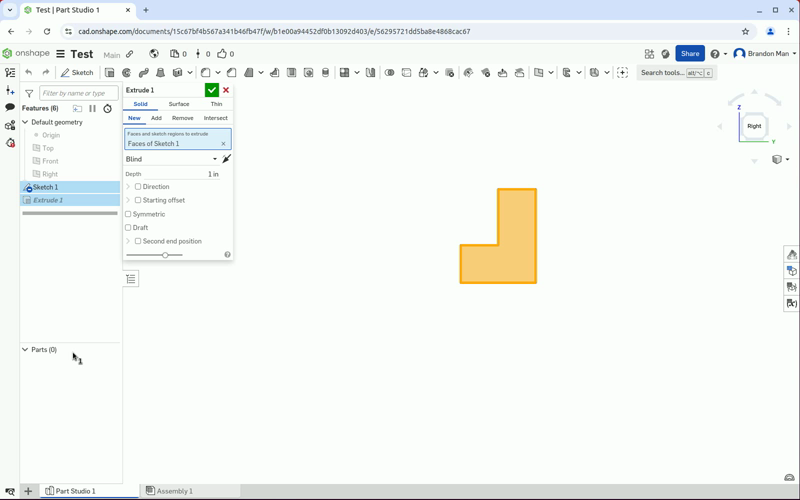
mouse_move(143, 106)
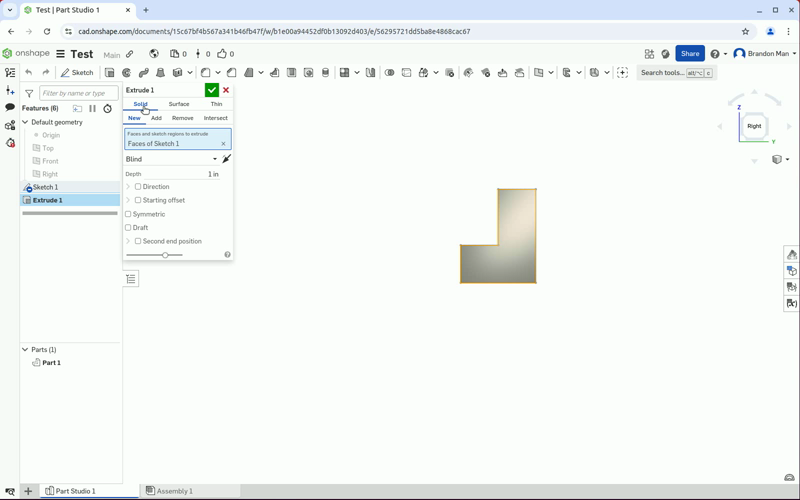
click(143, 106)
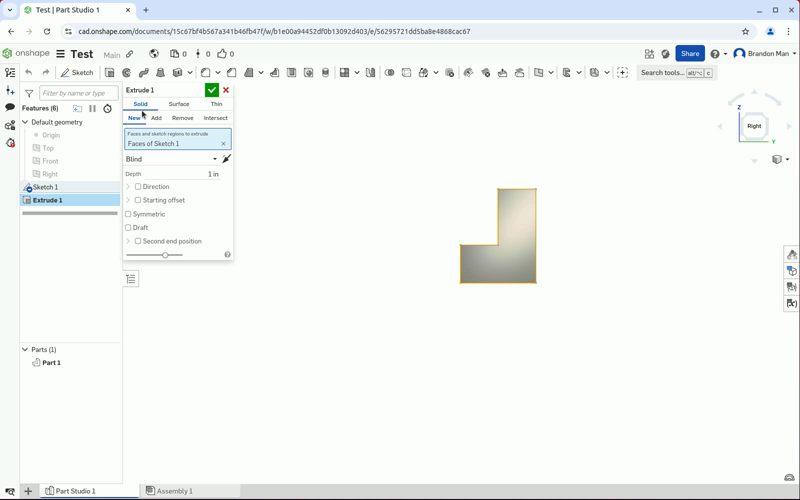
mouse_move(137, 120)
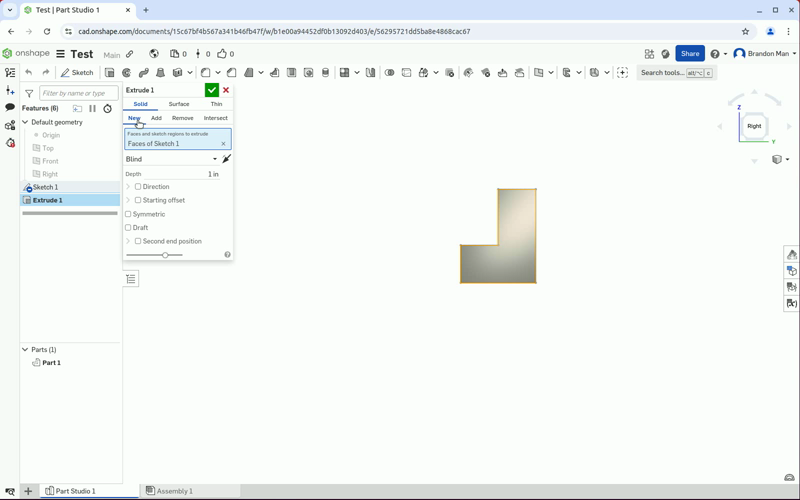
click(137, 120)
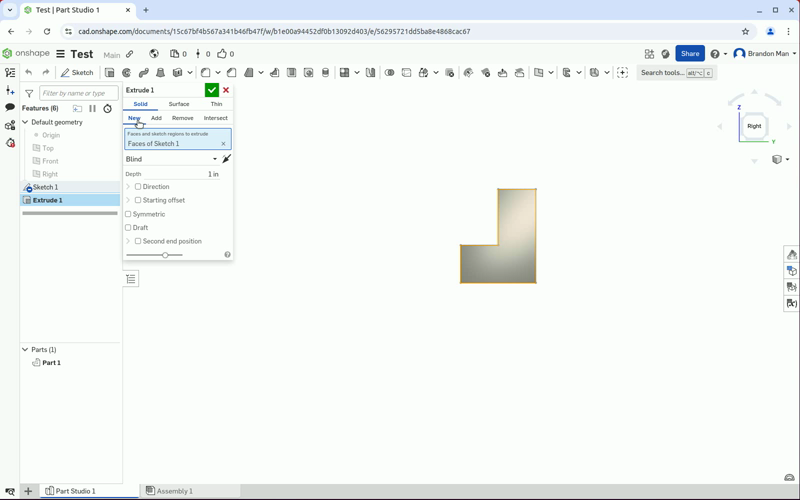
key(tab, 4)
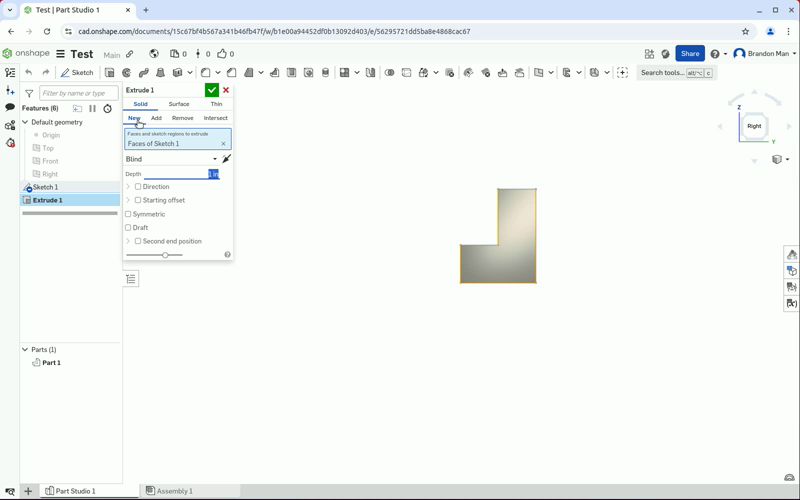
text(23.108)
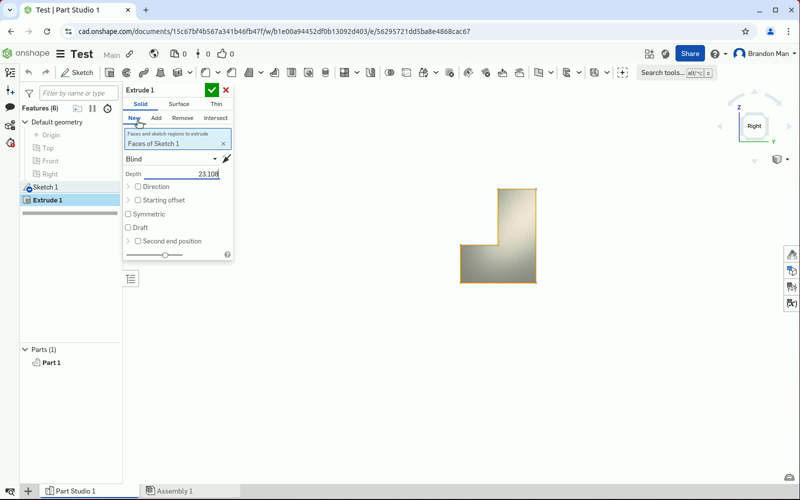
key(enter)
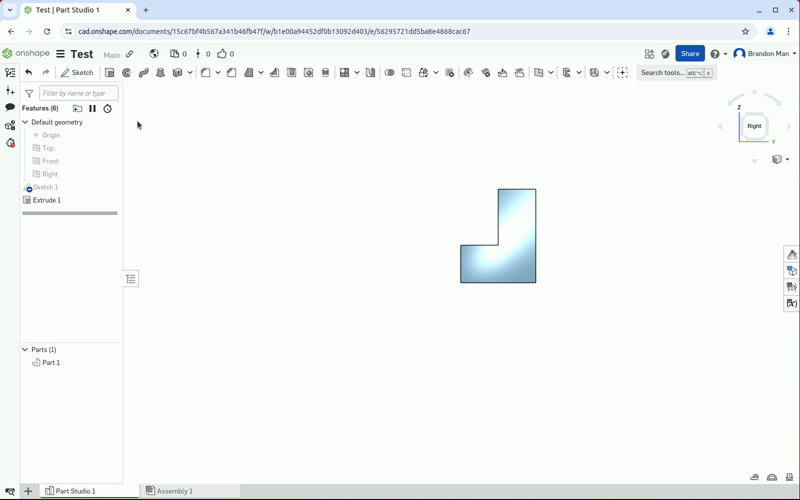
key(shift+h)
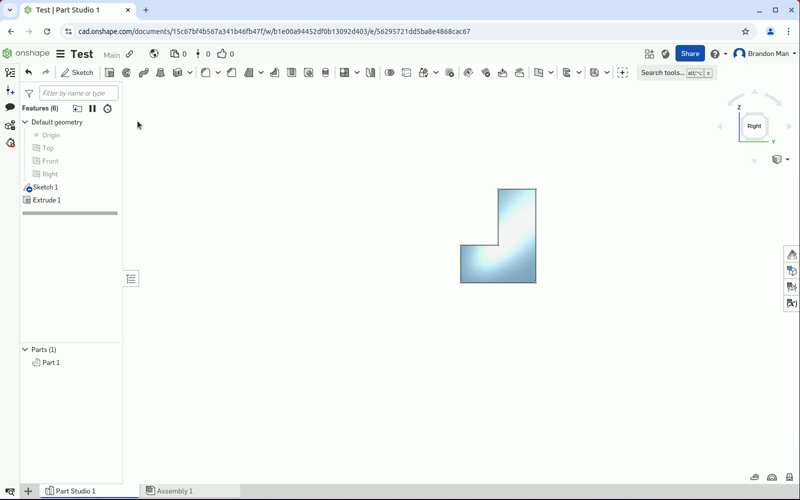
key(shift+h)
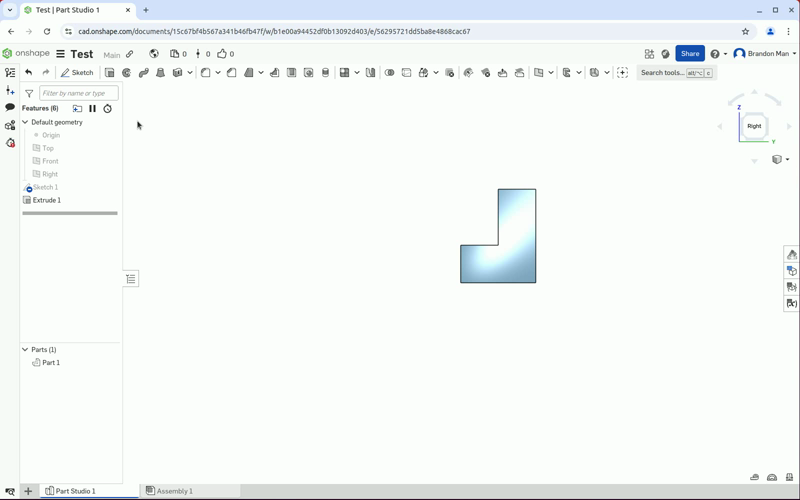
mouse_move(73, 189)
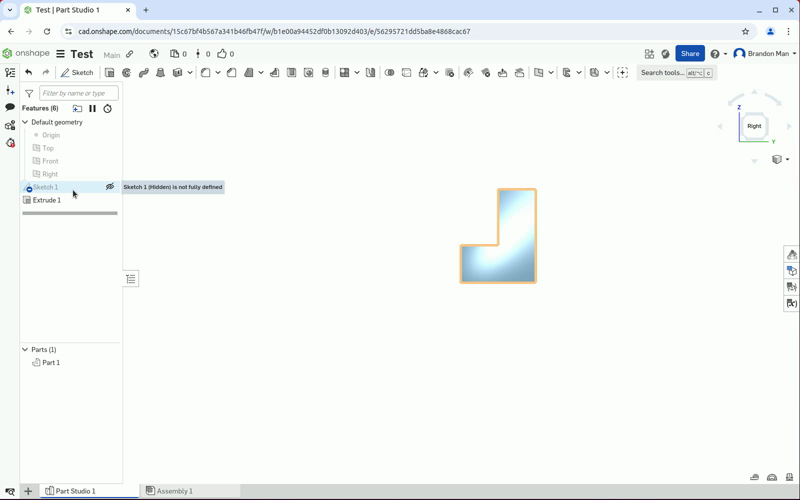
click(73, 189)
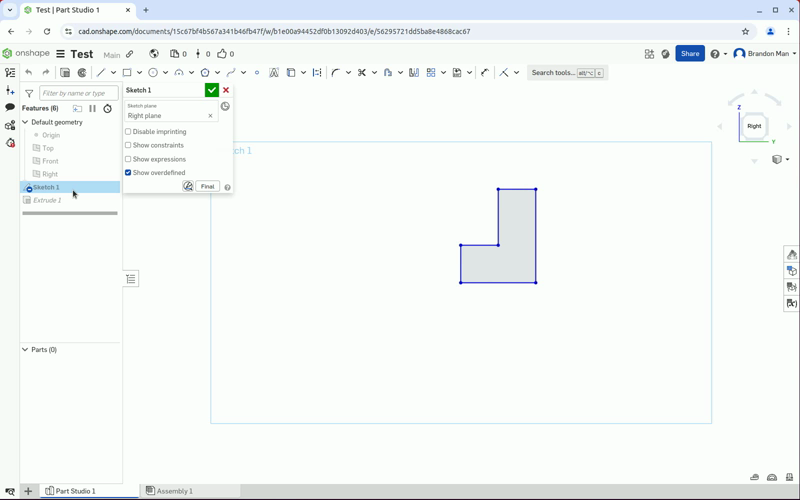
mouse_move(229, 92)
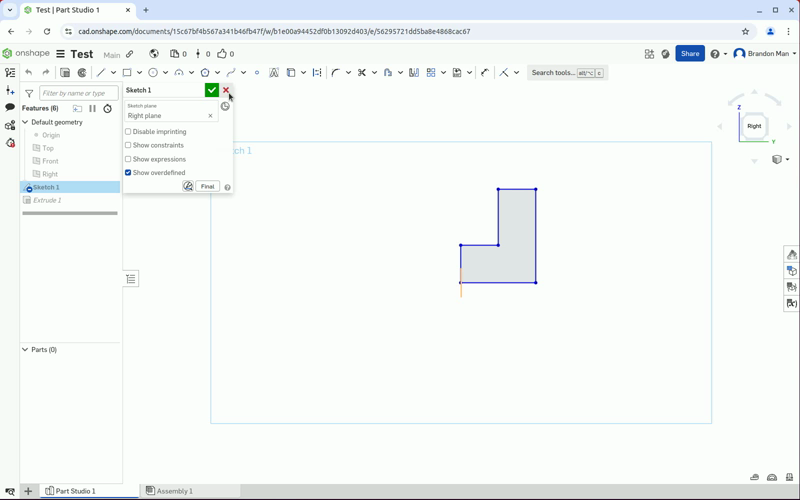
click(229, 92)
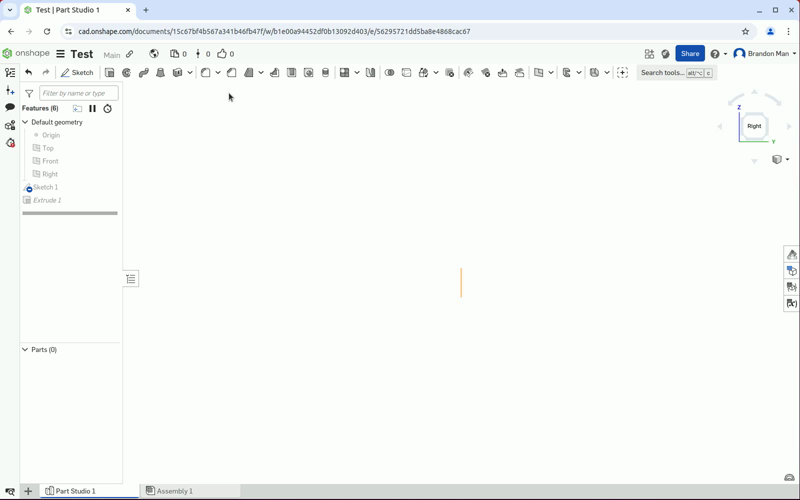
mouse_move(73, 352)
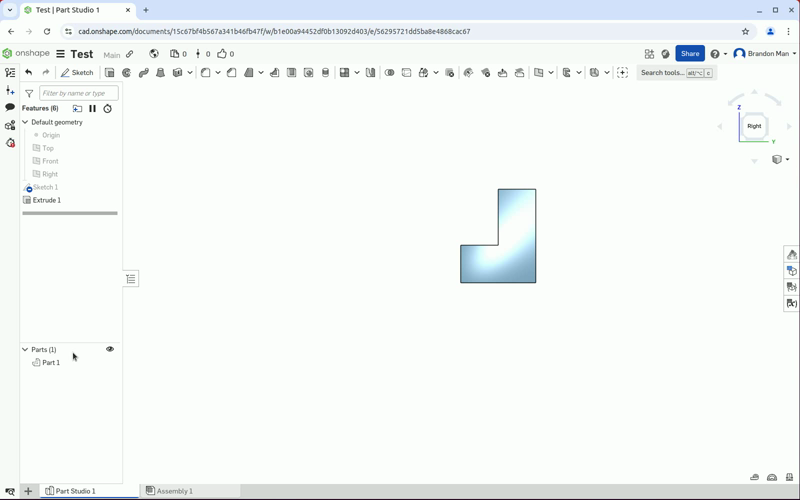
key(y)
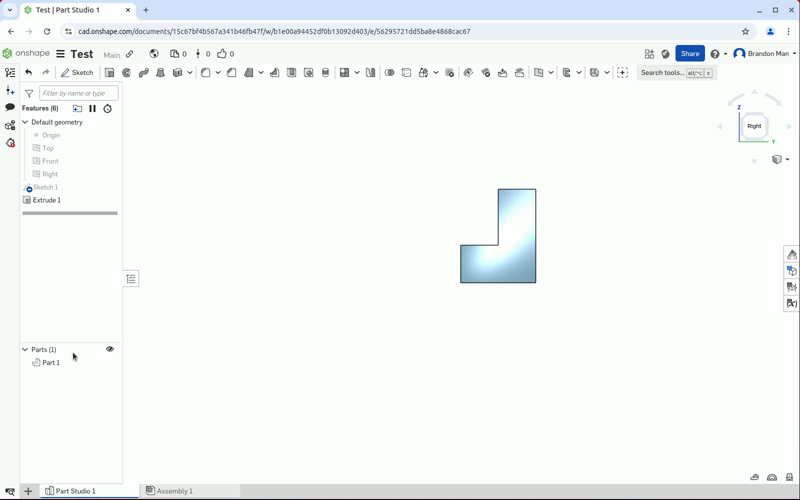
key(shift+p)
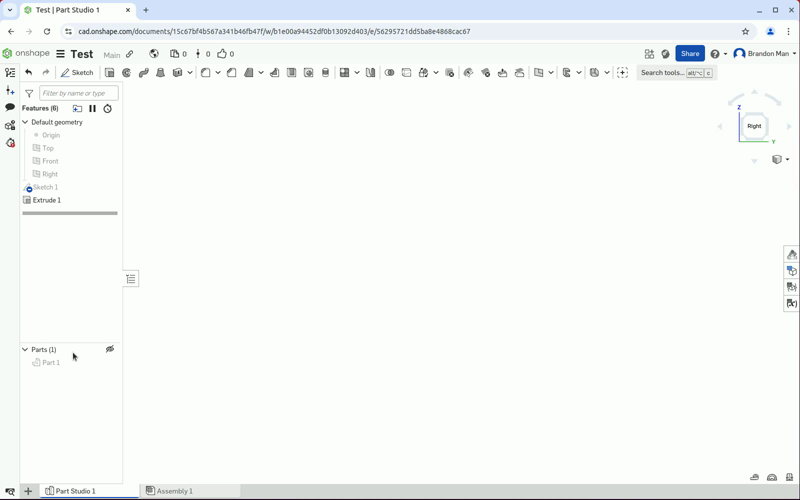
key(space)
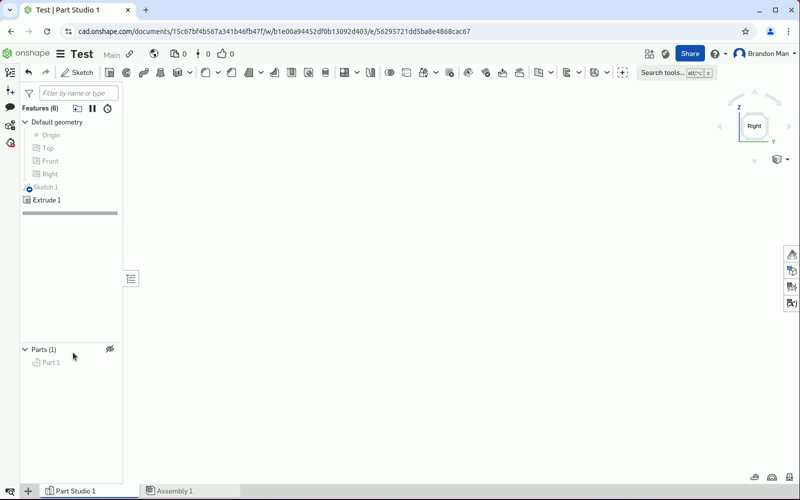
key_down(shift)
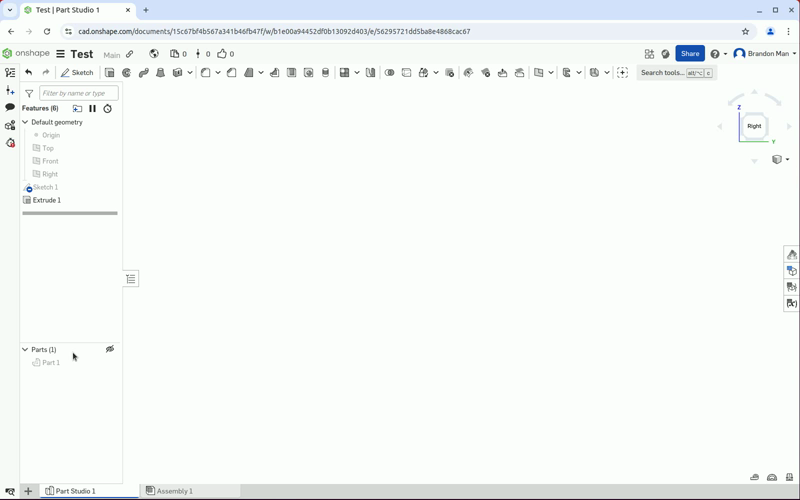
key(right)
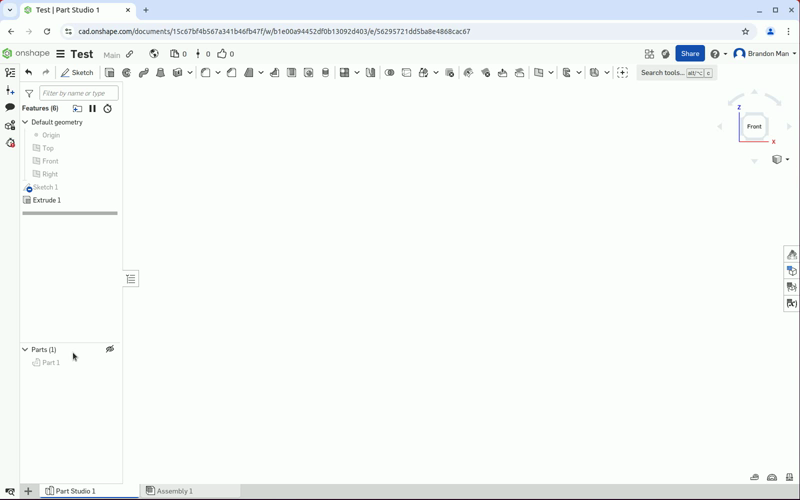
key_up(shift)
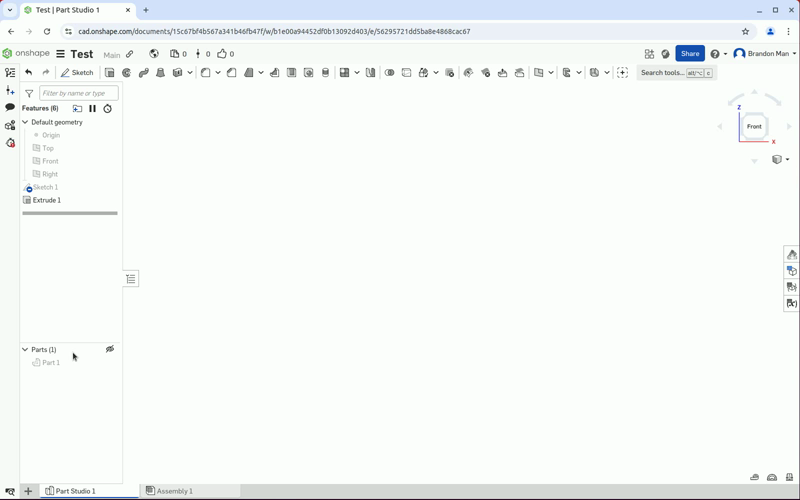
key(space)
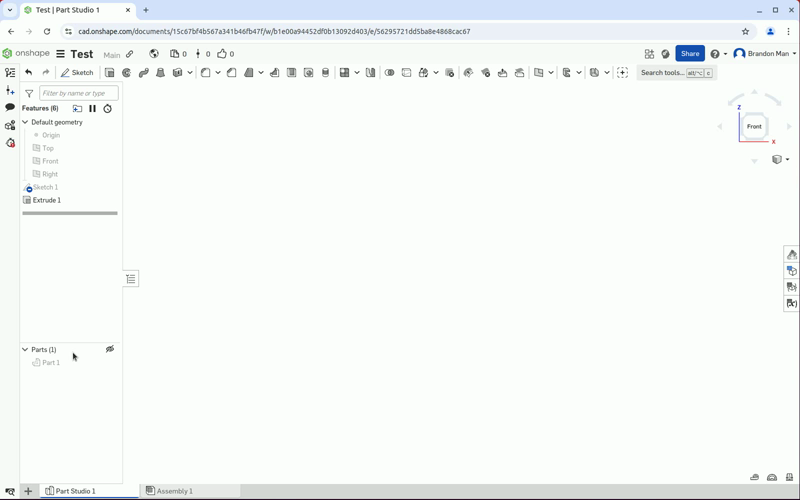
key_down(shift)
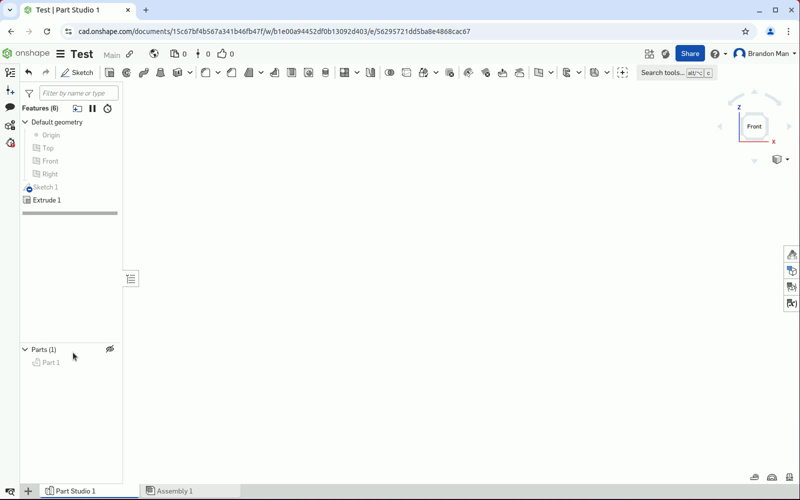
key(down)
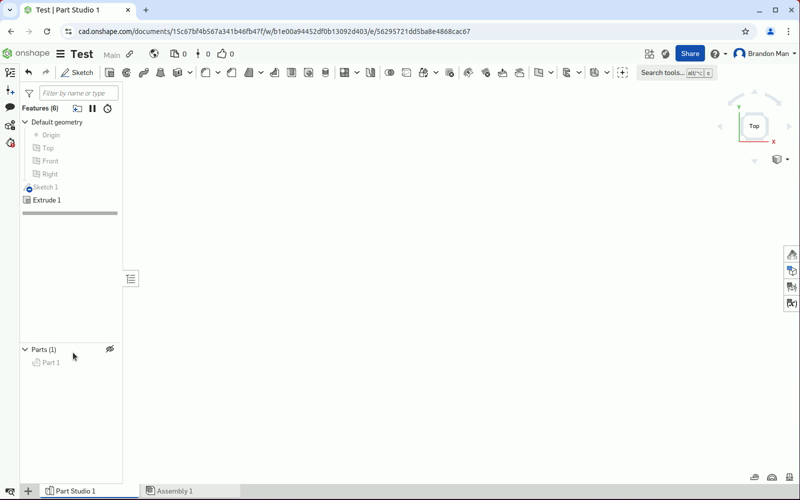
key_up(shift)
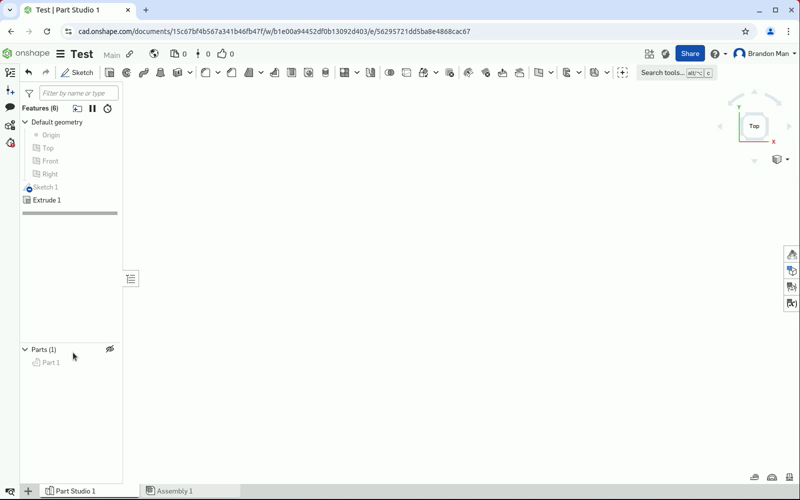
mouse_move(73, 352)
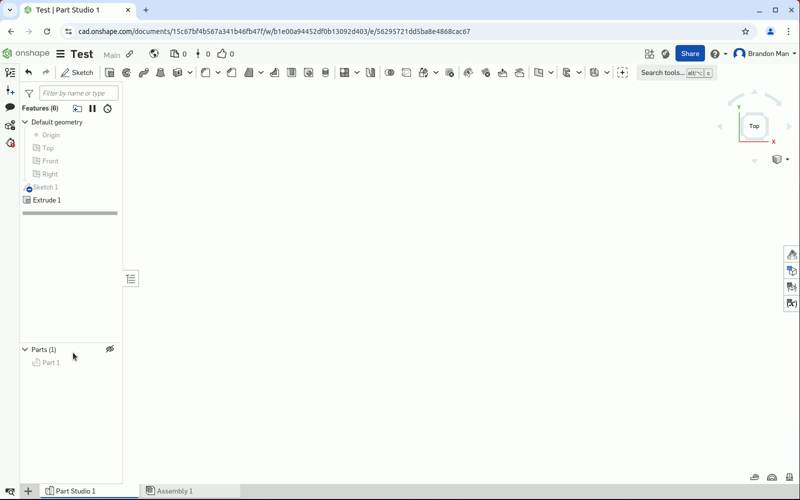
key(shift+y)
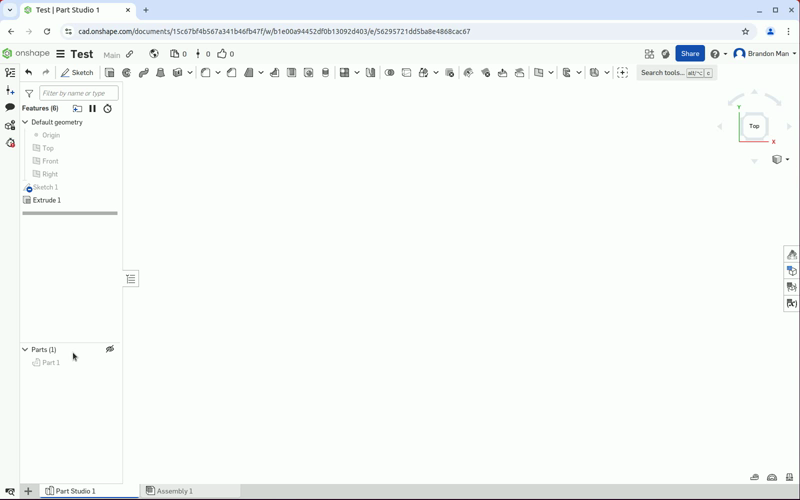
key(shift+s)
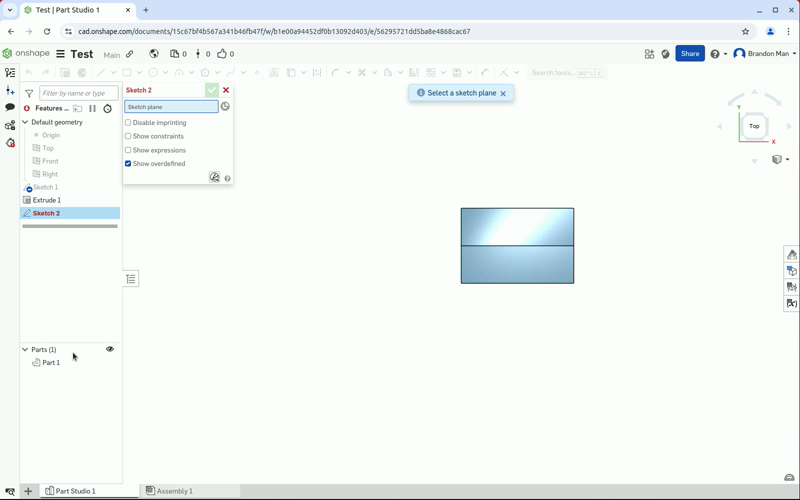
mouse_move(73, 150)
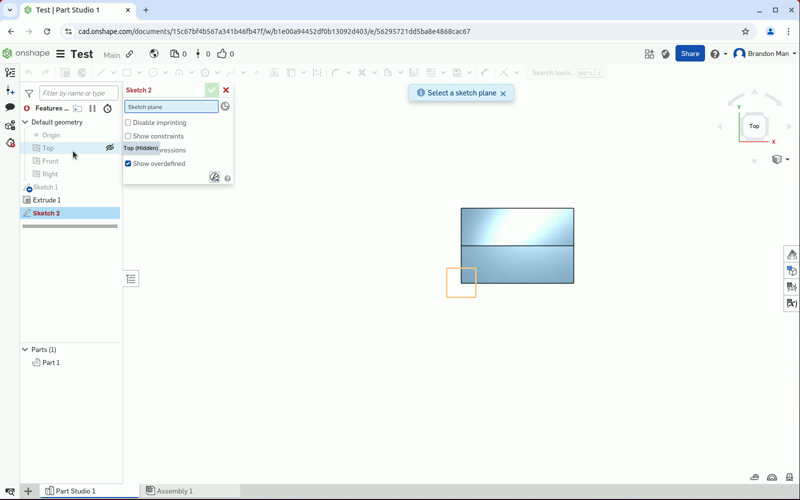
click(73, 150)
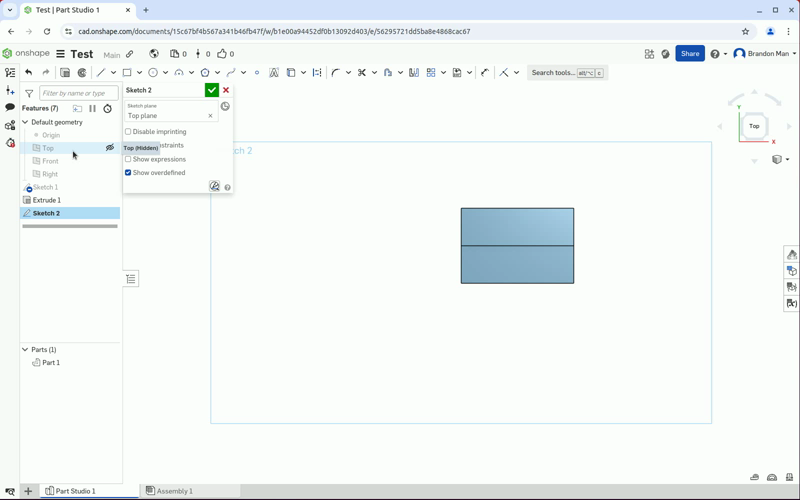
mouse_move(73, 352)
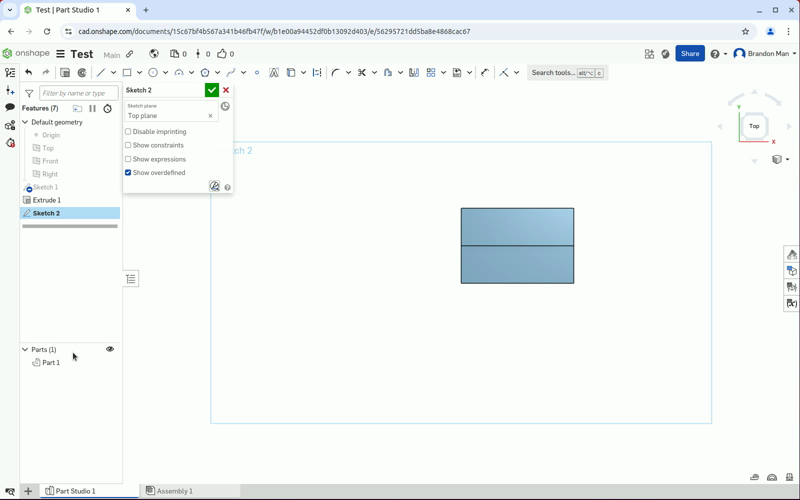
key(y)
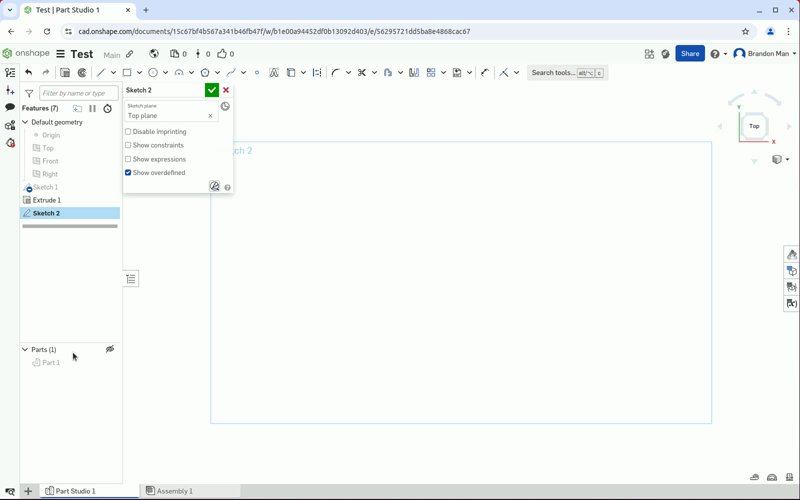
key(l)
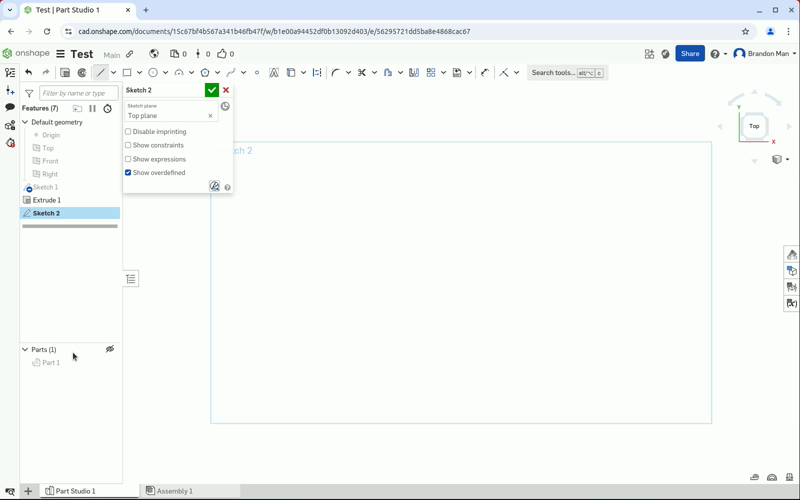
key_down(shift)
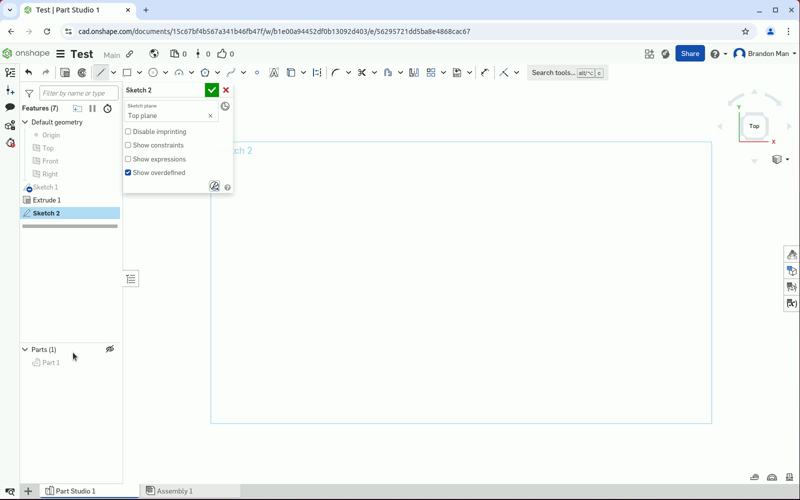
mouse_move(535, 282)
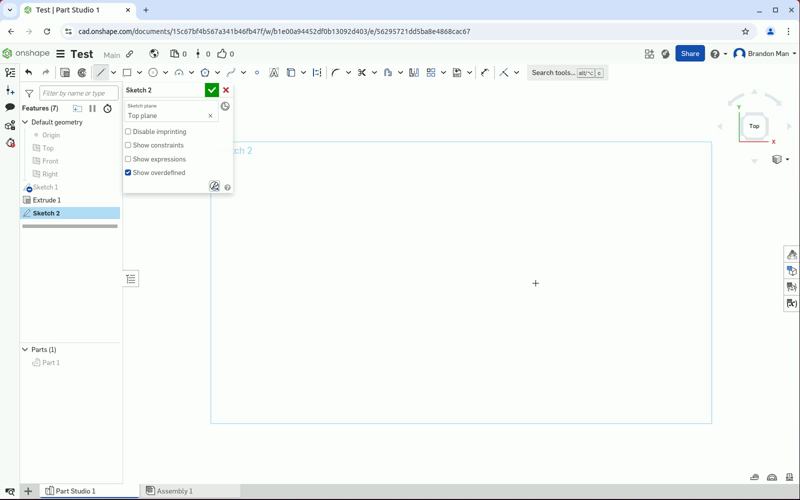
click(535, 282)
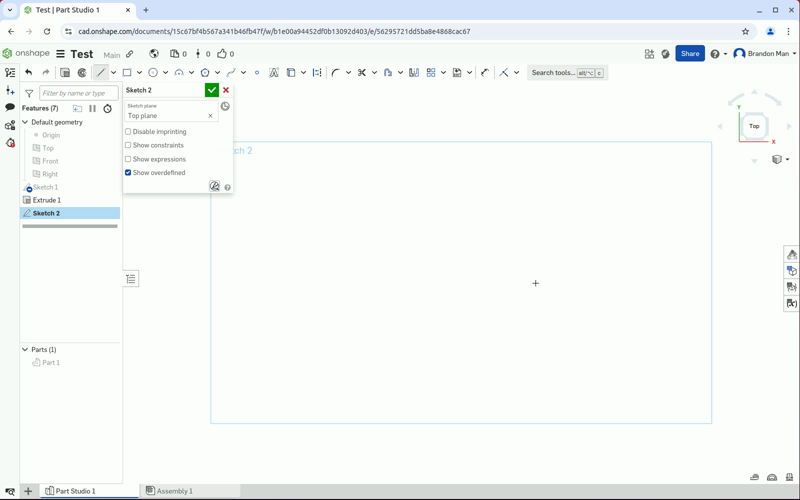
key_up(shift)
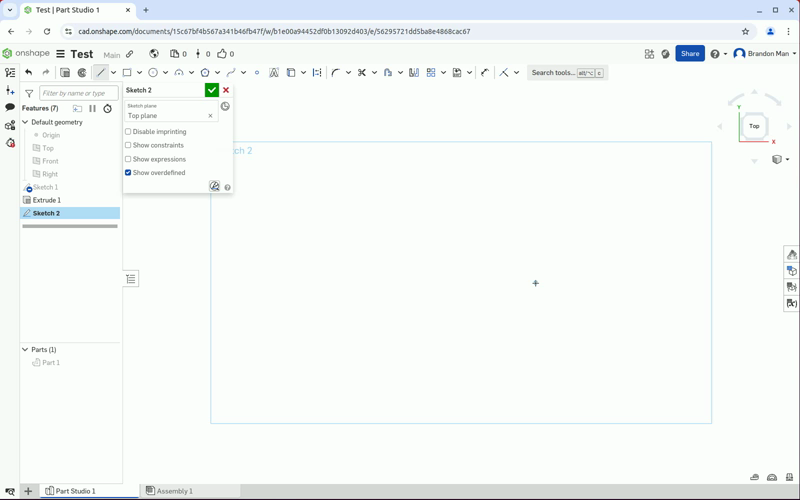
key_down(shift)
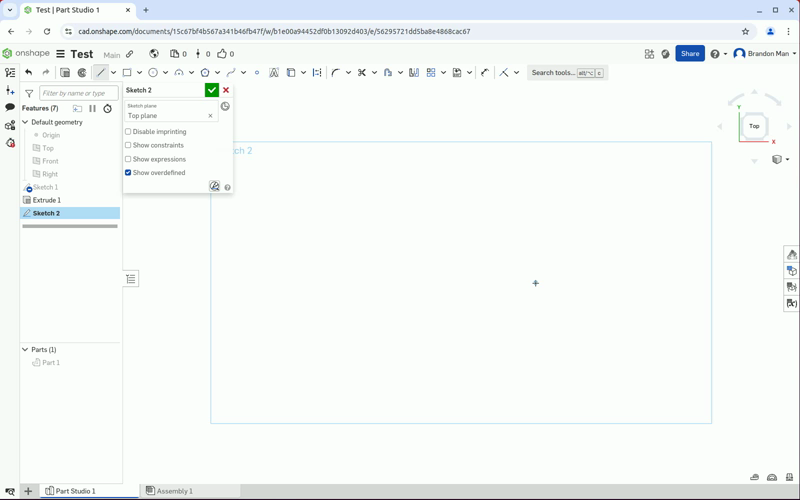
mouse_move(565, 282)
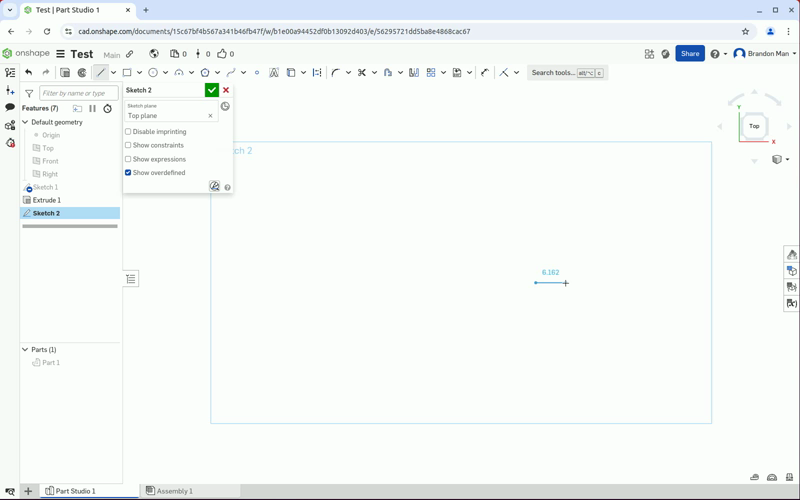
mouse_move(574, 282)
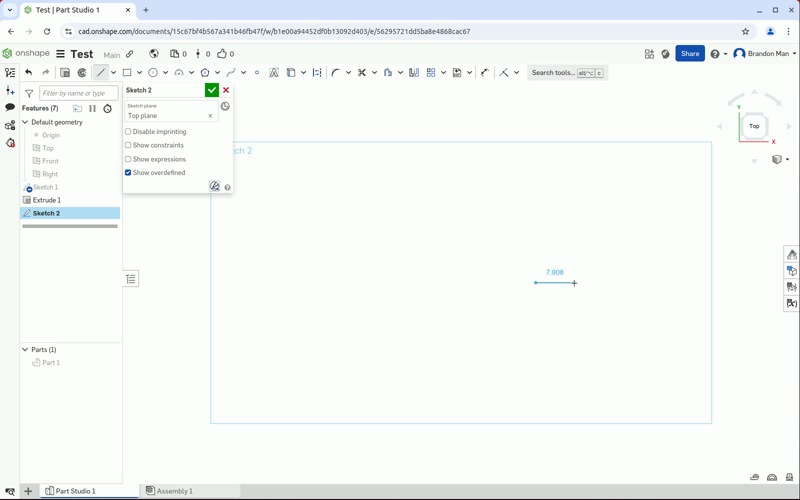
click(574, 282)
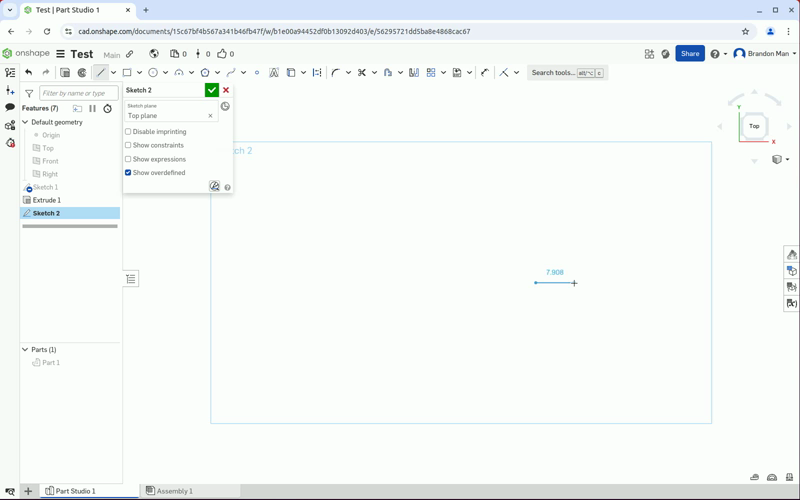
key_up(shift)
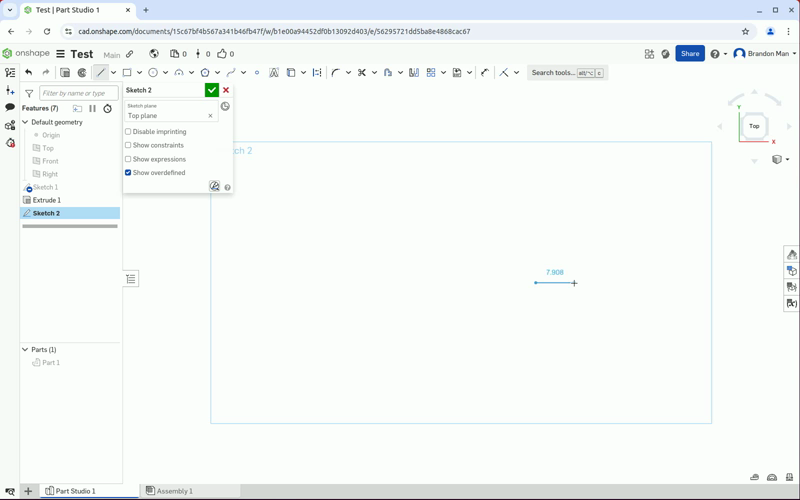
key_down(shift)
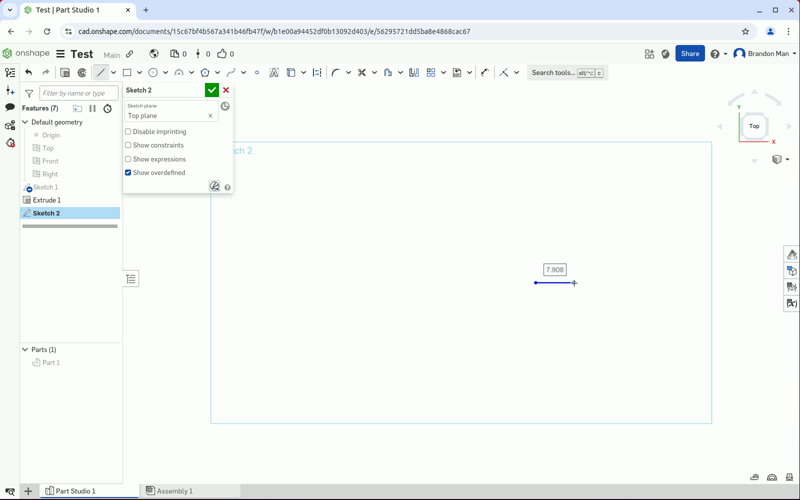
mouse_move(589, 282)
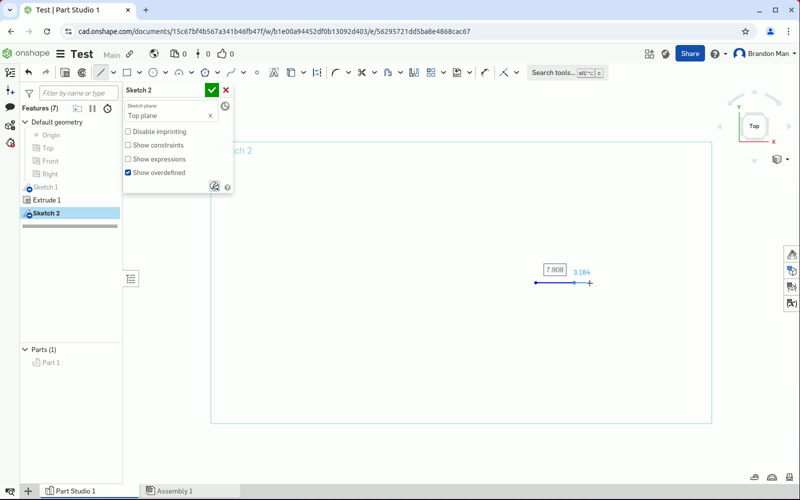
mouse_move(574, 244)
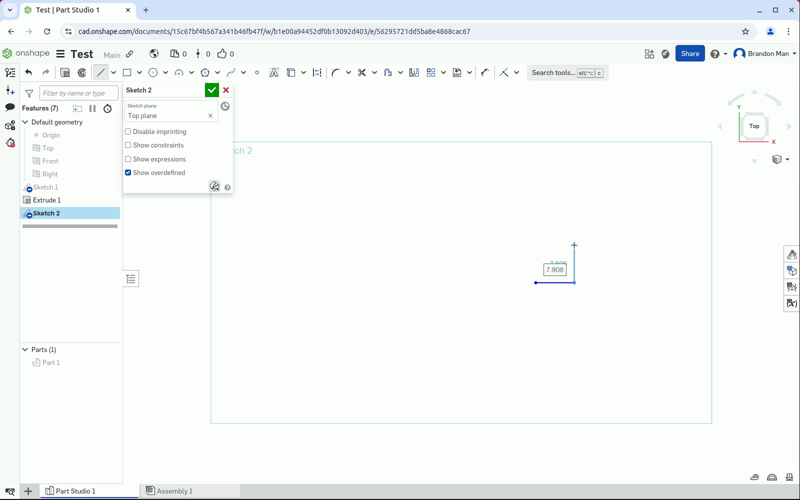
click(574, 244)
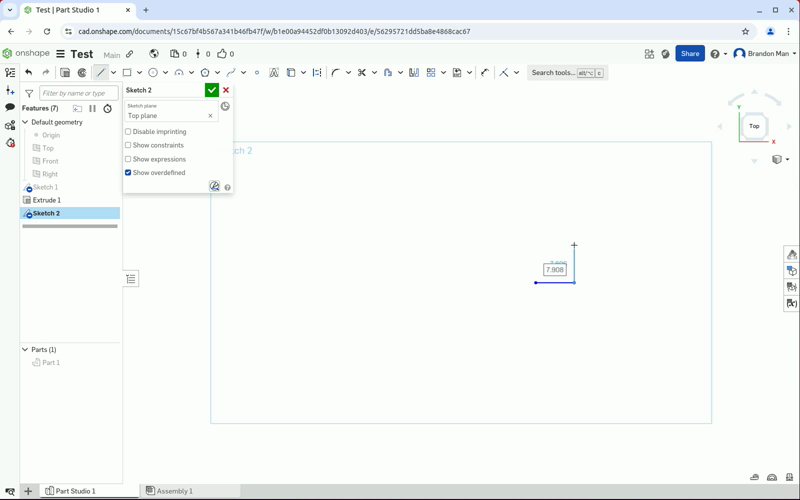
key_up(shift)
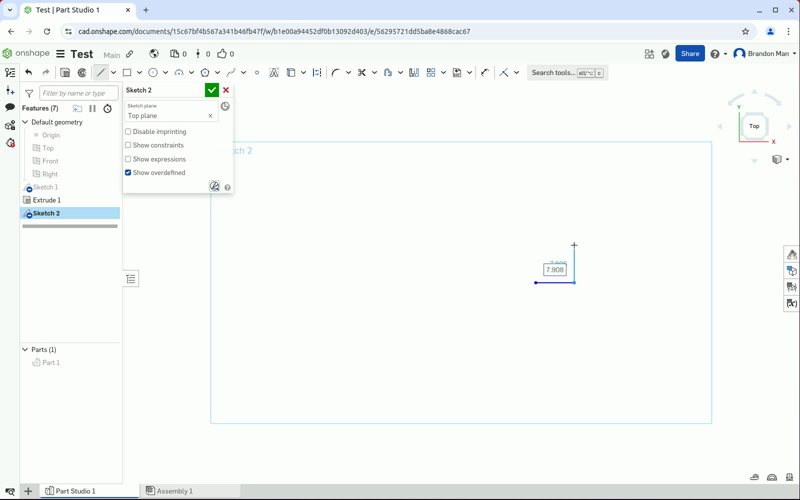
mouse_move(589, 244)
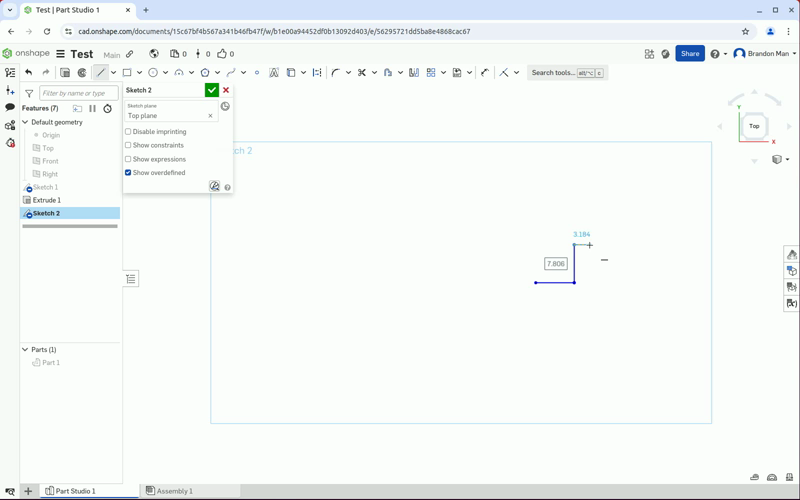
key_down(shift)
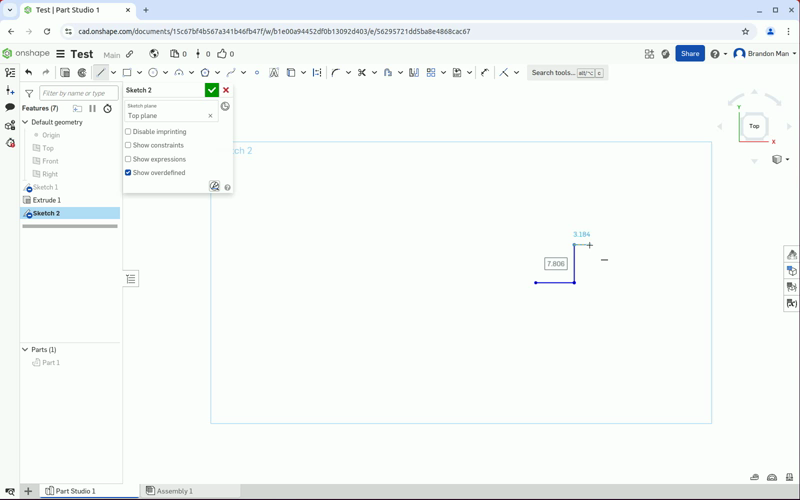
mouse_move(535, 282)
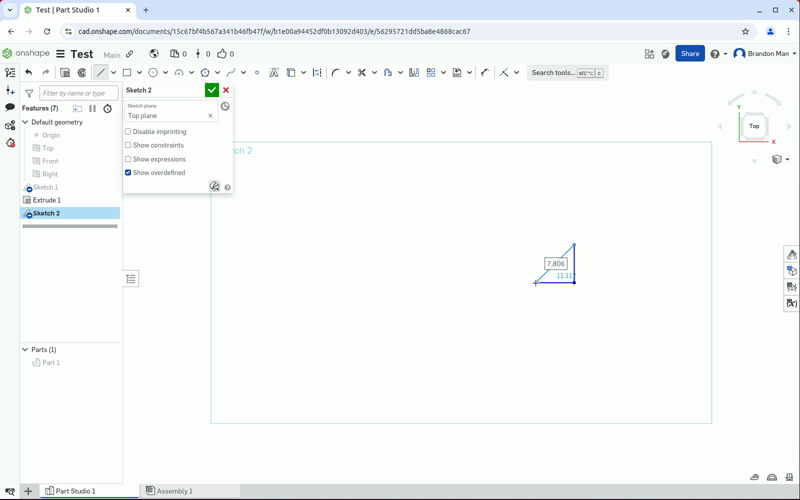
key_up(shift)
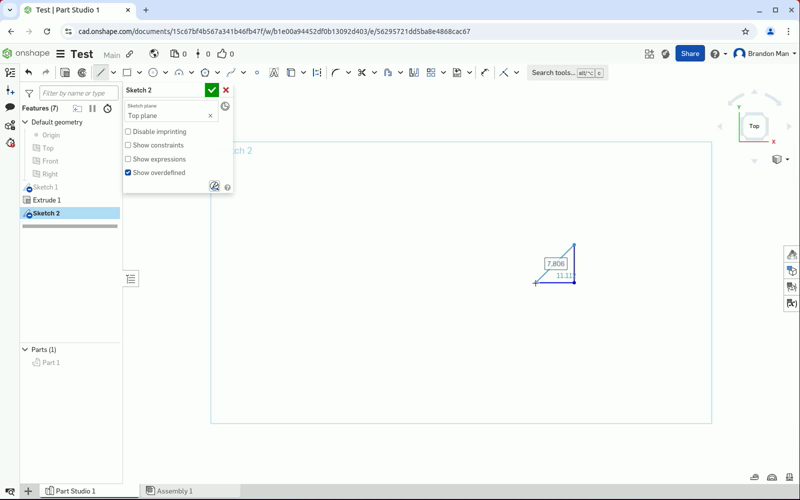
click(535, 282)
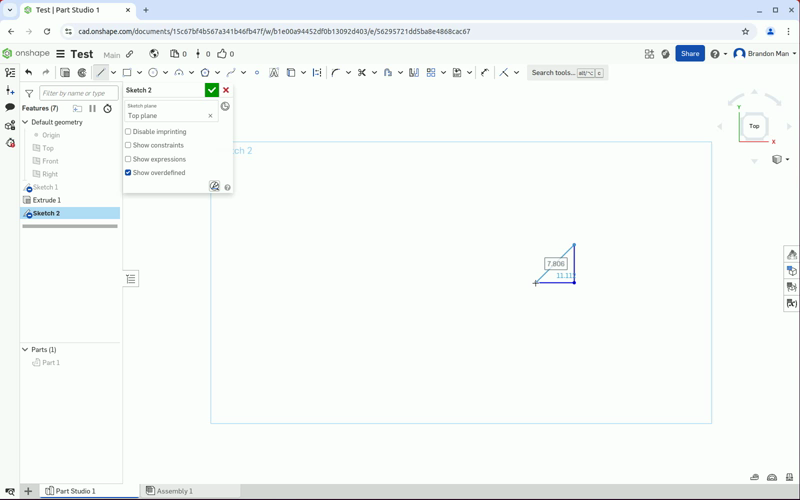
key(esc)
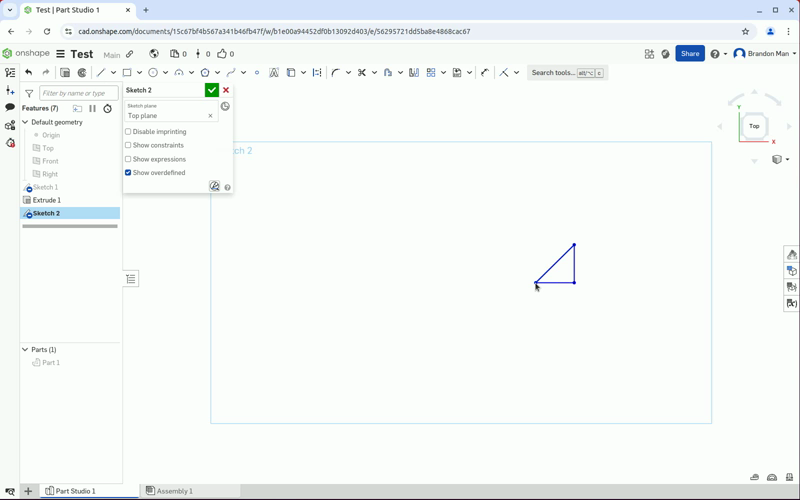
mouse_move(564, 269)
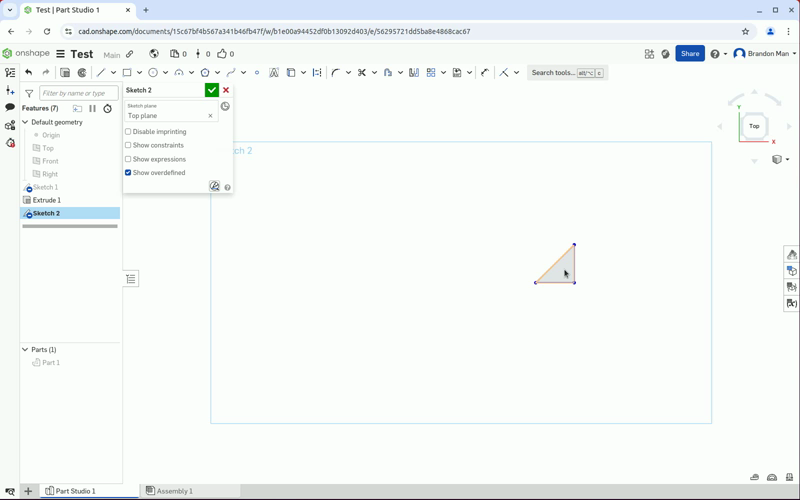
scroll(6)
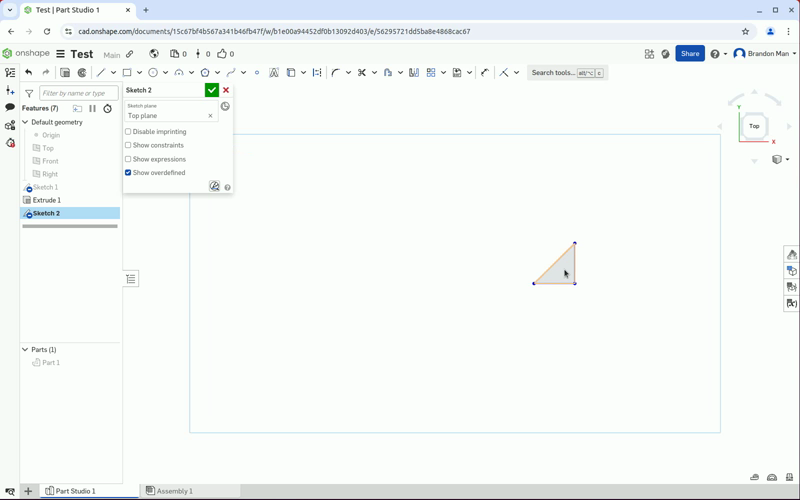
scroll(6)
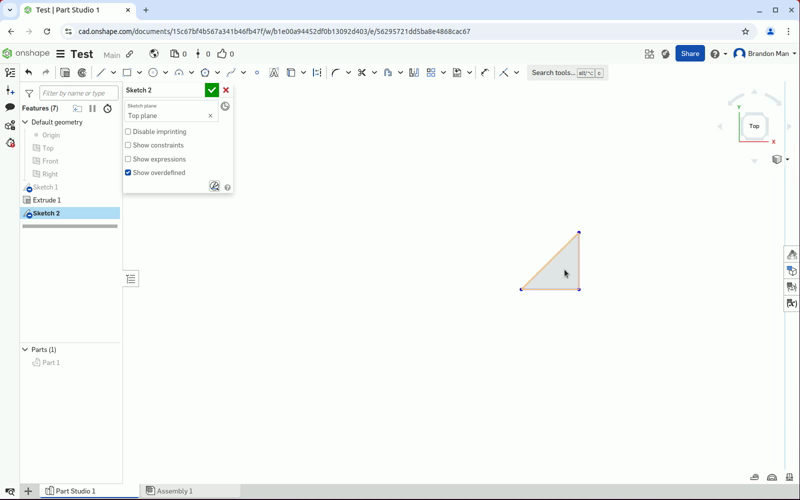
scroll(6)
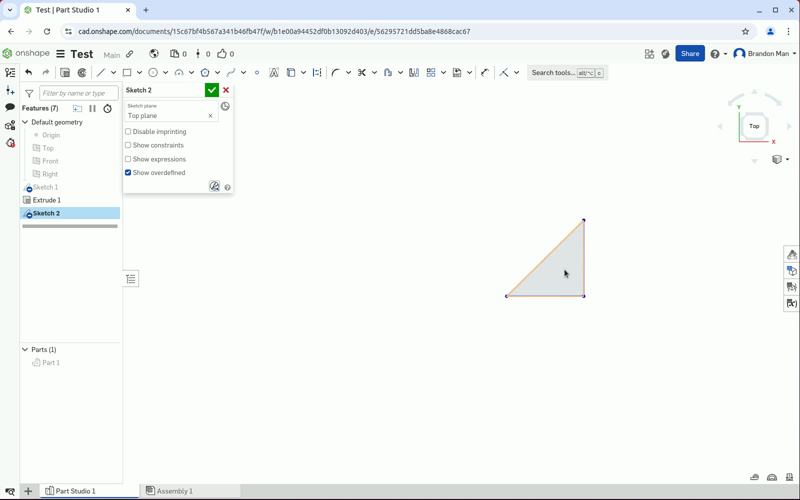
scroll(6)
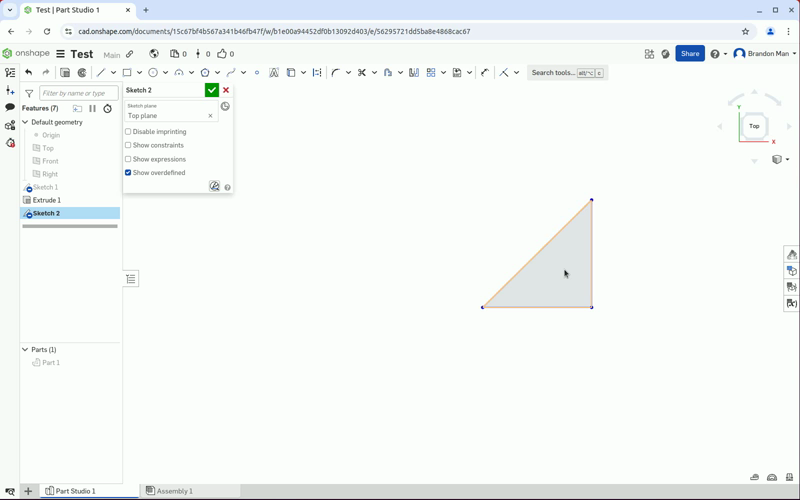
scroll(6)
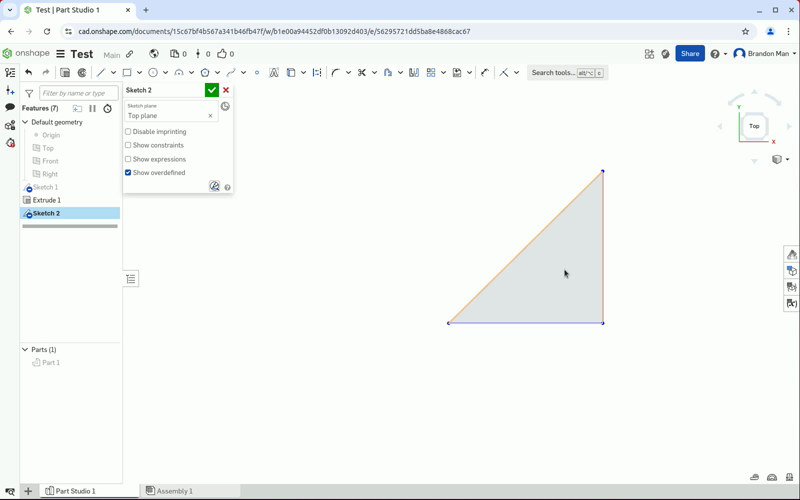
scroll(6)
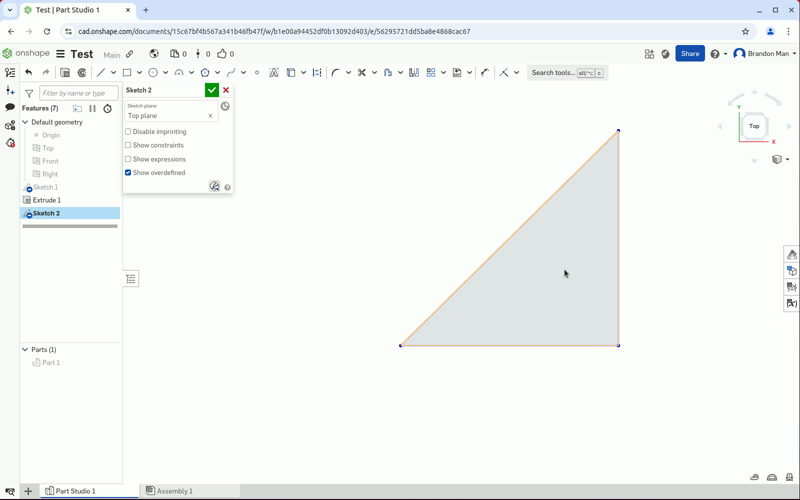
scroll(6)
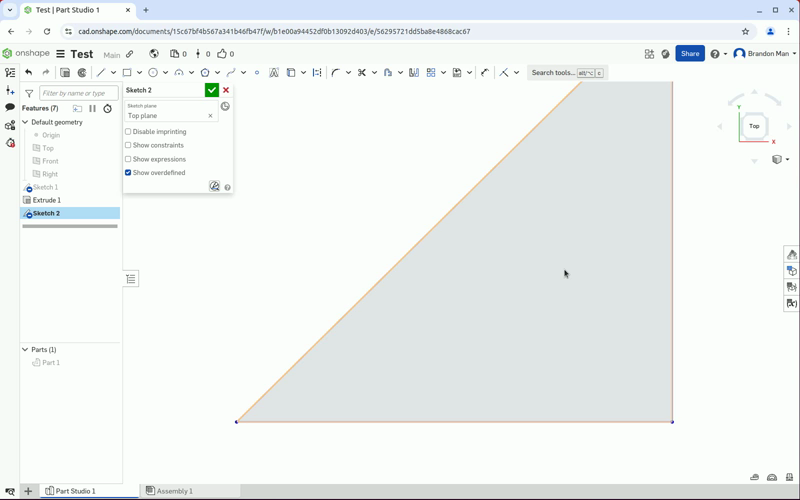
click(564, 269)
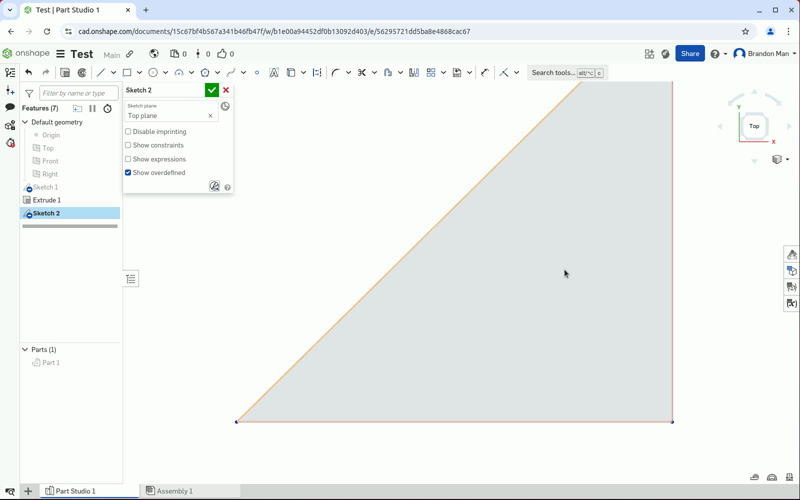
scroll(-6)
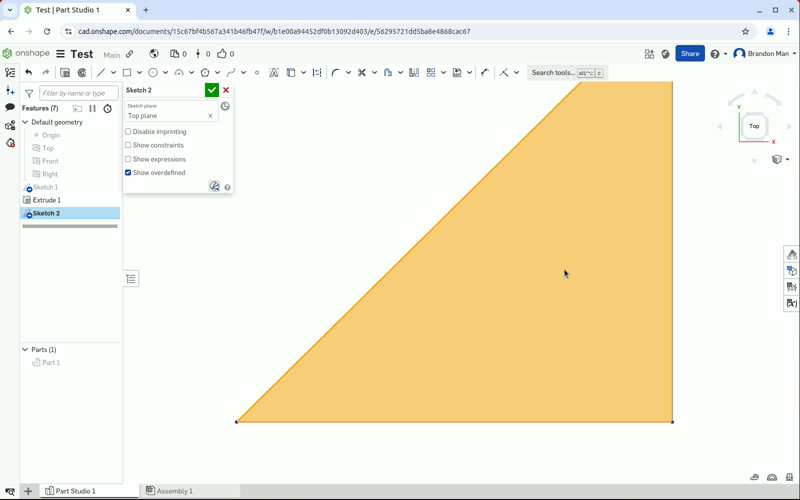
scroll(-6)
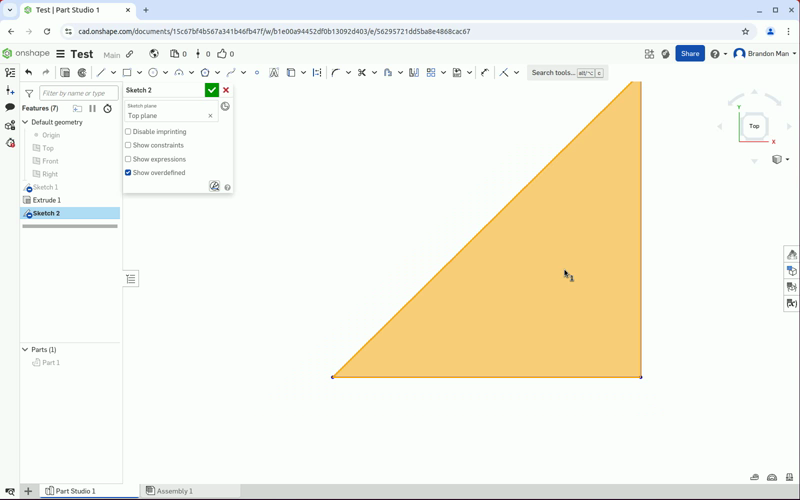
scroll(-6)
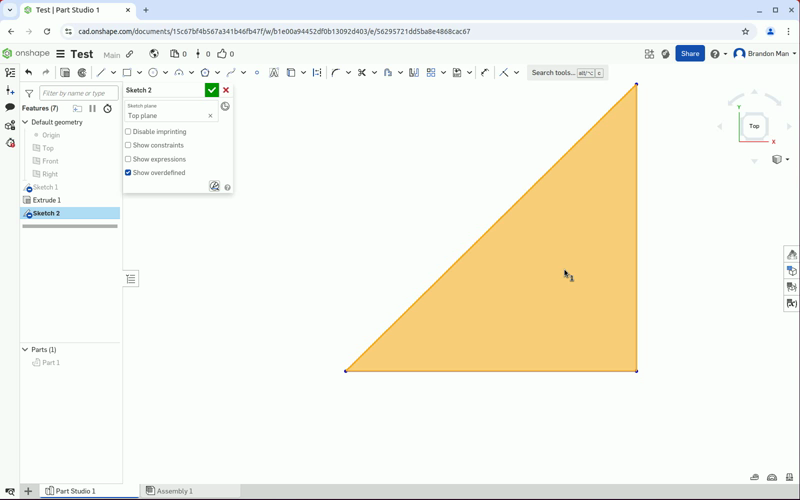
scroll(-6)
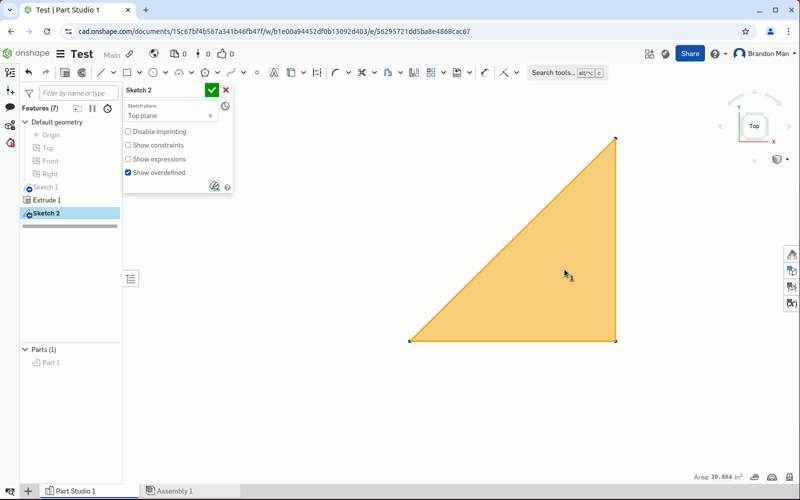
scroll(-6)
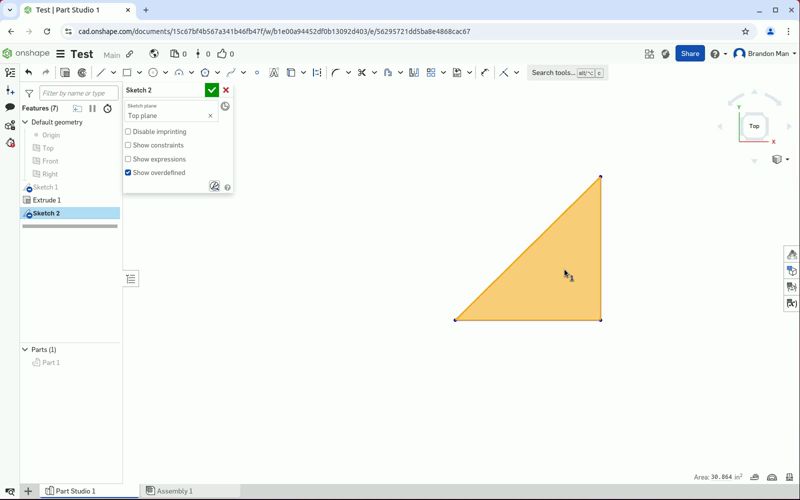
scroll(-6)
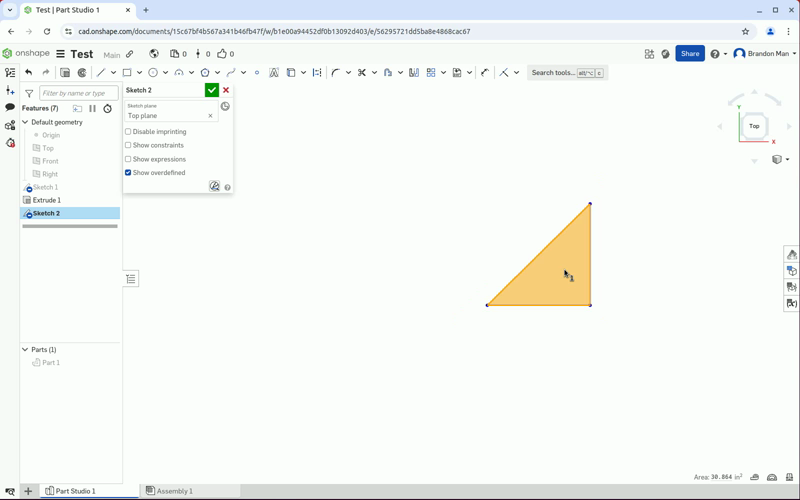
scroll(-6)
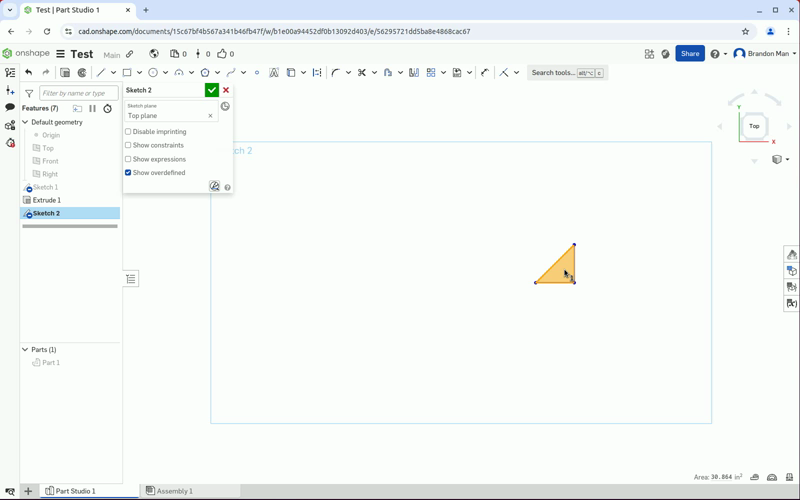
mouse_move(73, 352)
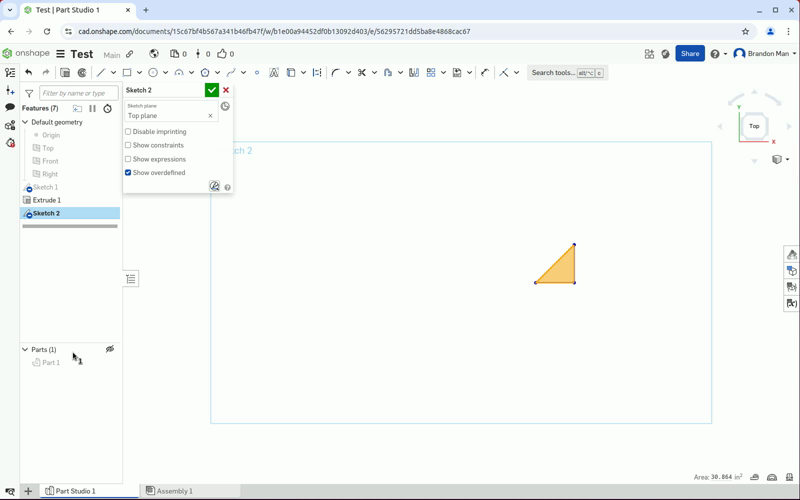
key(shift+y)
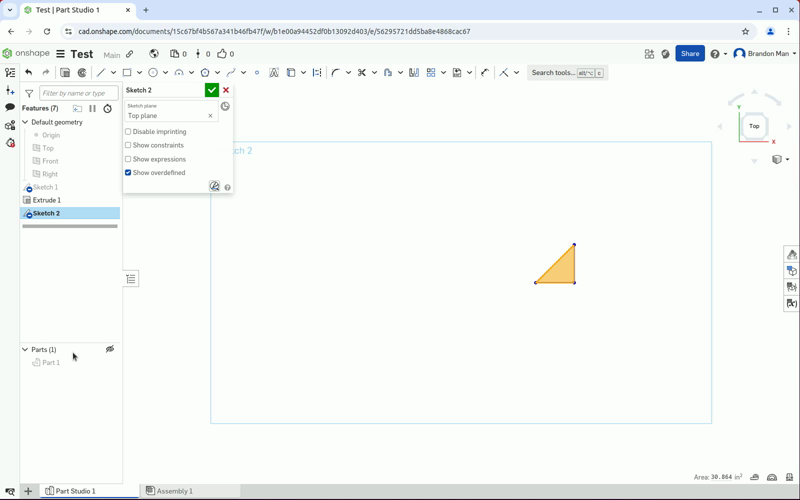
key(shift+e)
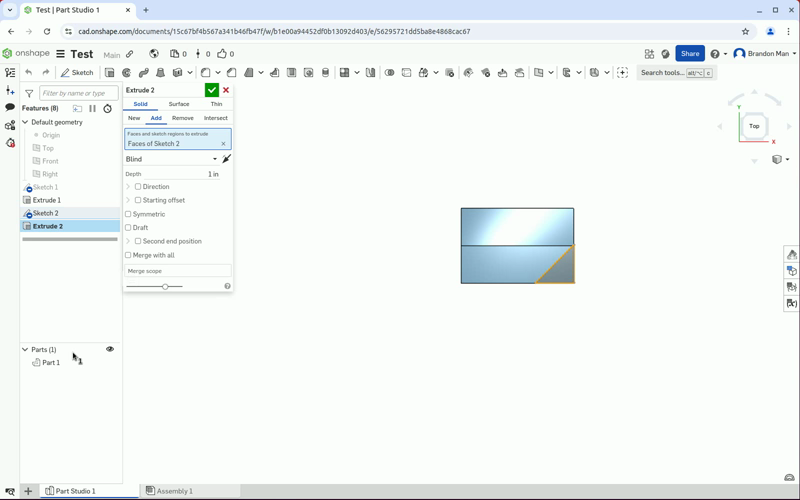
mouse_move(143, 106)
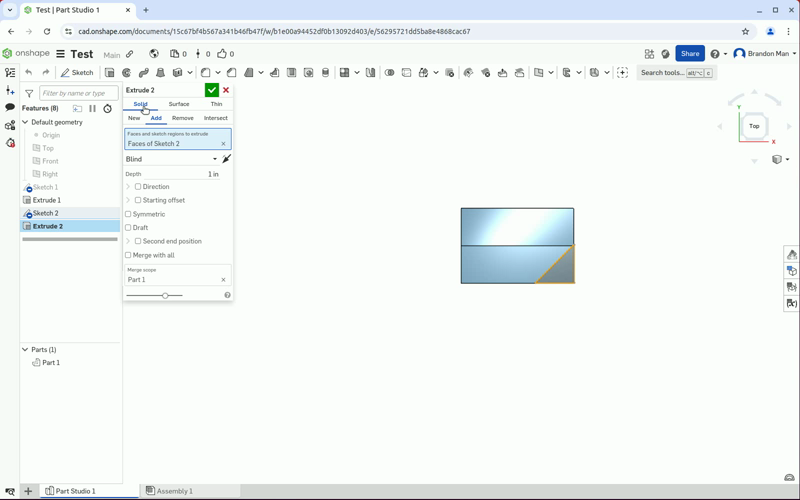
click(143, 106)
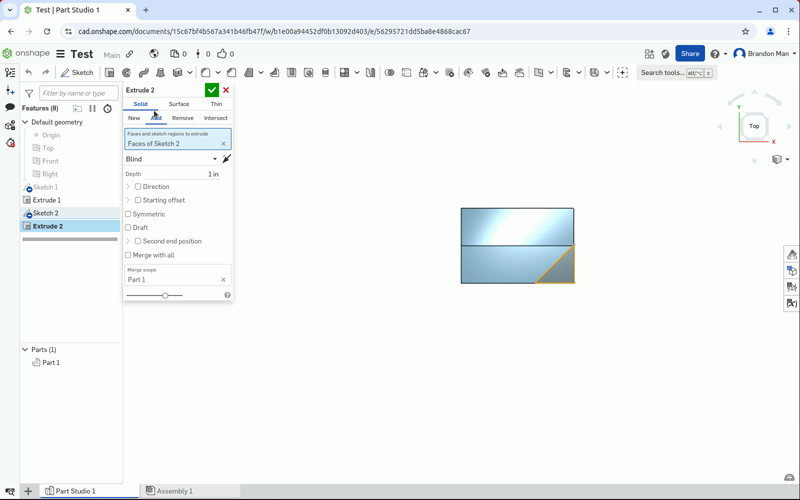
mouse_move(186, 120)
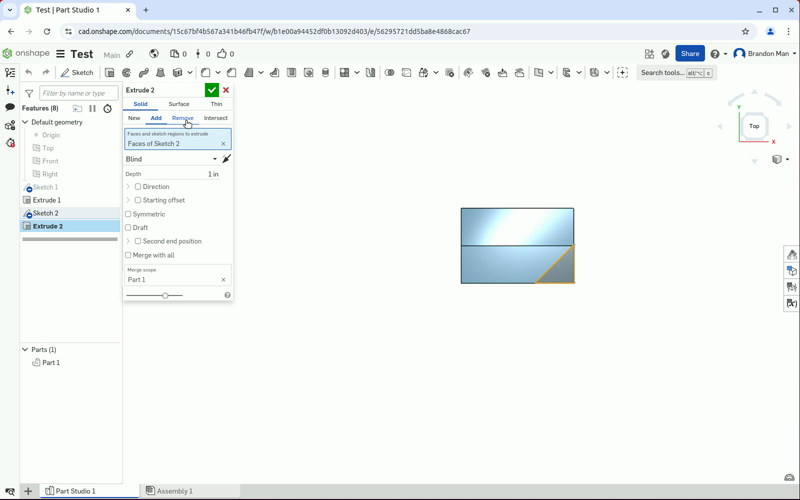
click(186, 120)
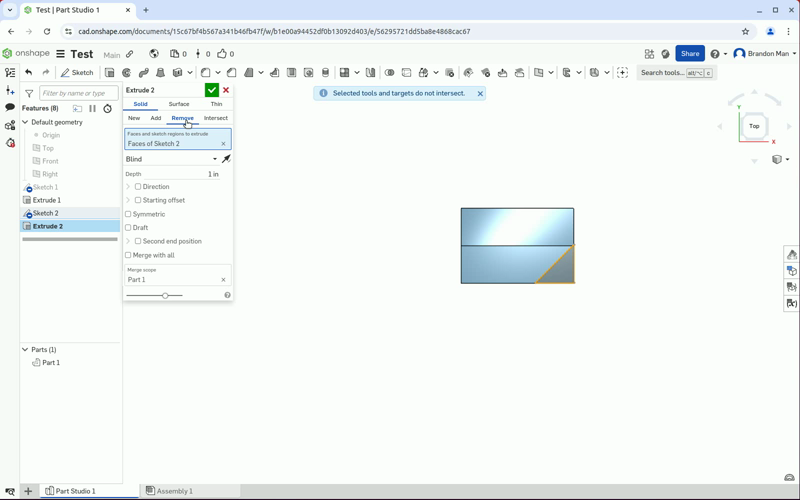
key(tab, 4)
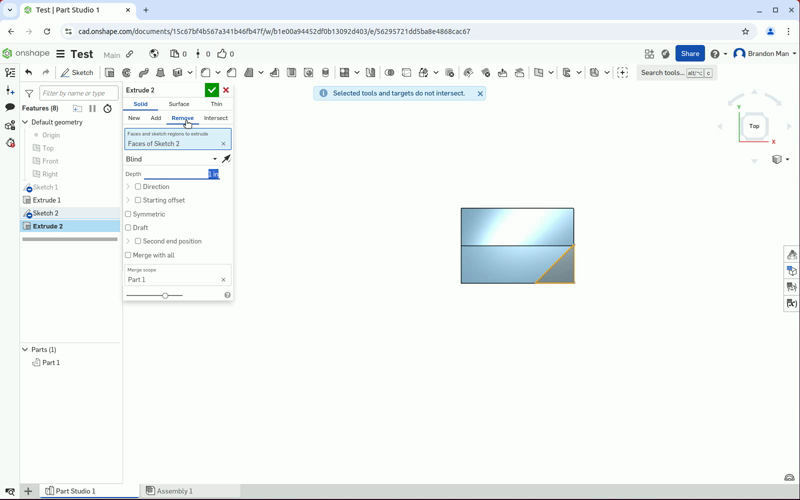
text(-15.405)
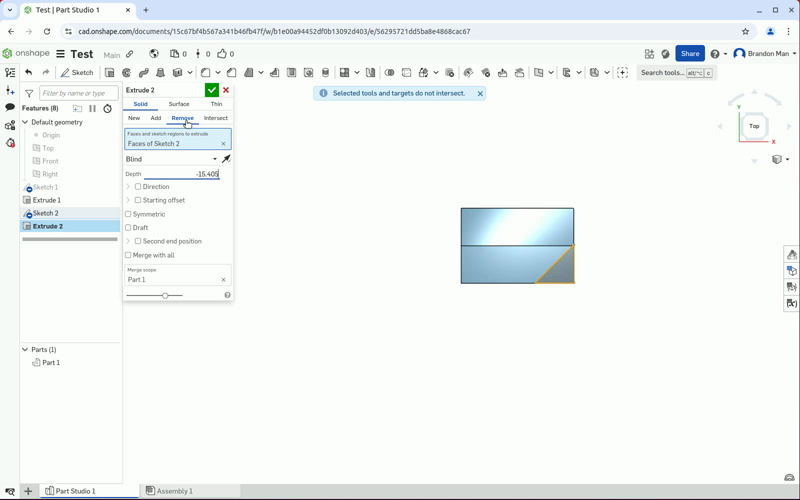
key(tab, 6)
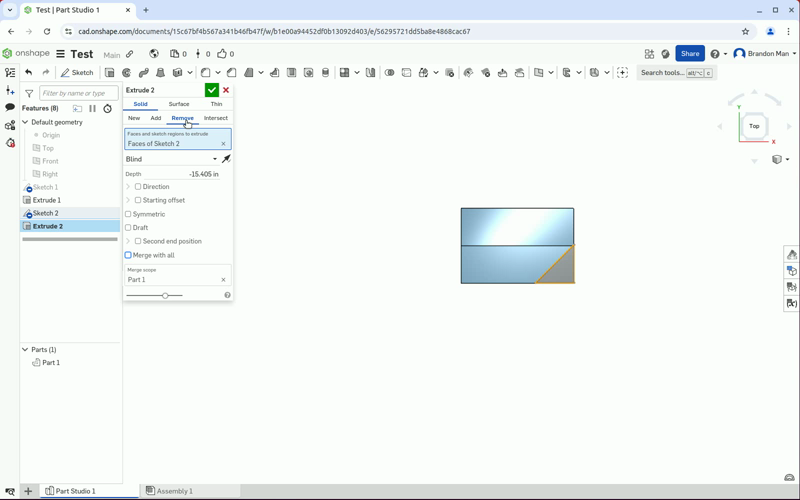
key(space)
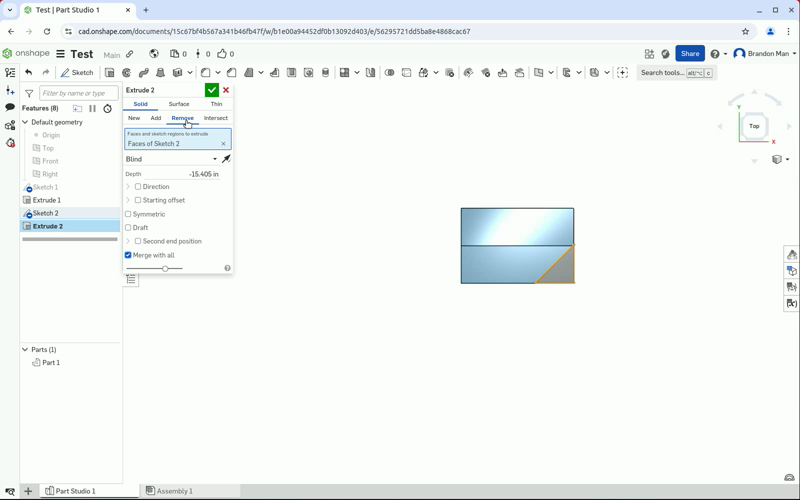
key(enter)
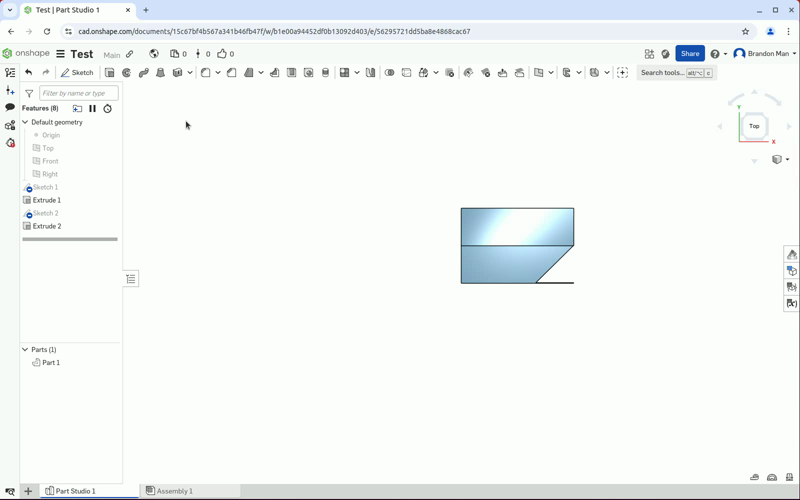
key(shift+h)
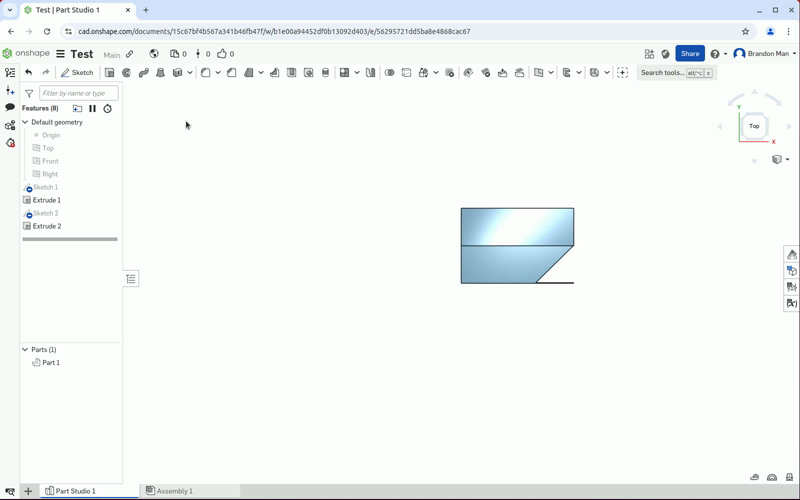
key(shift+h)
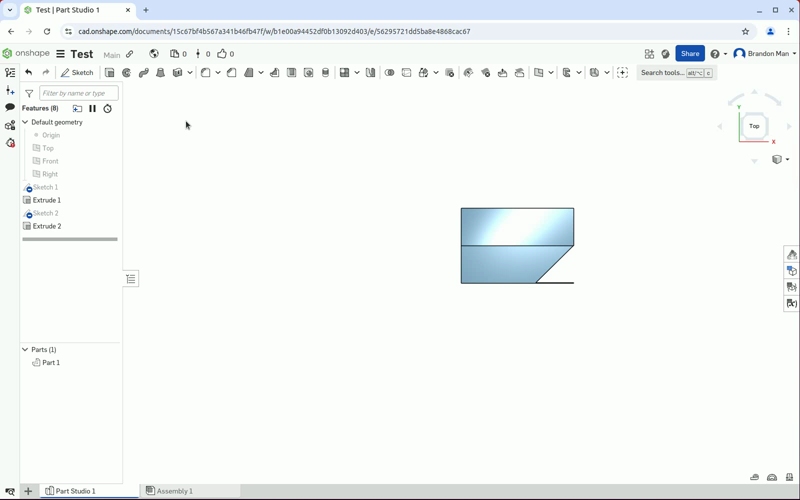
mouse_move(73, 189)
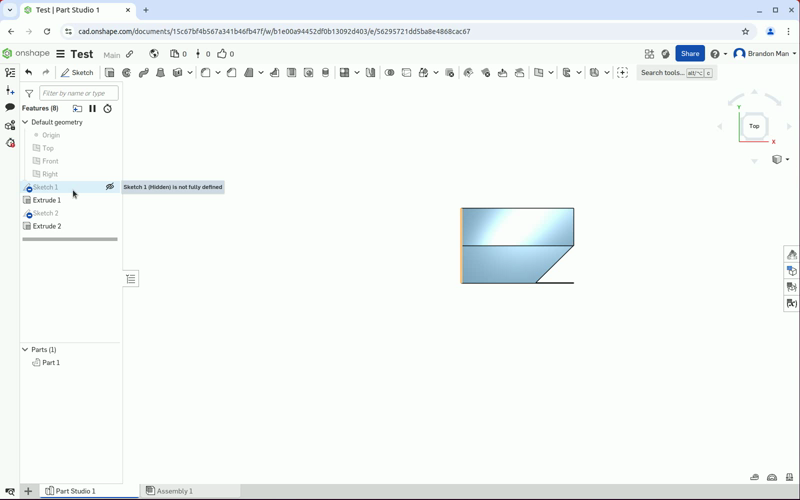
click(73, 189)
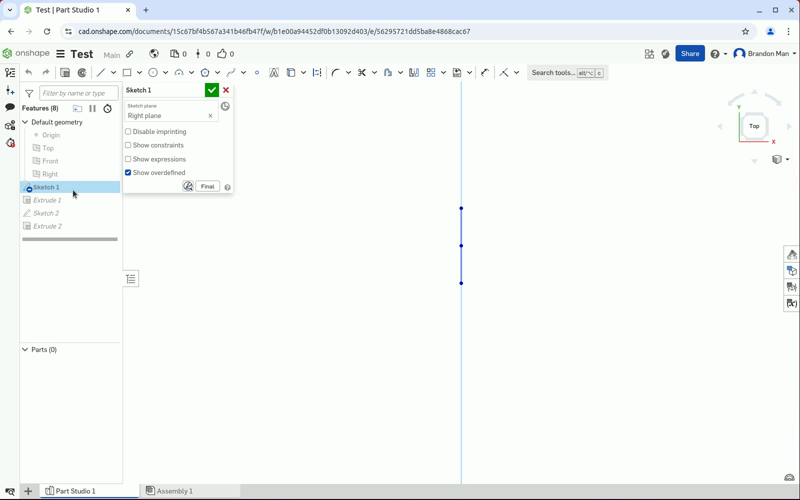
mouse_move(229, 92)
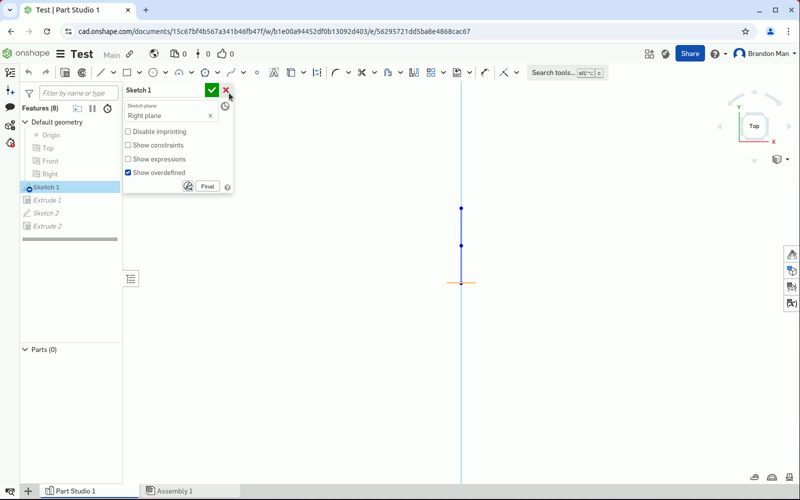
click(229, 92)
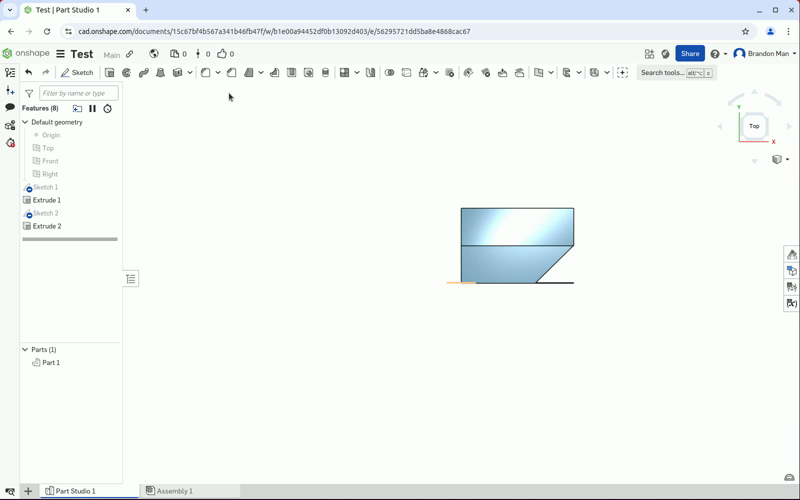
mouse_move(73, 352)
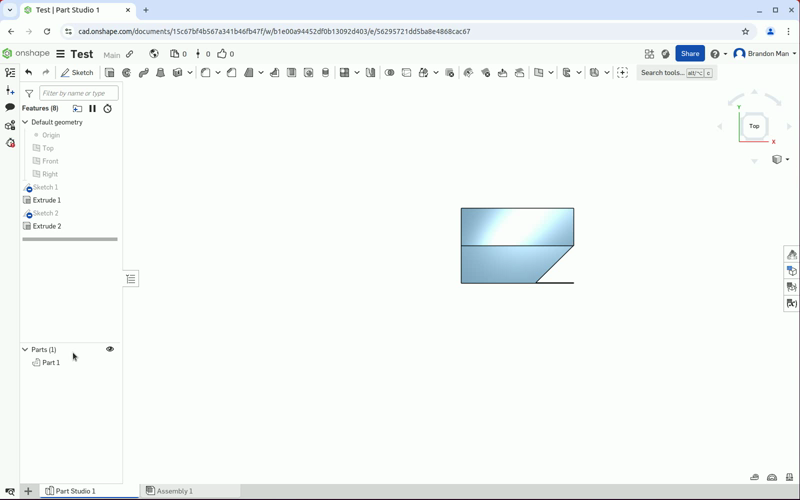
key(y)
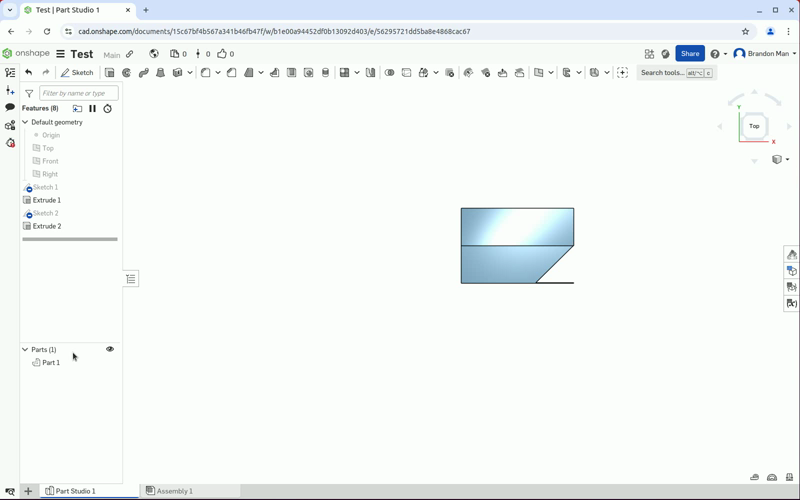
key(shift+p)
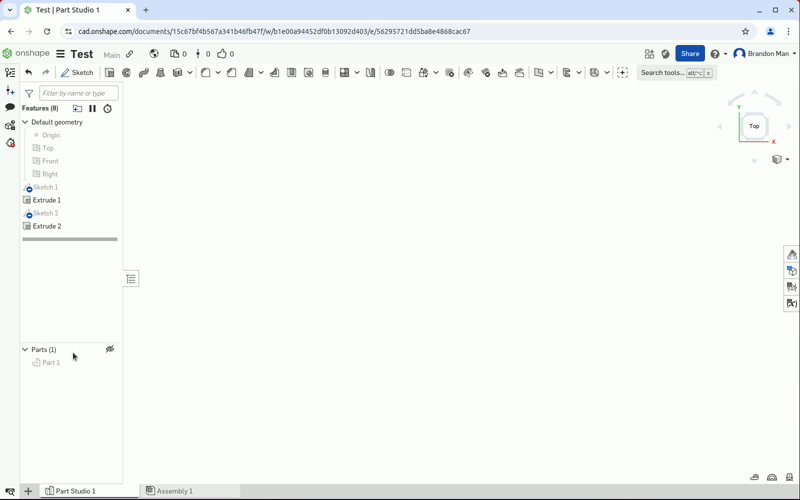
key(space)
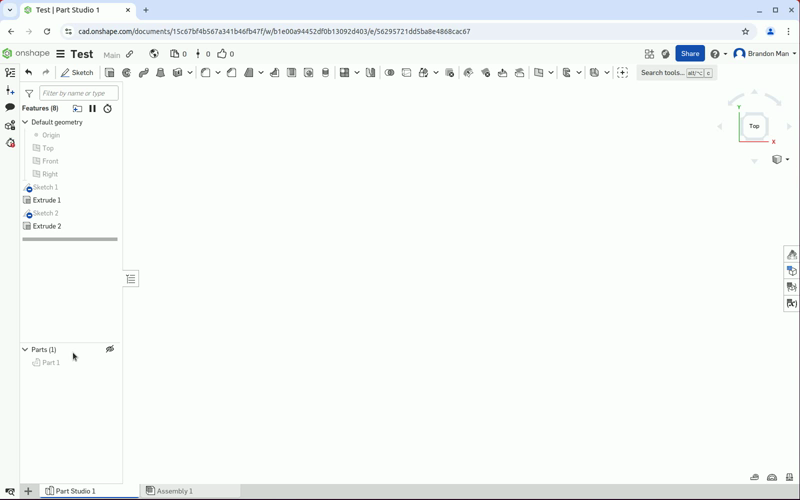
key_down(shift)
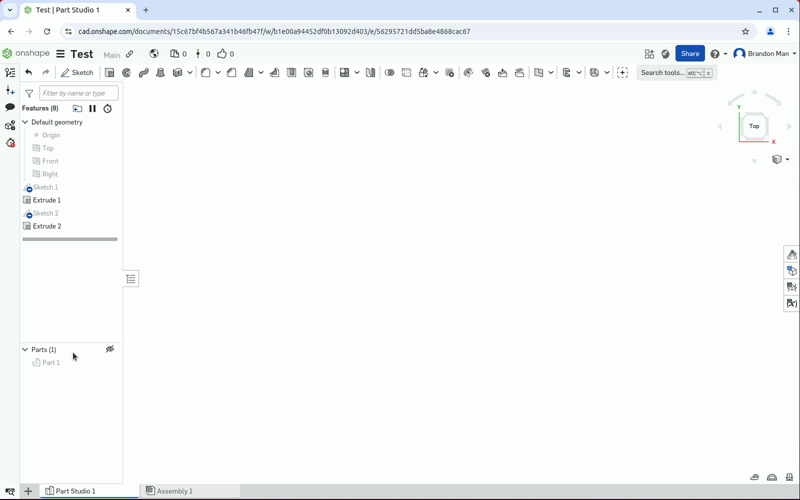
key(up)
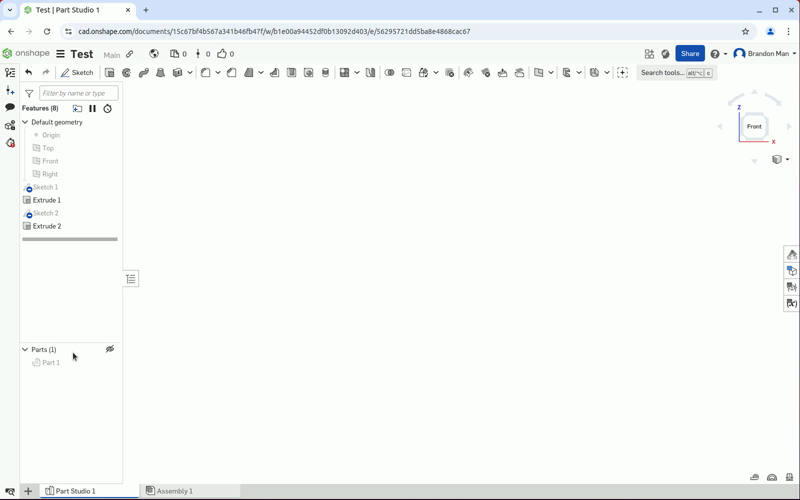
key_up(shift)
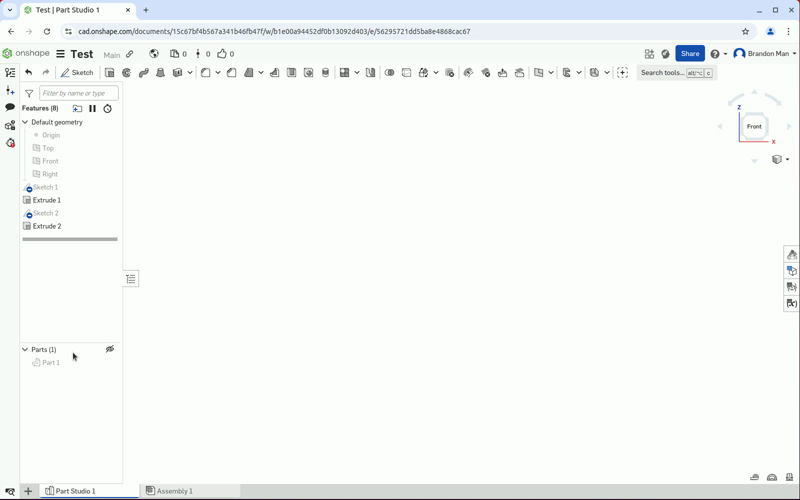
mouse_move(73, 352)
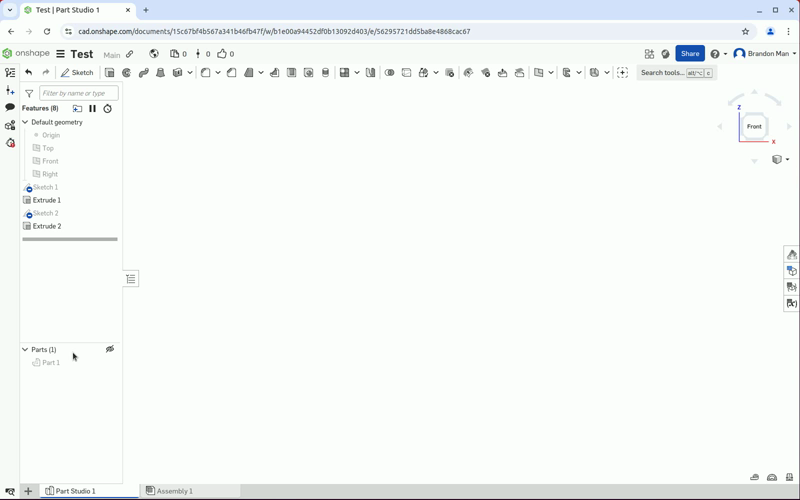
key(shift+y)
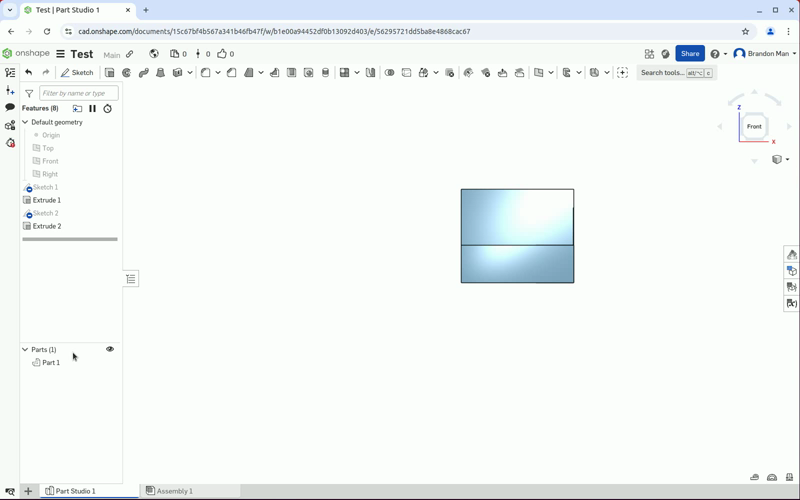
mouse_move(541, 75)
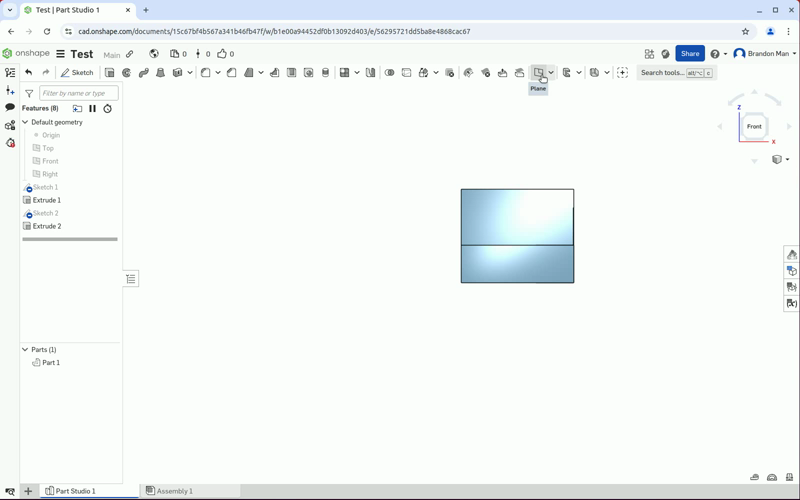
click(541, 75)
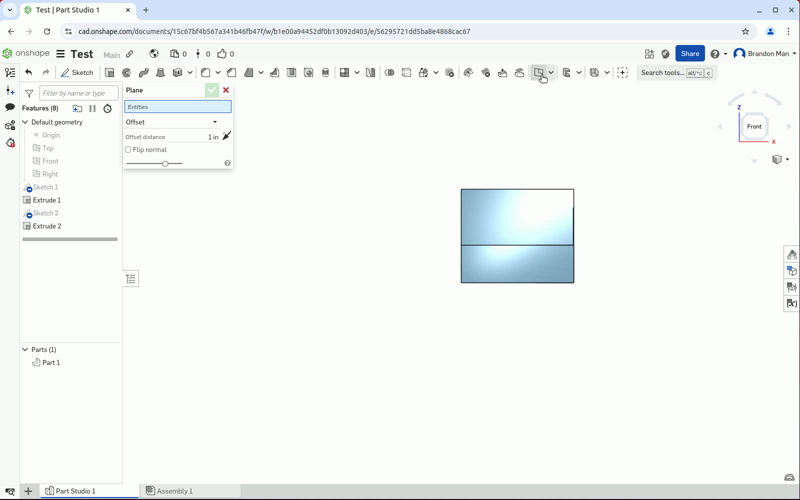
mouse_move(73, 163)
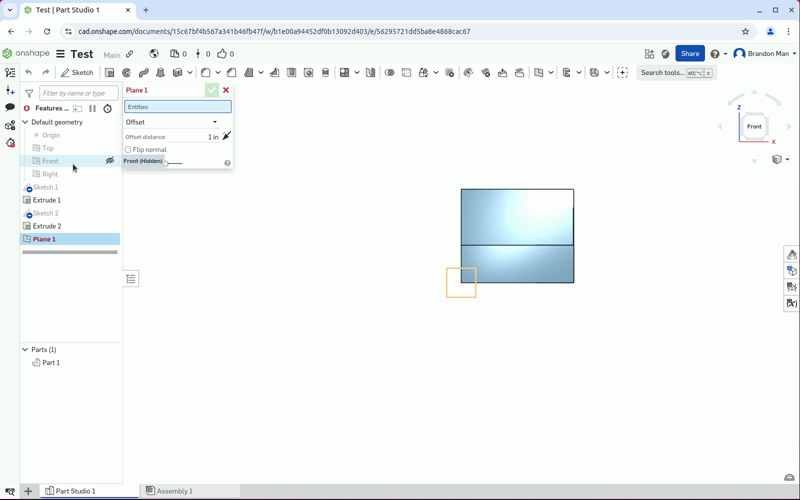
click(73, 163)
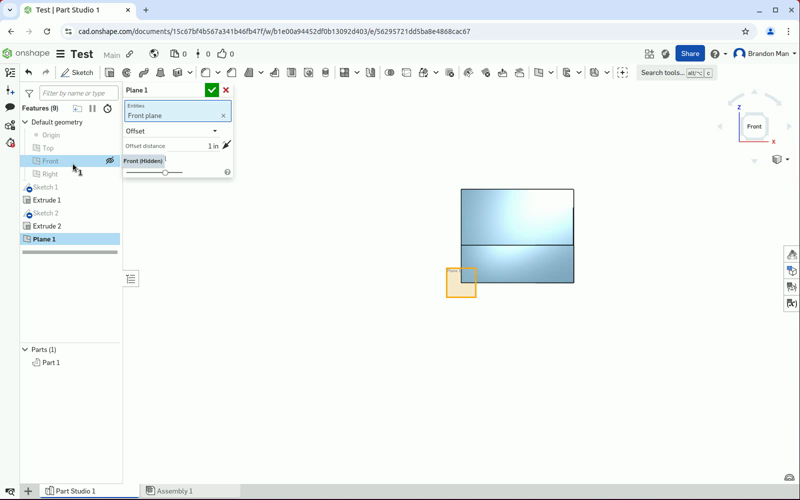
key(tab, 2)
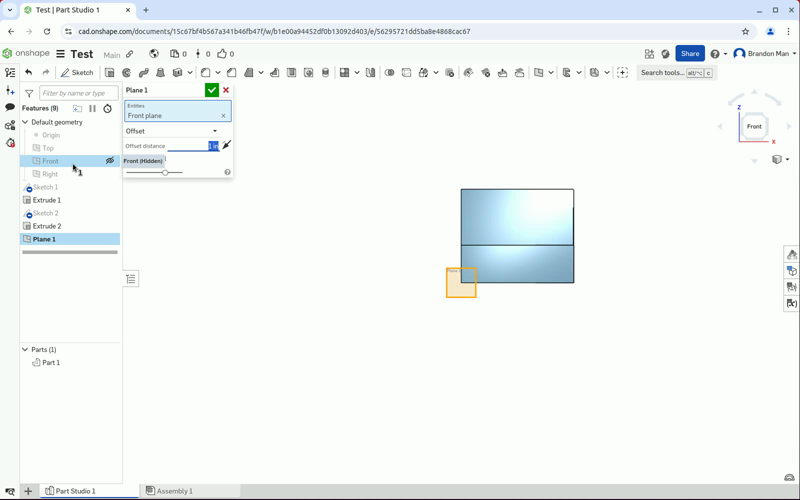
text(7.703)
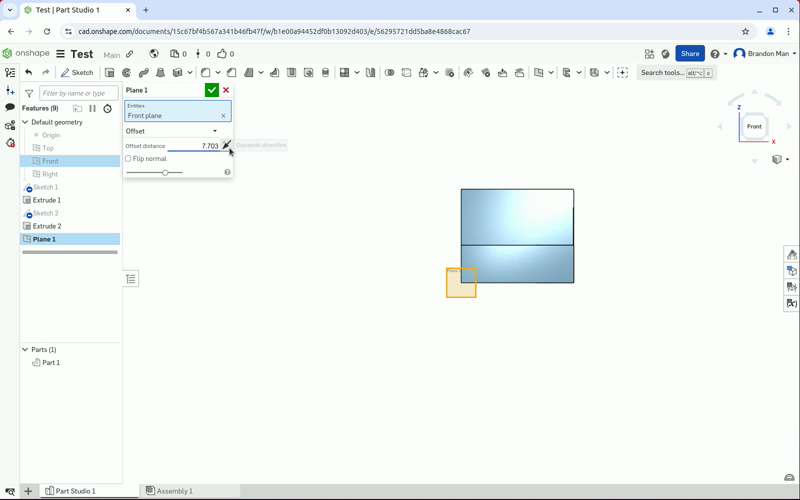
mouse_move(229, 147)
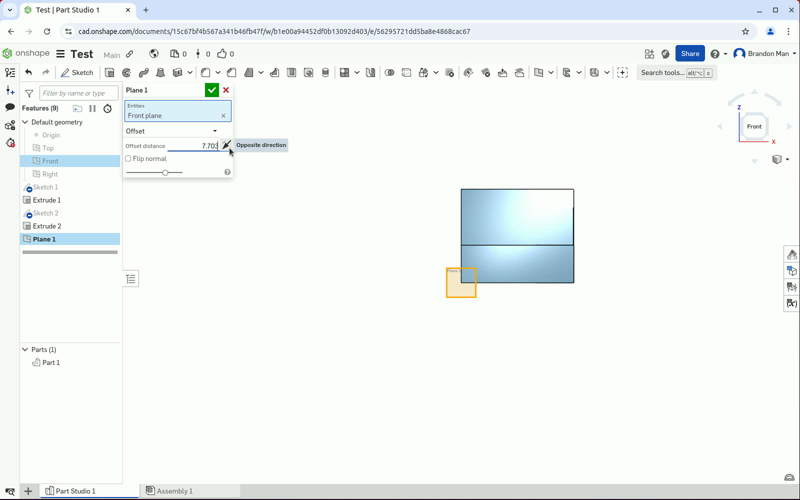
click(229, 147)
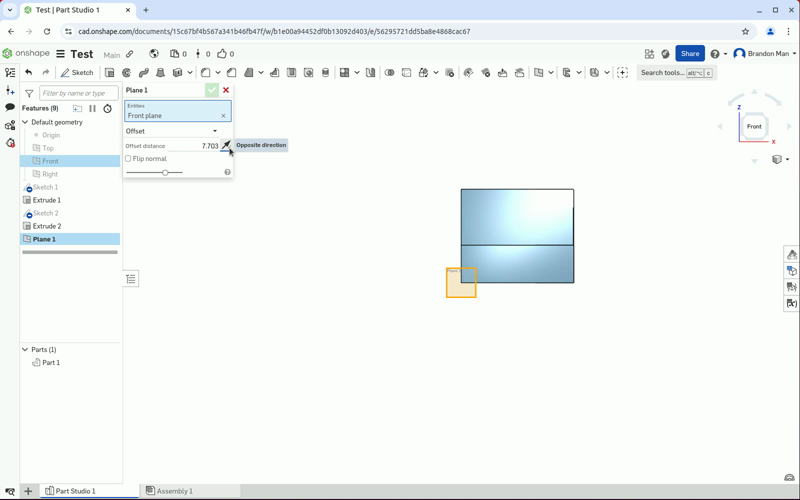
key(enter, 2)
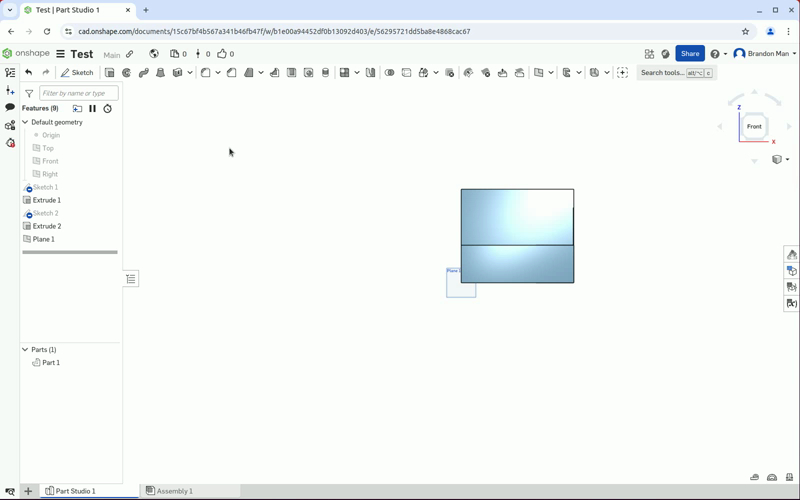
key(shift+s)
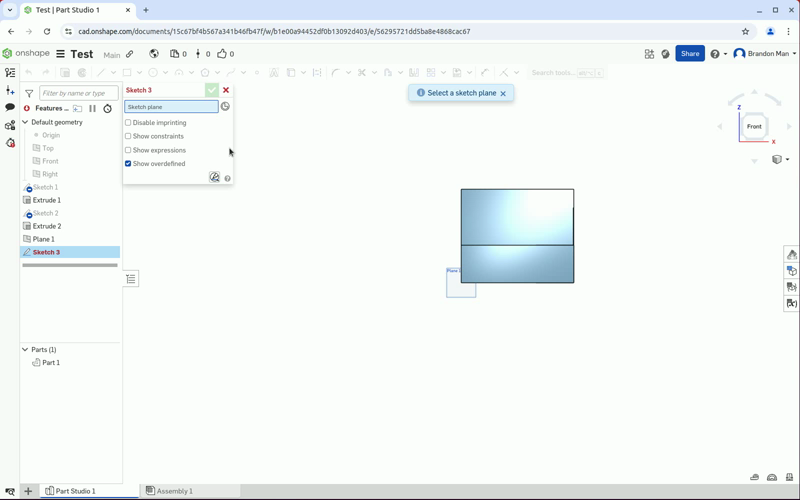
mouse_move(73, 241)
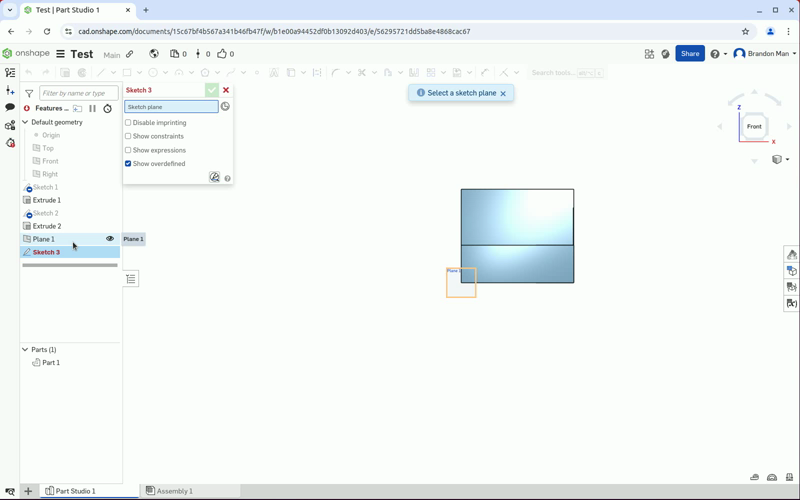
click(73, 241)
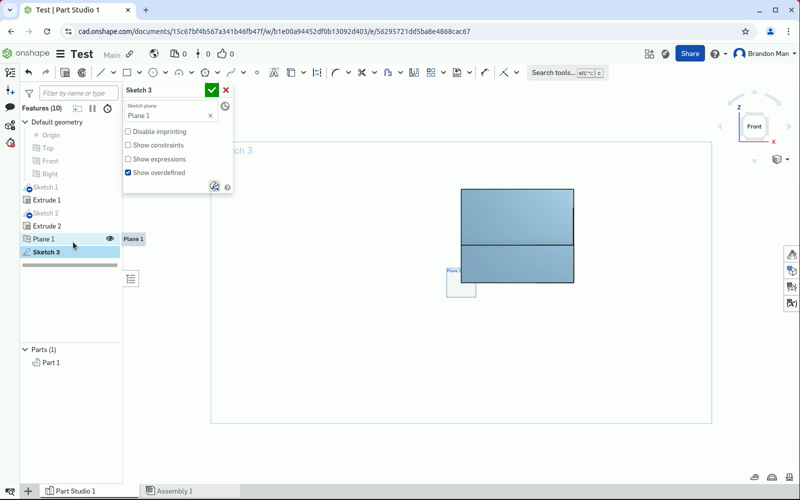
mouse_move(73, 352)
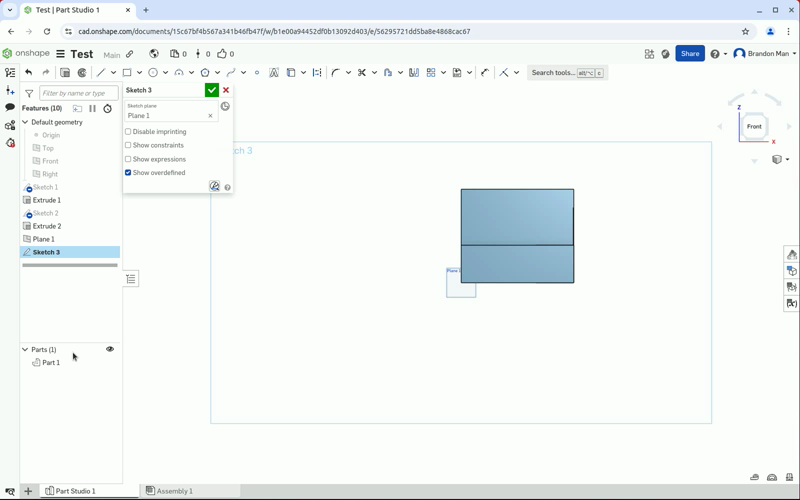
key(y)
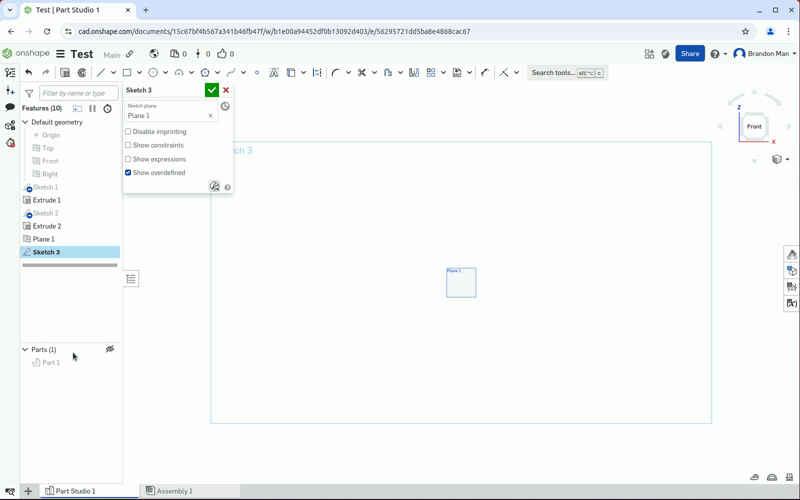
key(l)
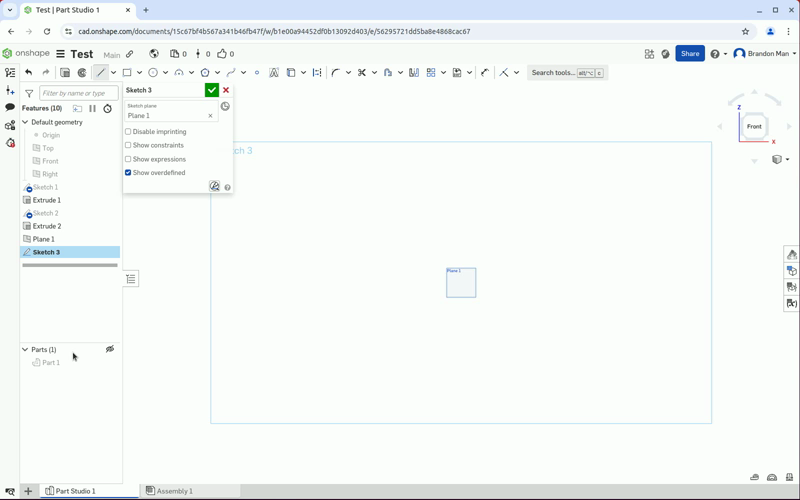
key_down(shift)
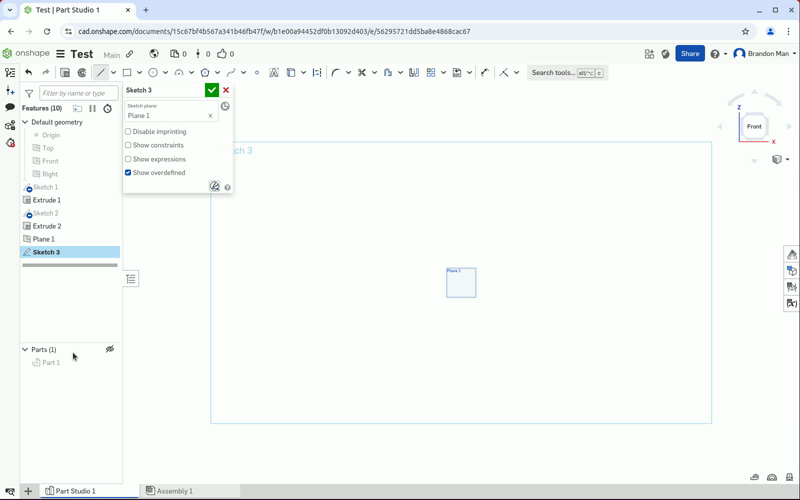
mouse_move(535, 189)
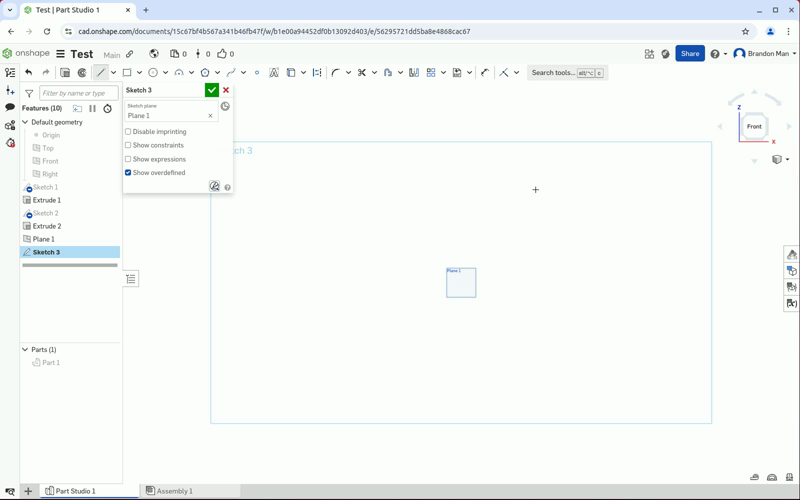
click(535, 189)
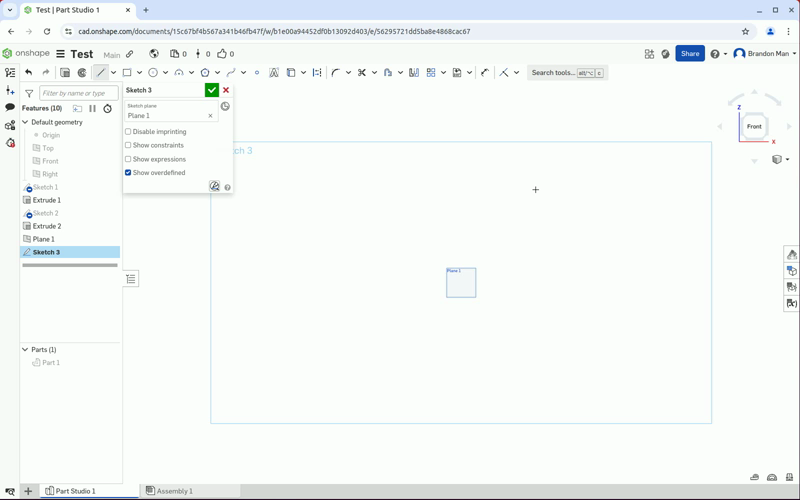
key_up(shift)
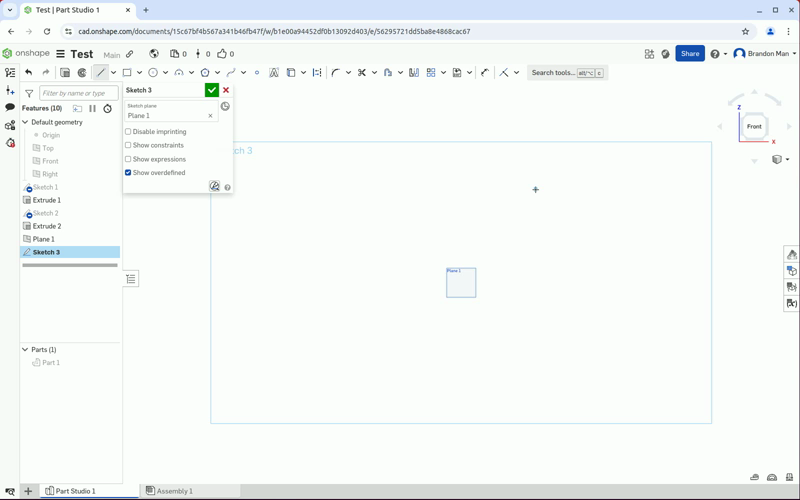
key_down(shift)
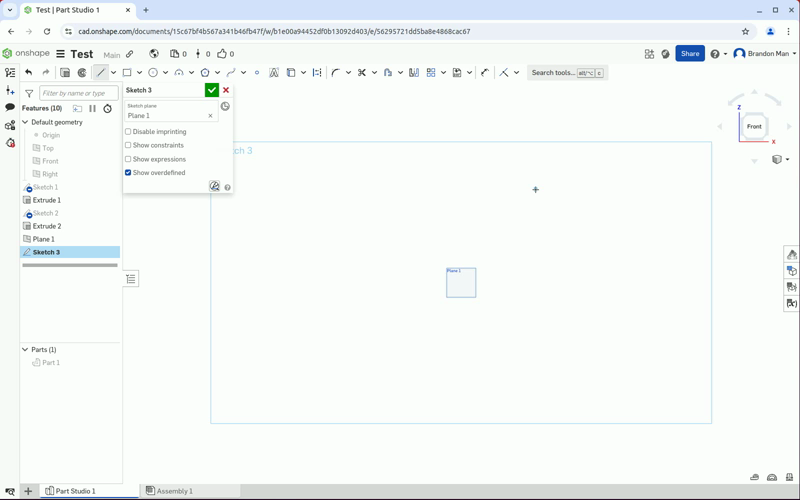
mouse_move(573, 246)
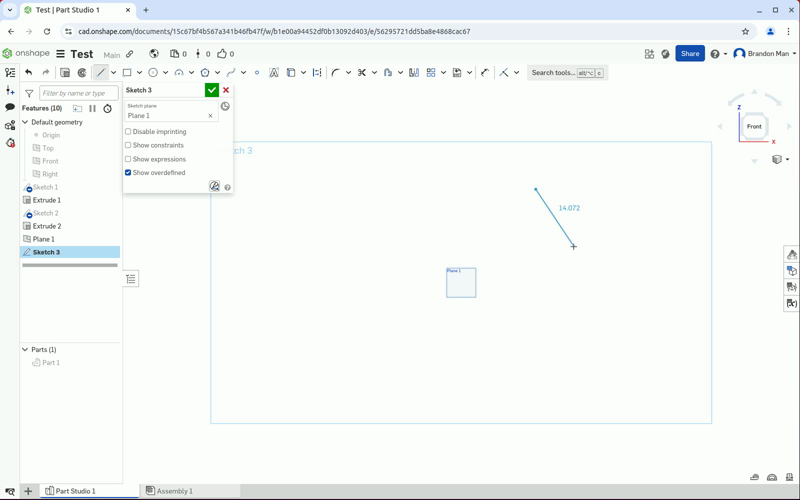
click(573, 246)
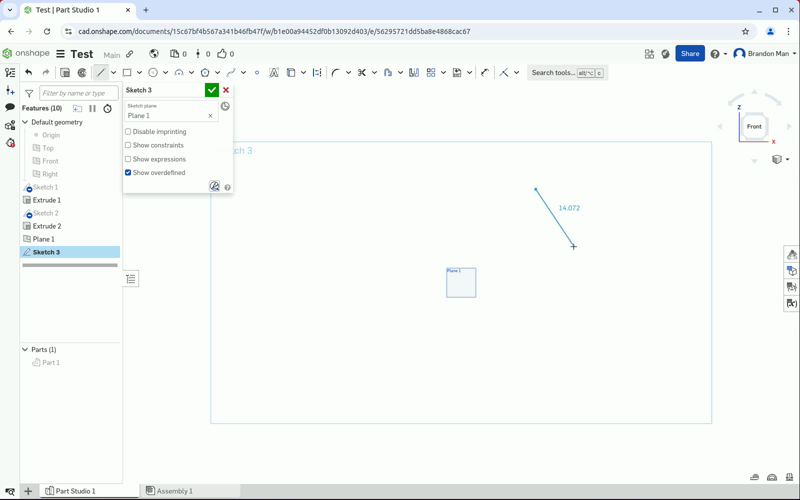
key_up(shift)
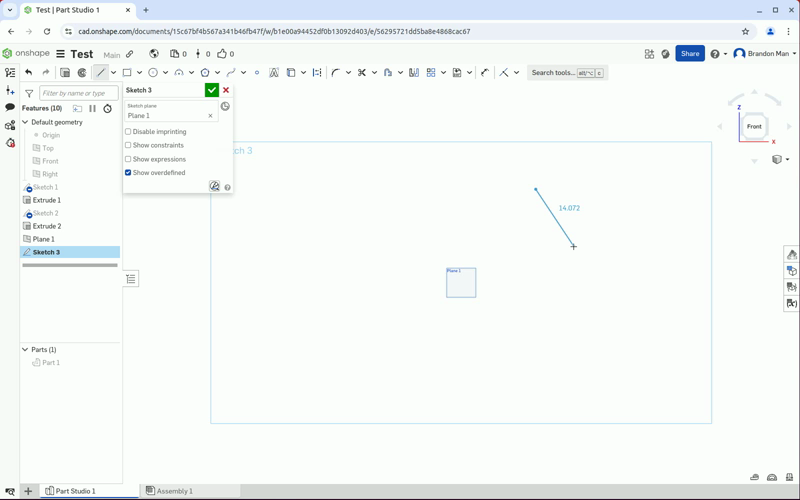
key_down(shift)
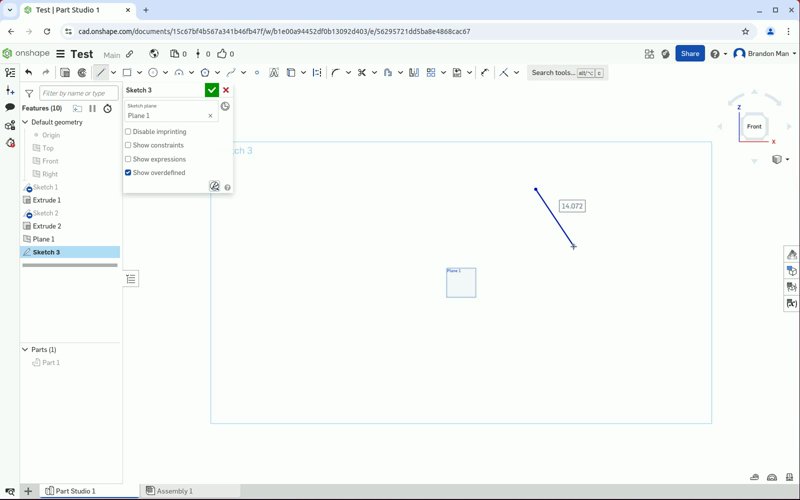
mouse_move(589, 246)
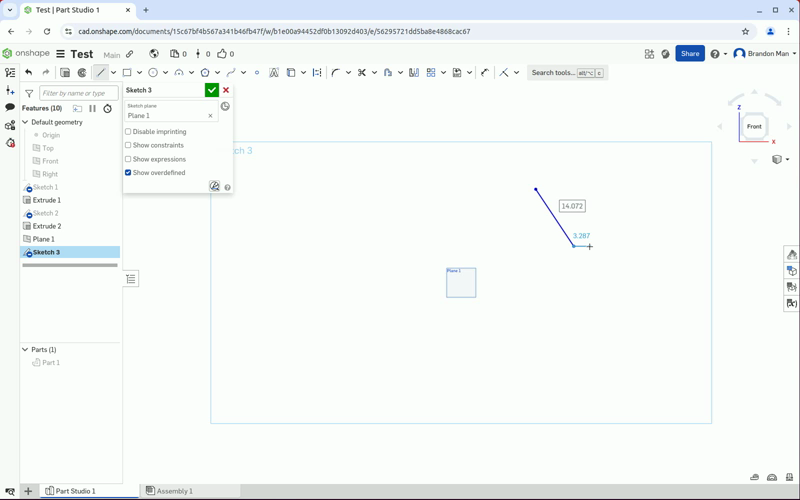
mouse_move(573, 189)
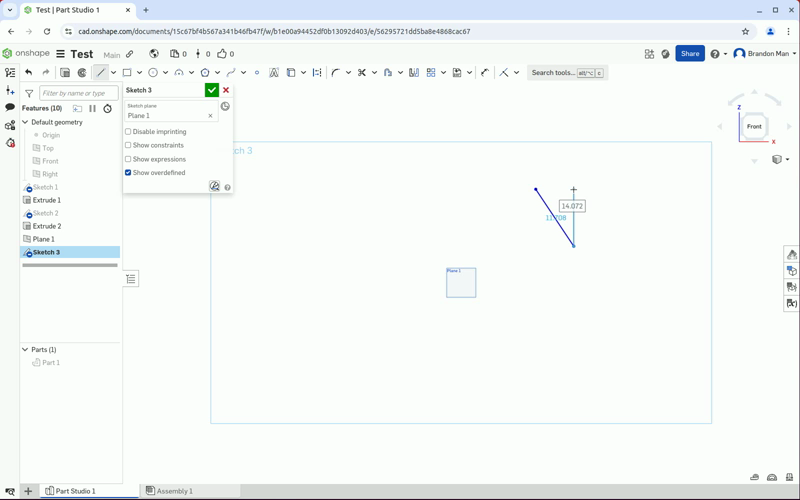
click(573, 189)
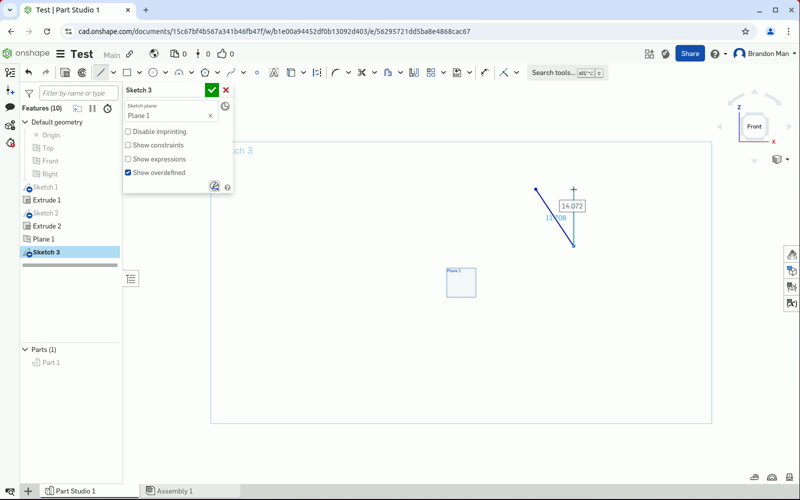
key_up(shift)
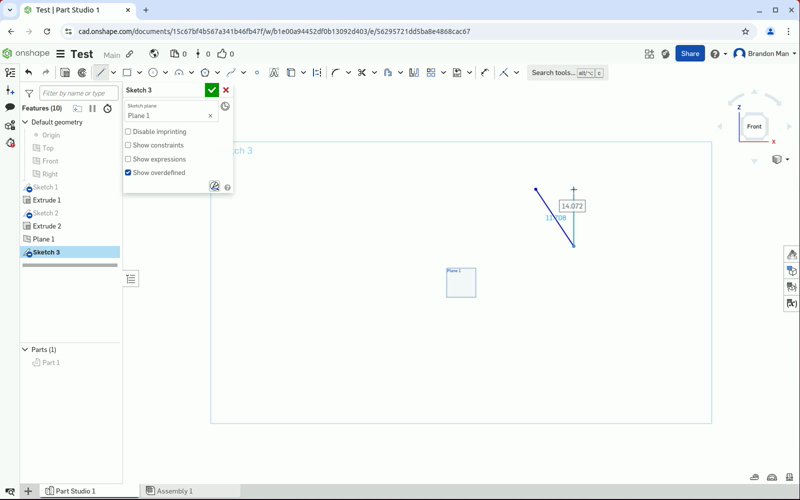
mouse_move(589, 189)
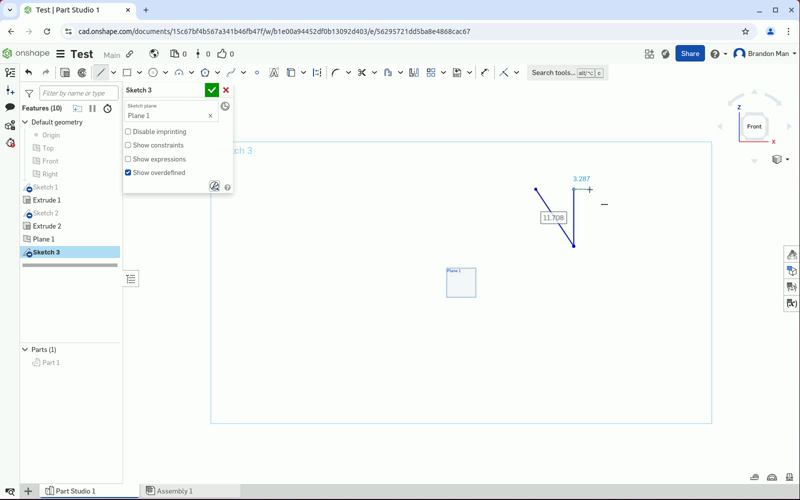
key_down(shift)
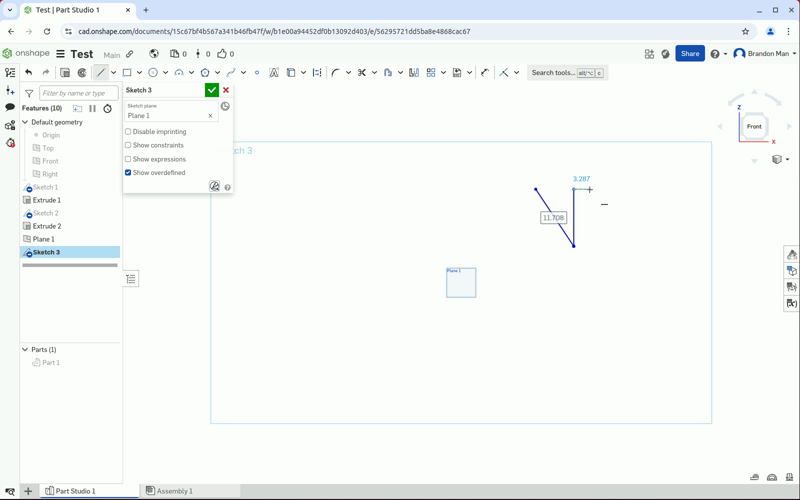
mouse_move(535, 189)
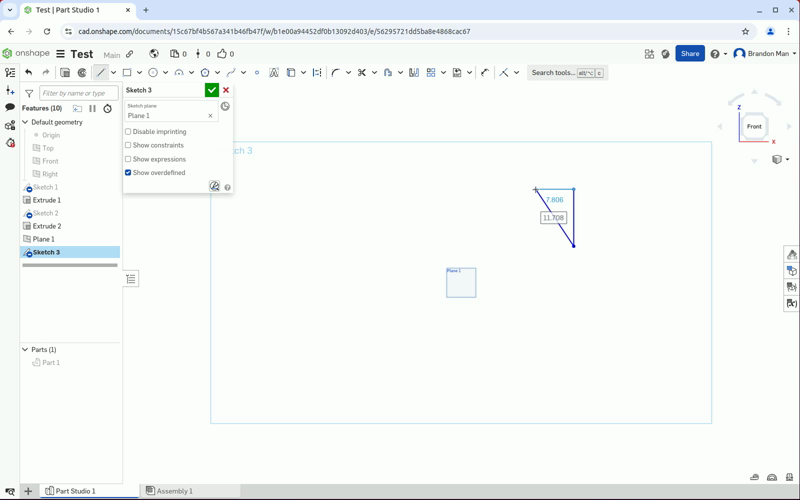
key_up(shift)
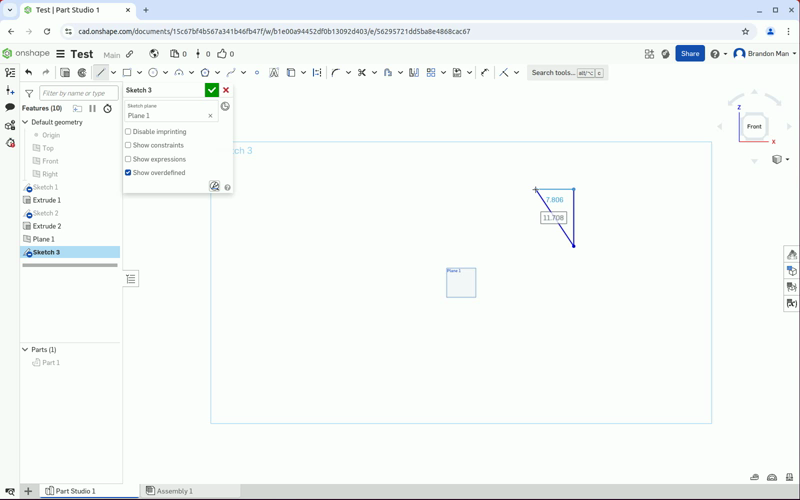
click(535, 189)
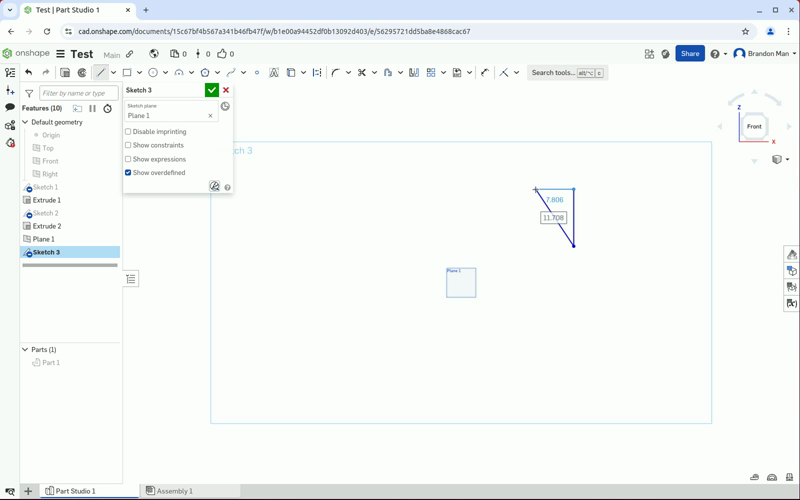
key(esc)
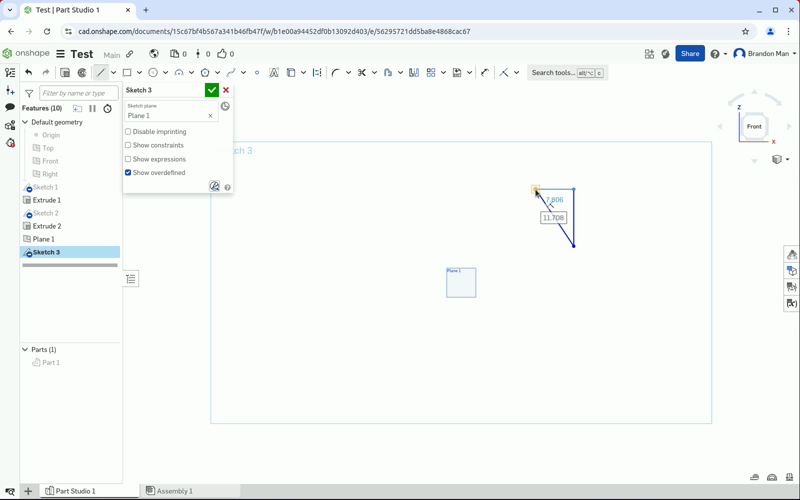
mouse_move(565, 221)
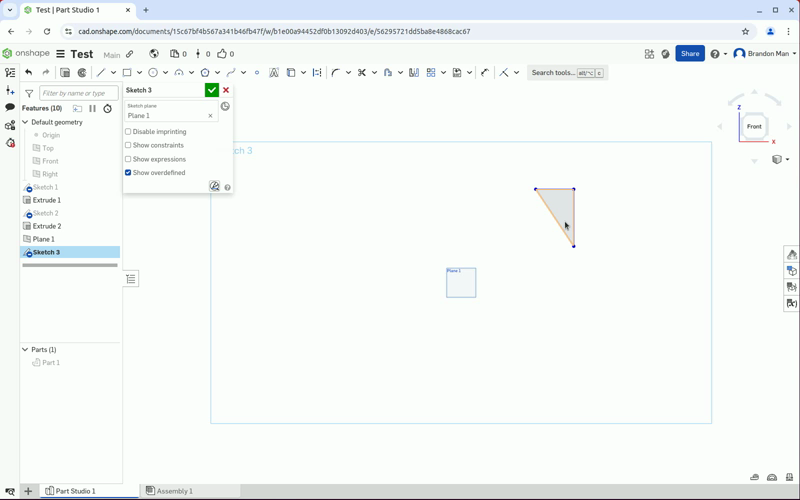
scroll(6)
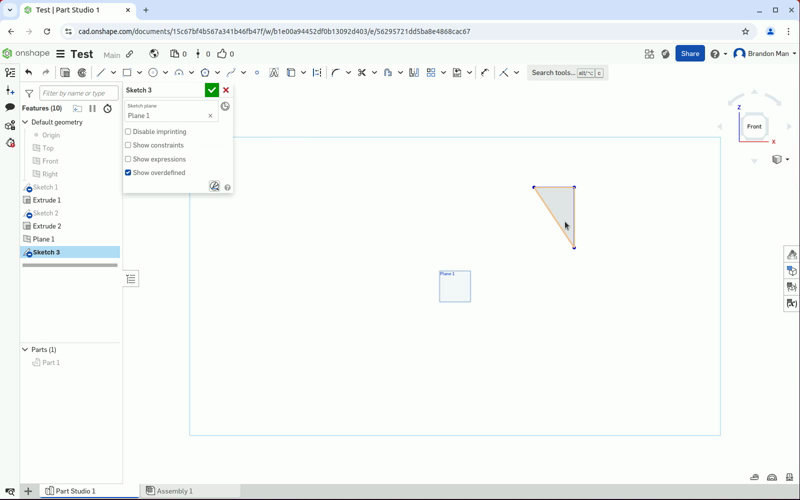
scroll(6)
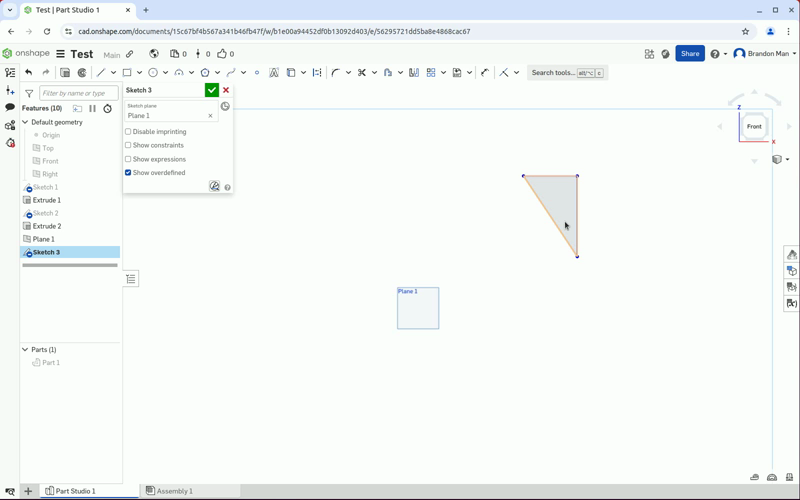
scroll(6)
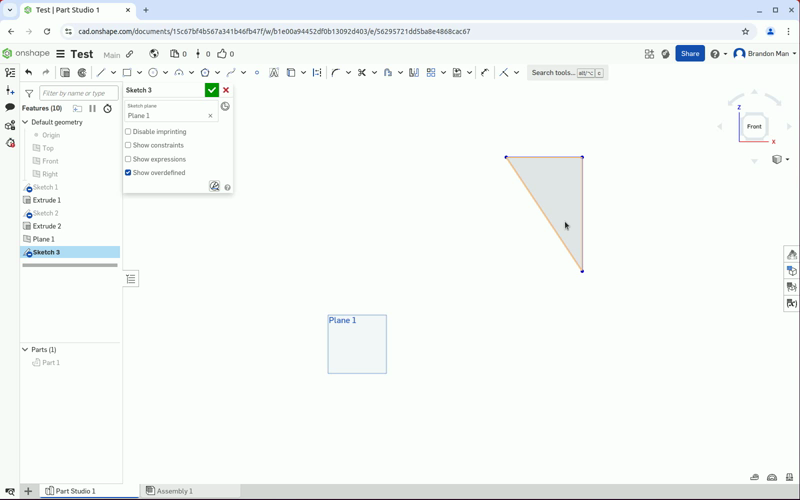
scroll(6)
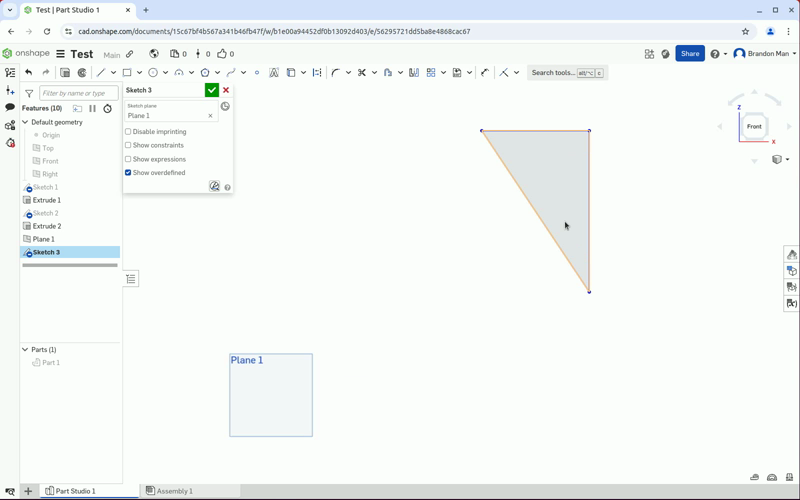
scroll(6)
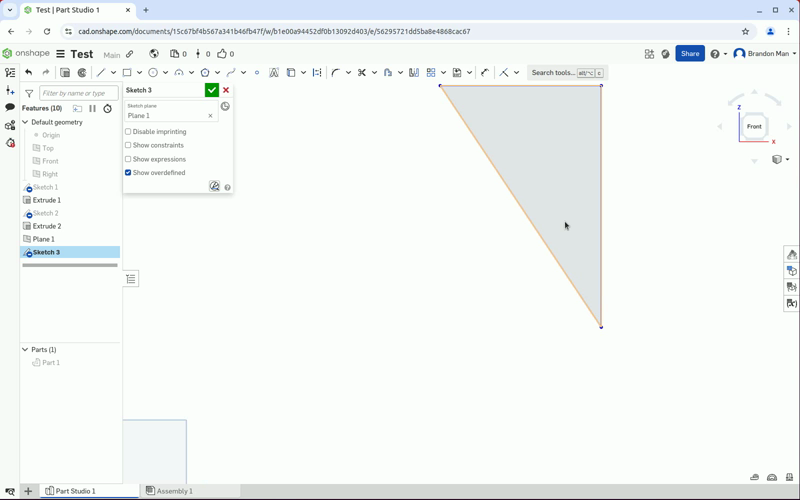
scroll(6)
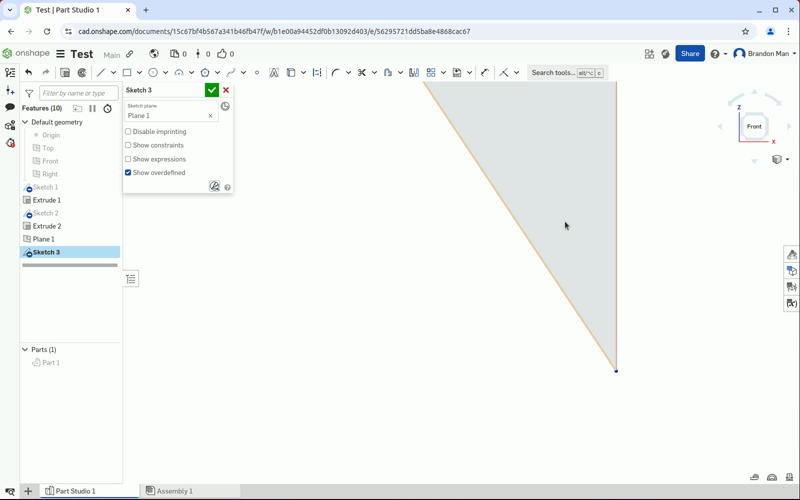
scroll(6)
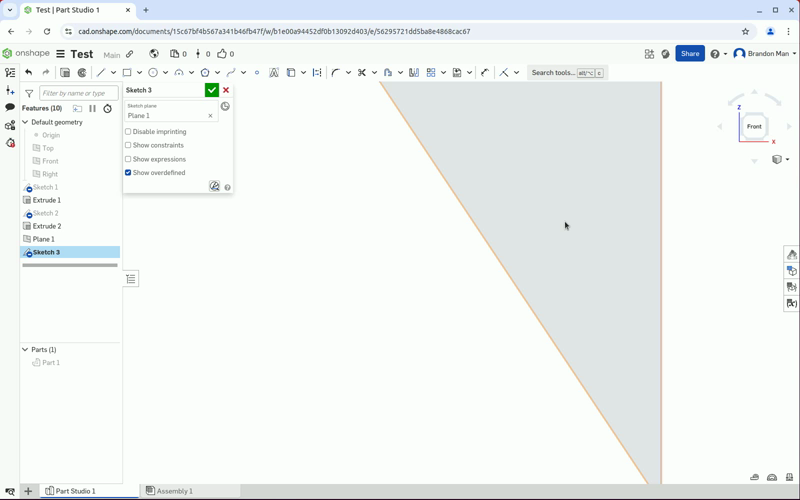
click(565, 221)
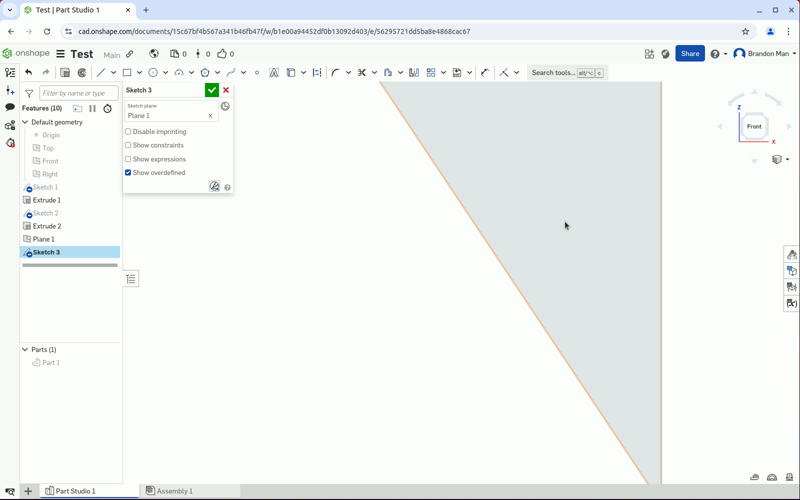
scroll(-6)
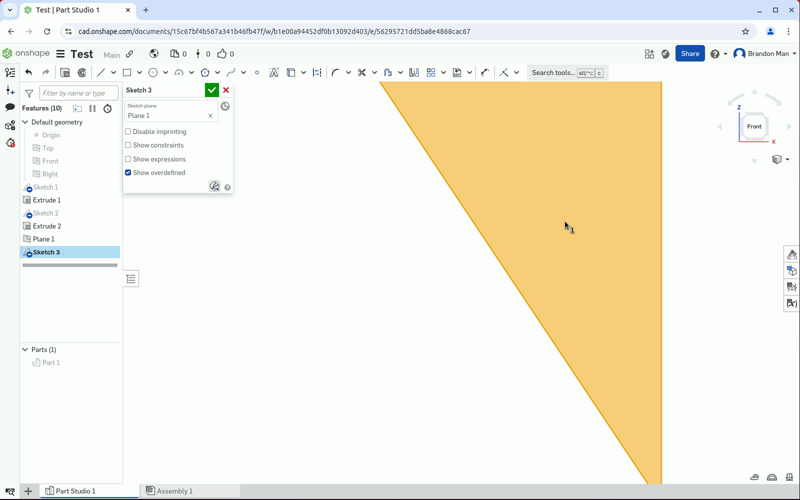
scroll(-6)
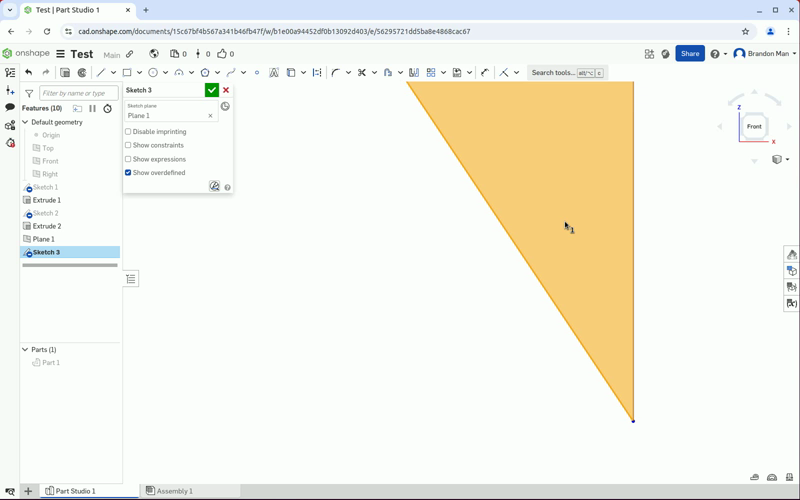
scroll(-6)
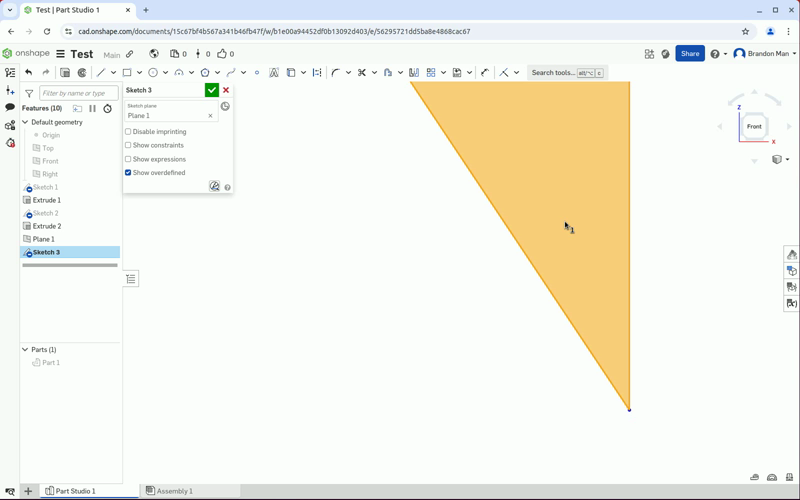
scroll(-6)
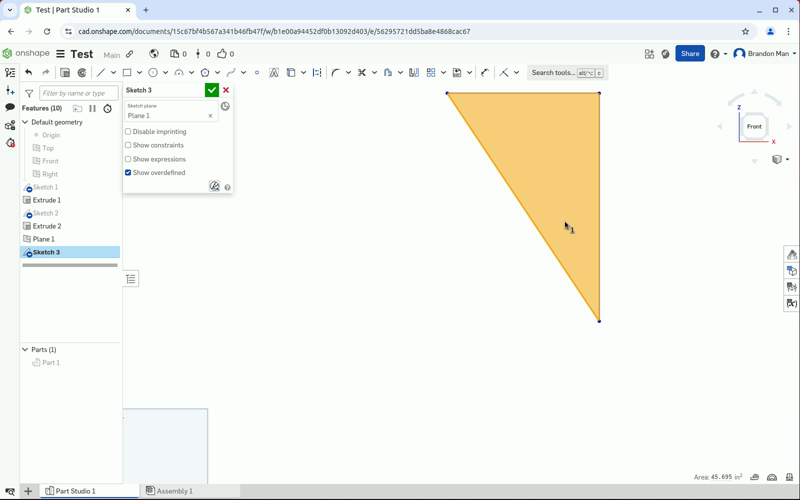
scroll(-6)
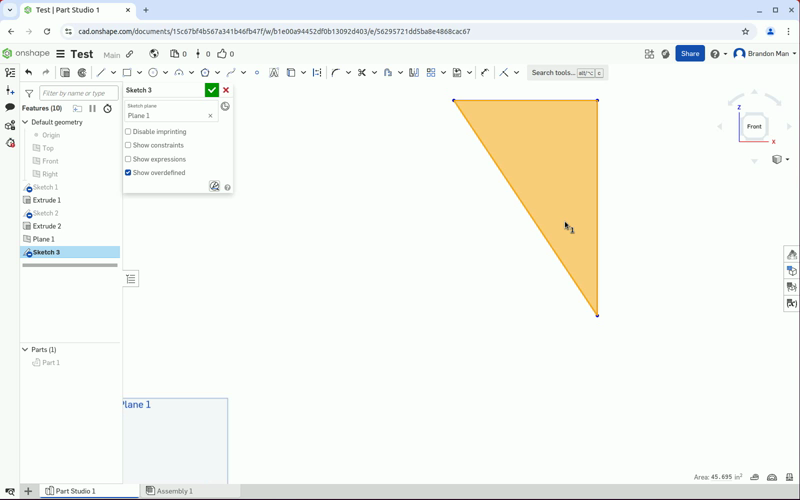
scroll(-6)
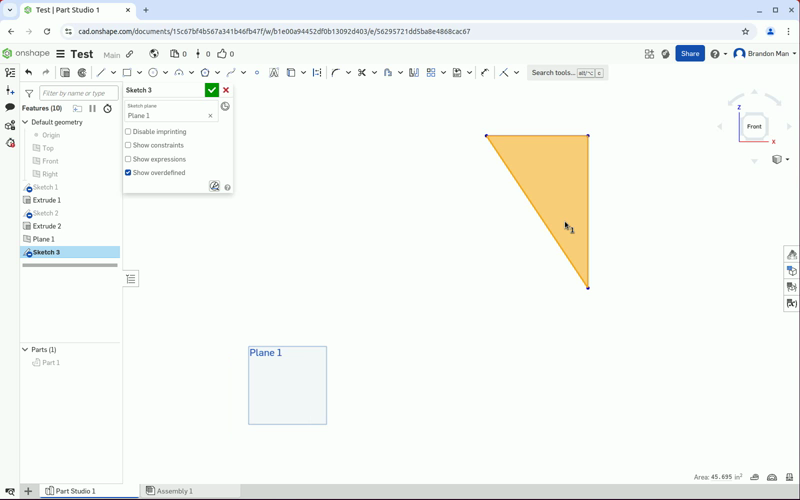
scroll(-6)
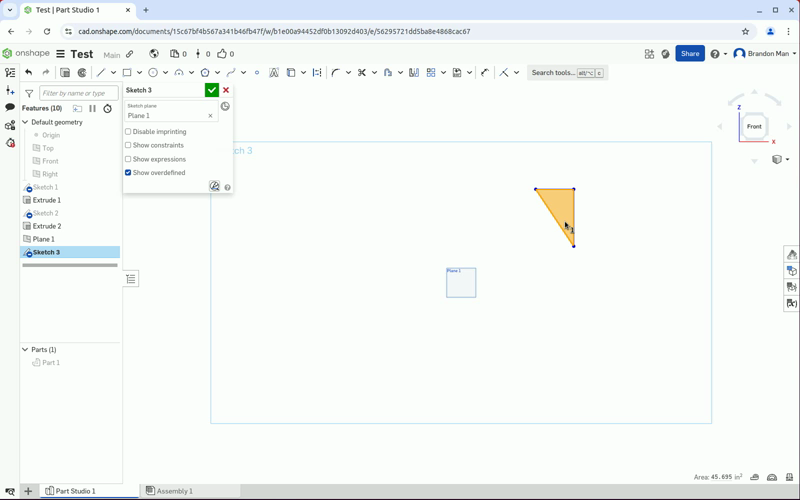
mouse_move(73, 352)
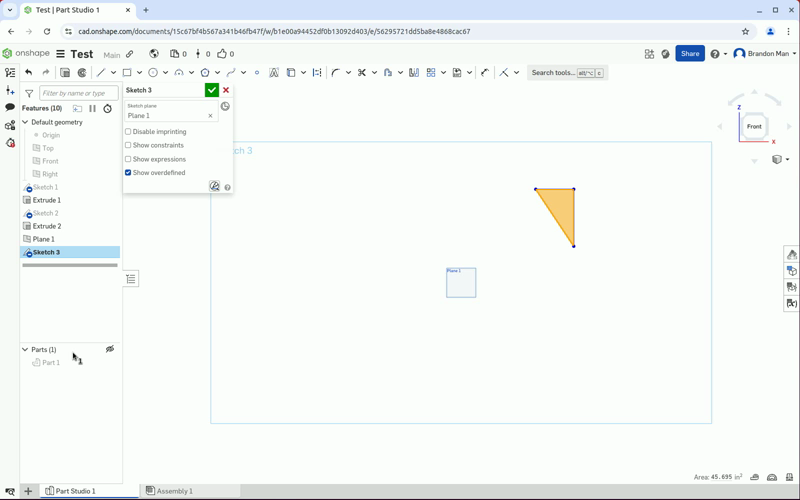
key(shift+y)
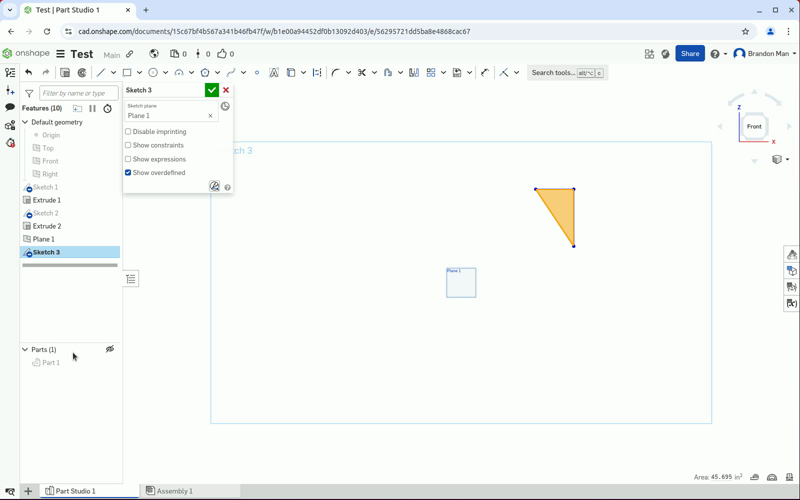
key(shift+e)
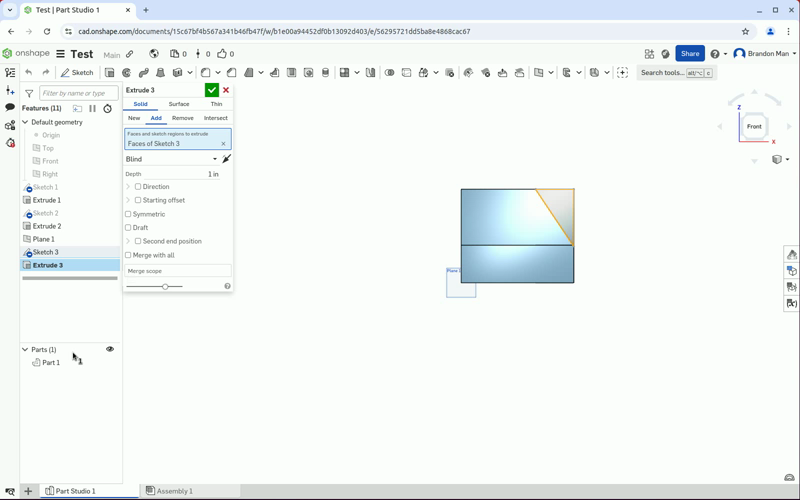
mouse_move(143, 106)
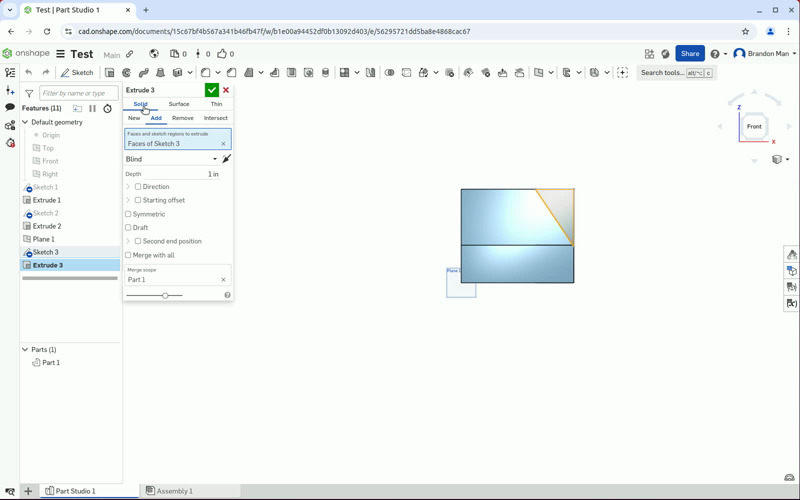
click(143, 106)
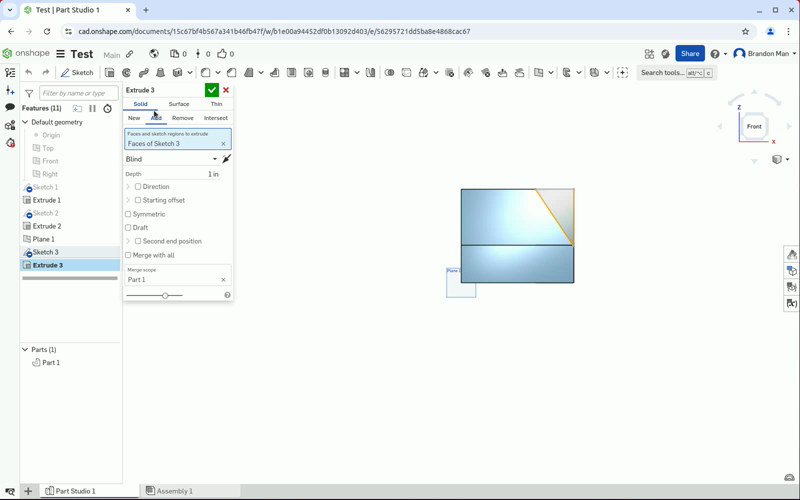
mouse_move(186, 120)
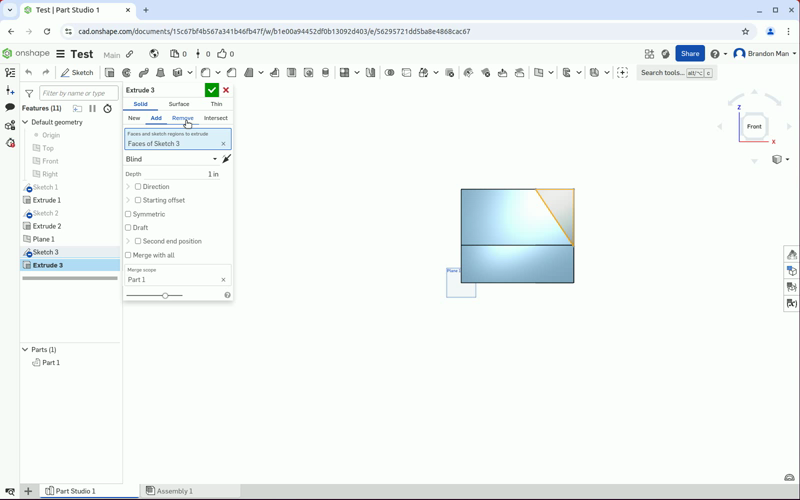
click(186, 120)
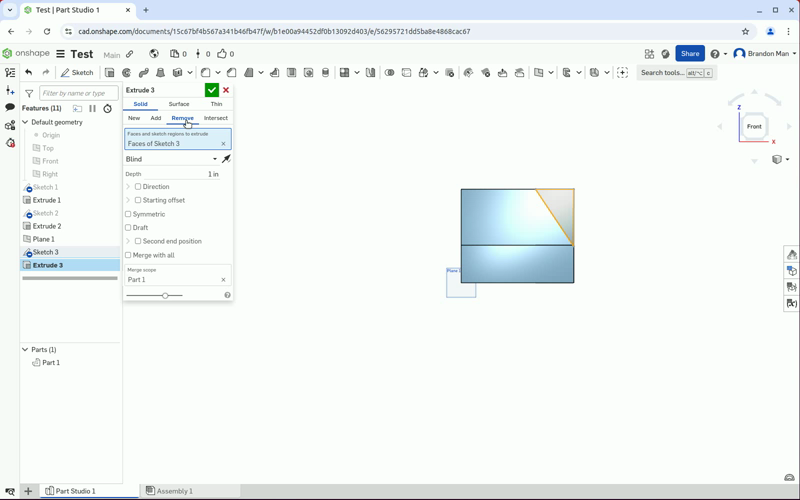
key(tab, 4)
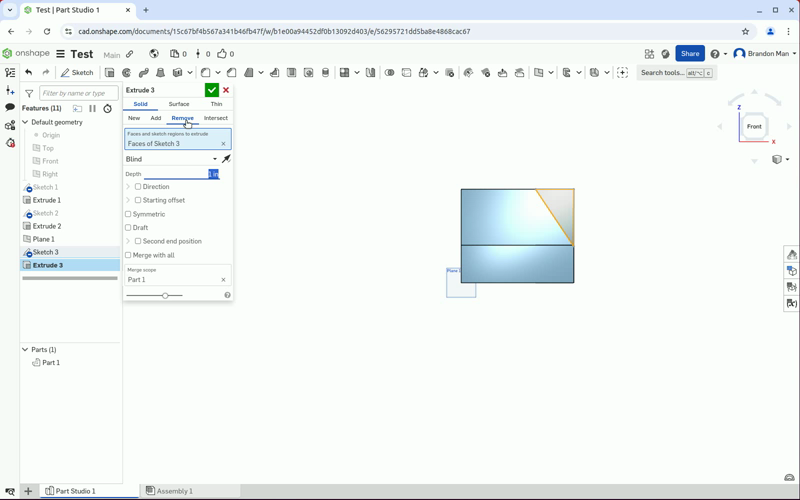
text(15.405)
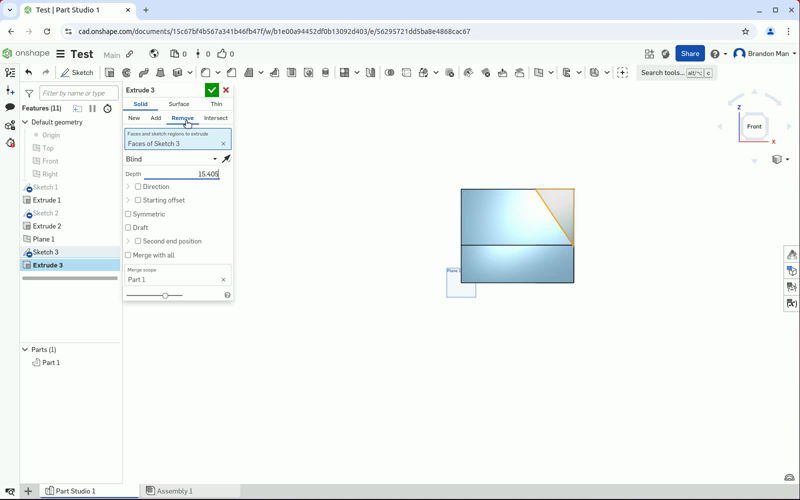
key(tab, 6)
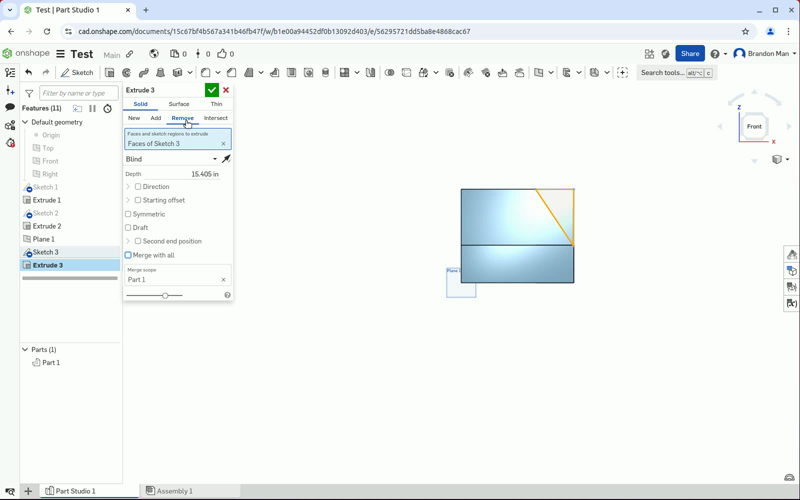
key(space)
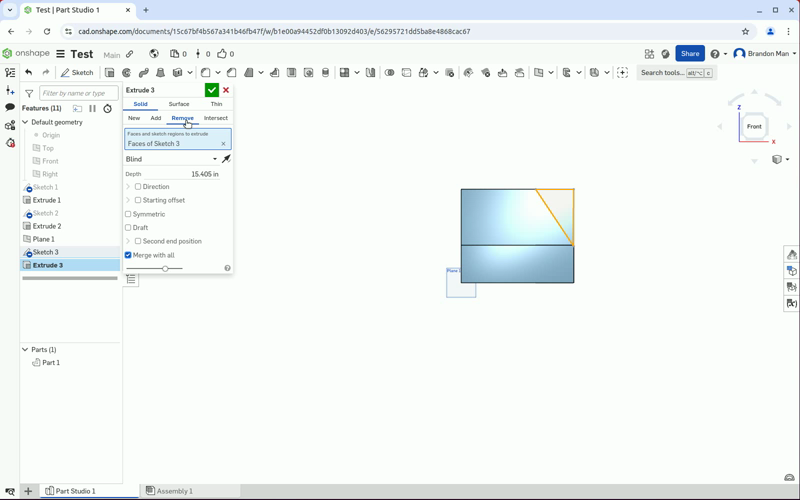
key(enter)
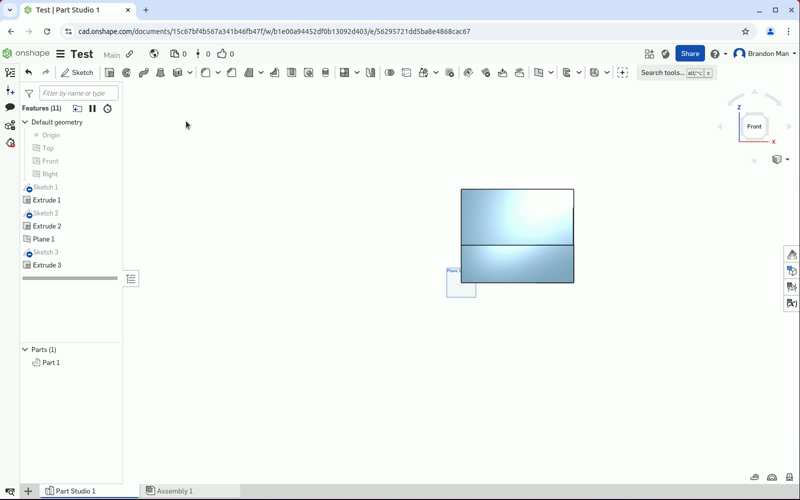
key(shift+h)
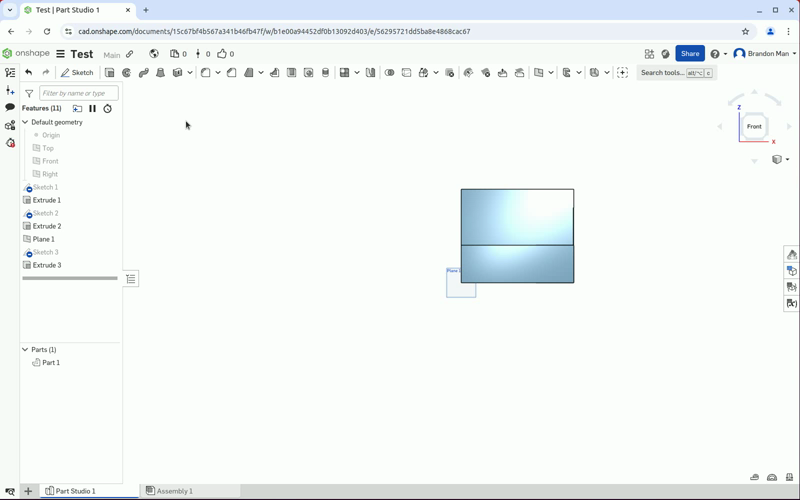
key(shift+h)
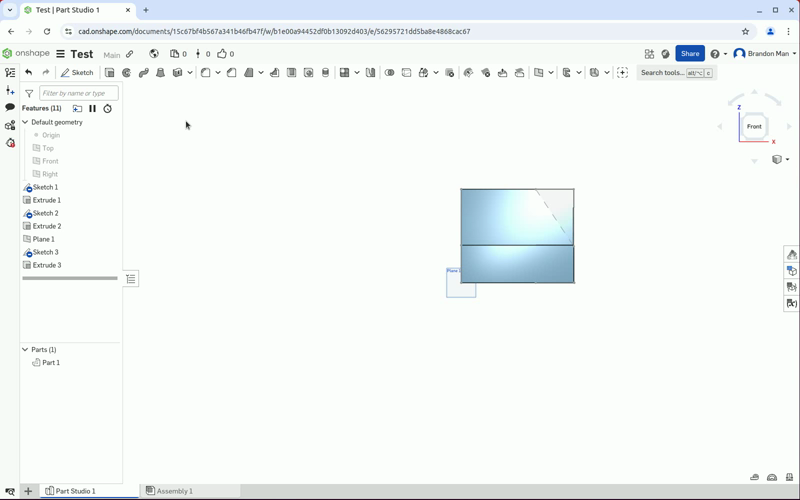
key(shift+7)
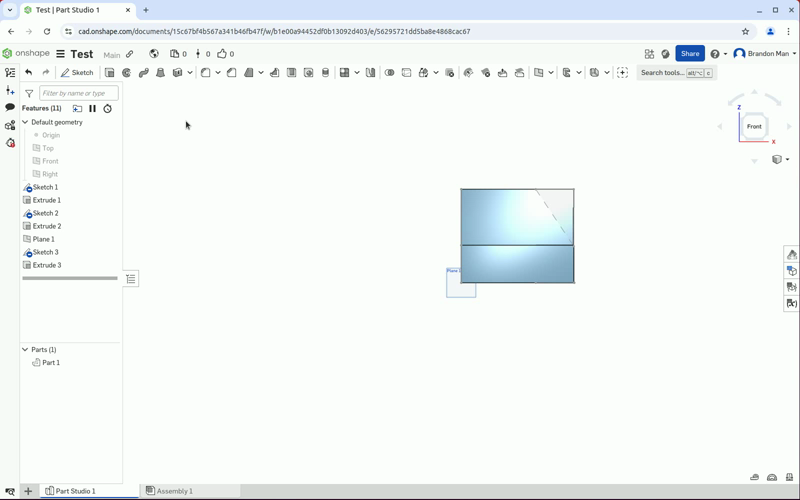
key(left, 2)
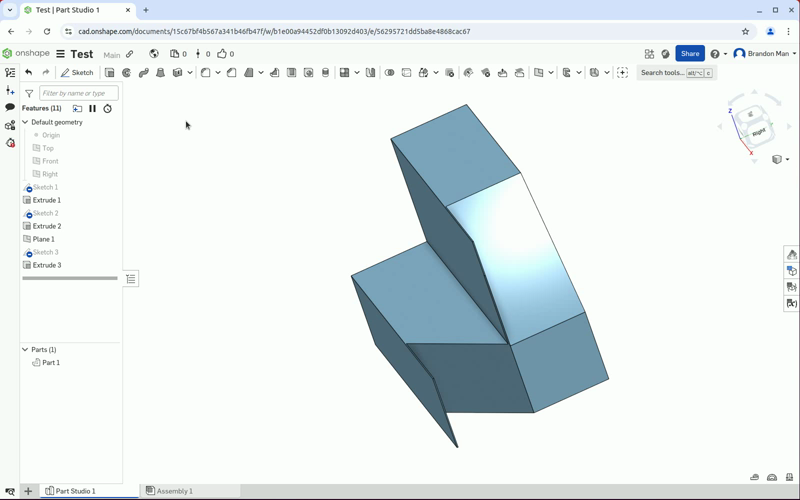
key(down, 2)
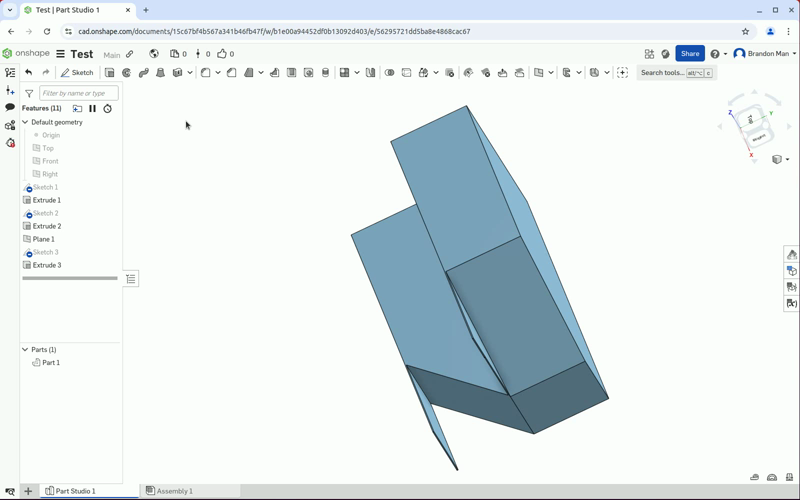
key(up, 2)
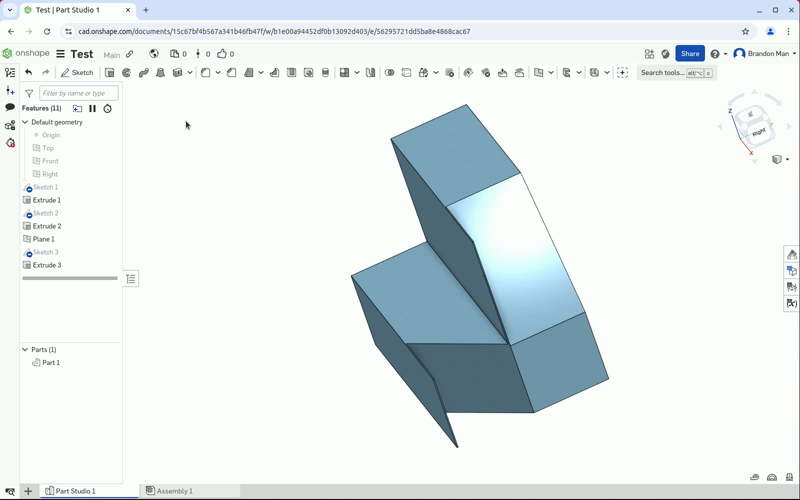
key(right, 2)
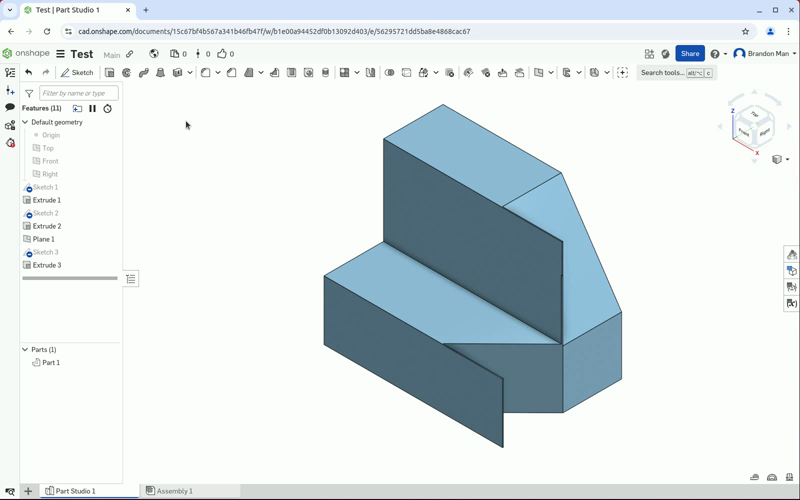
mouse_move(73, 189)
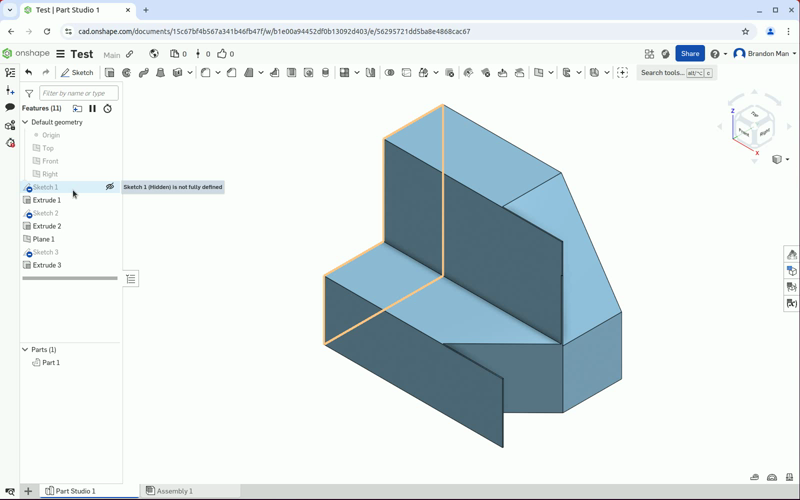
click(73, 189)